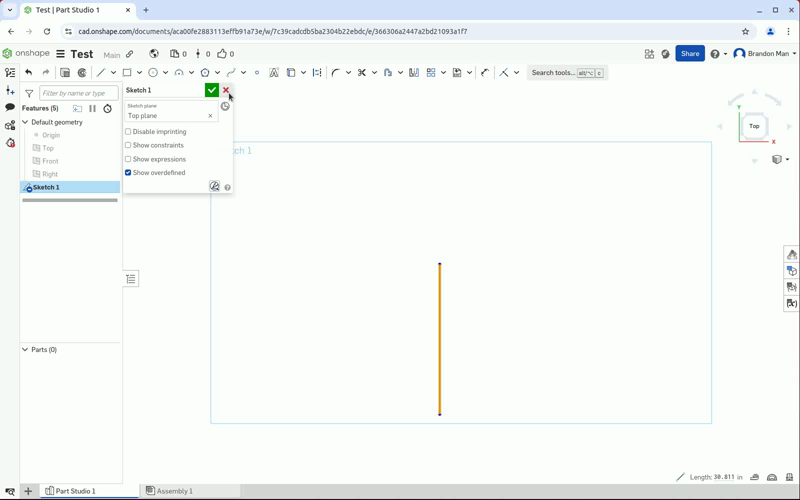
key(shift+h)
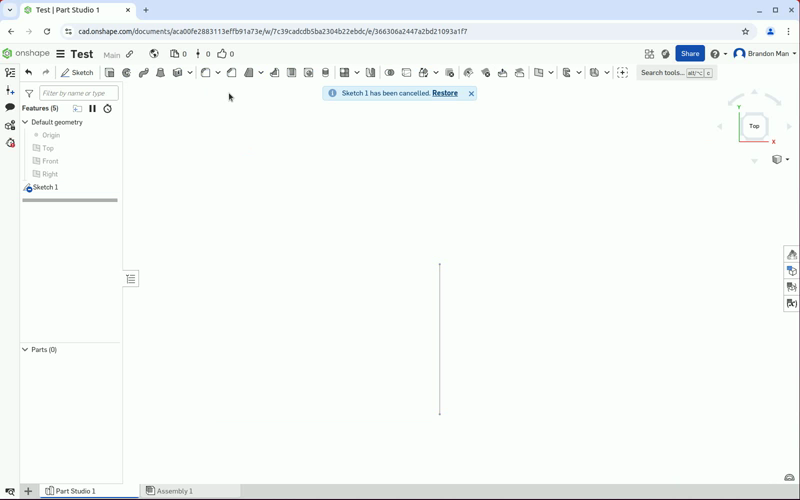
key(shift+s)
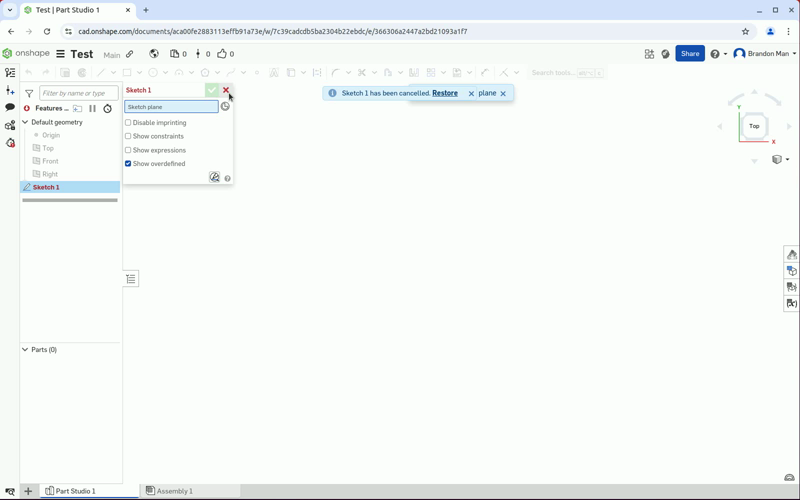
mouse_move(73, 150)
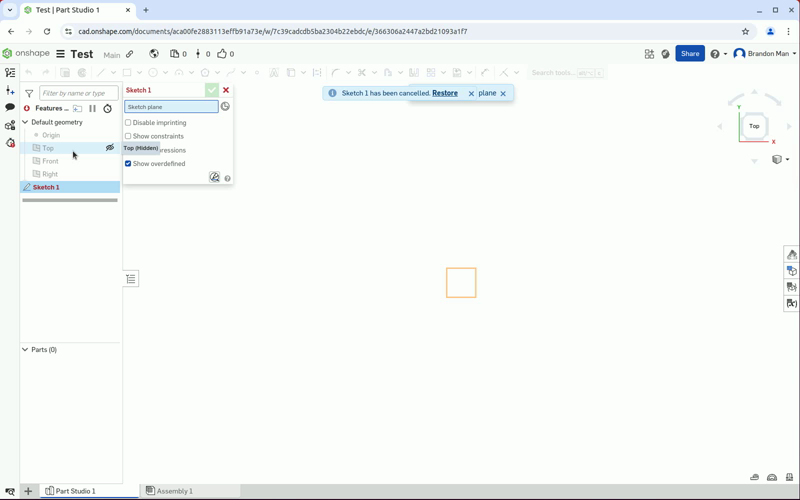
click(73, 150)
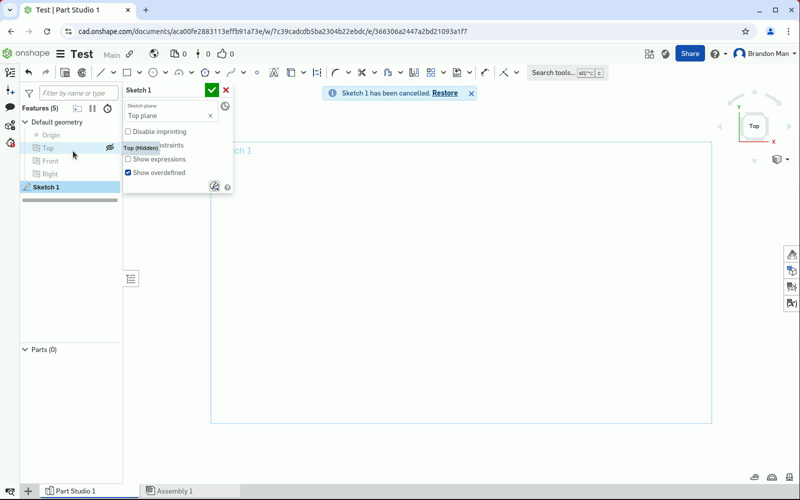
mouse_move(73, 352)
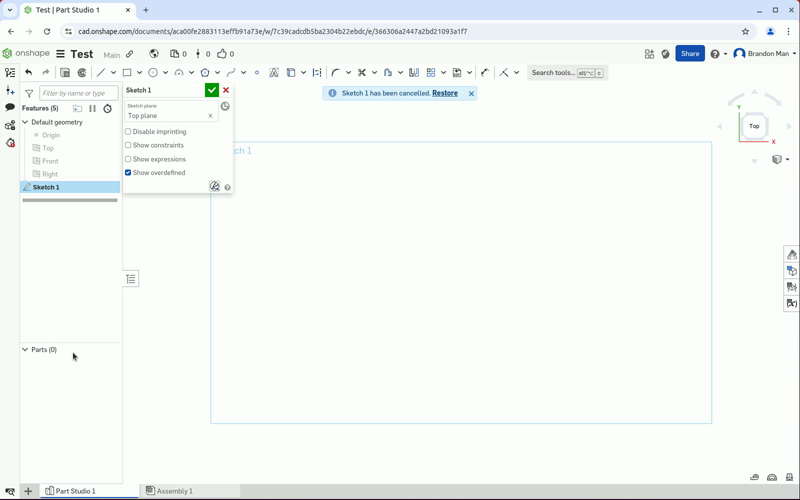
key(y)
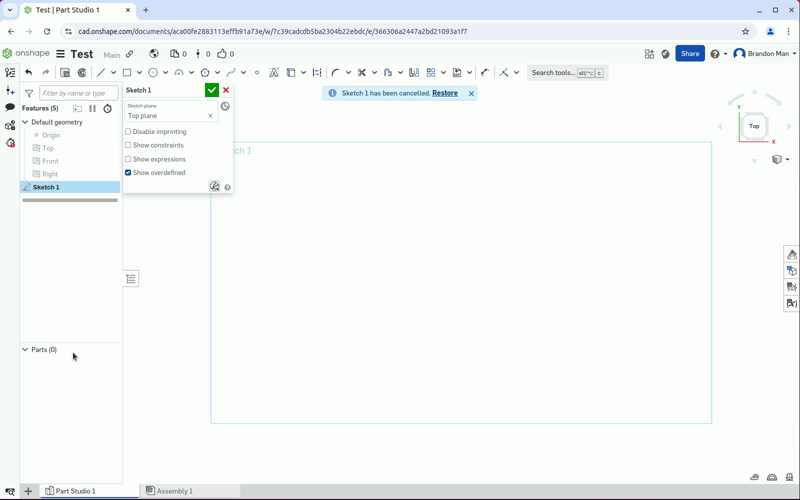
key(l)
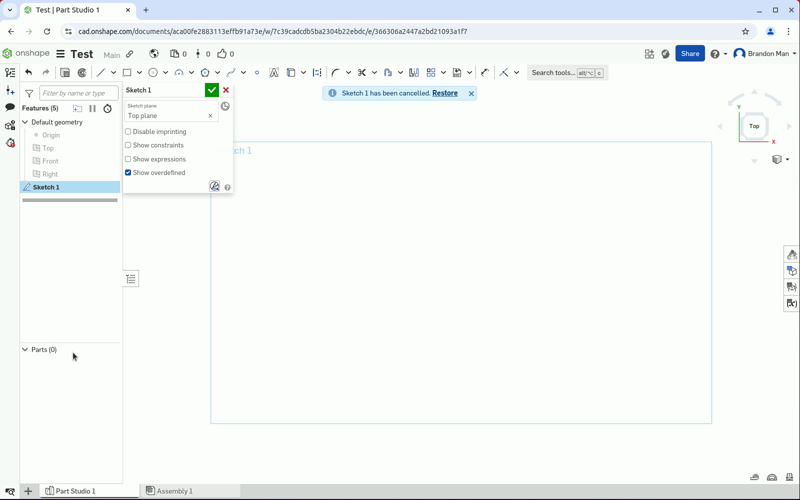
key_down(shift)
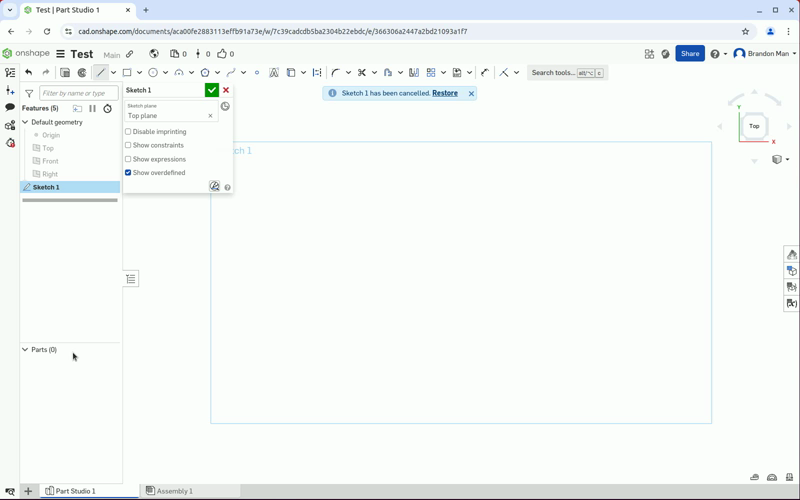
mouse_move(457, 286)
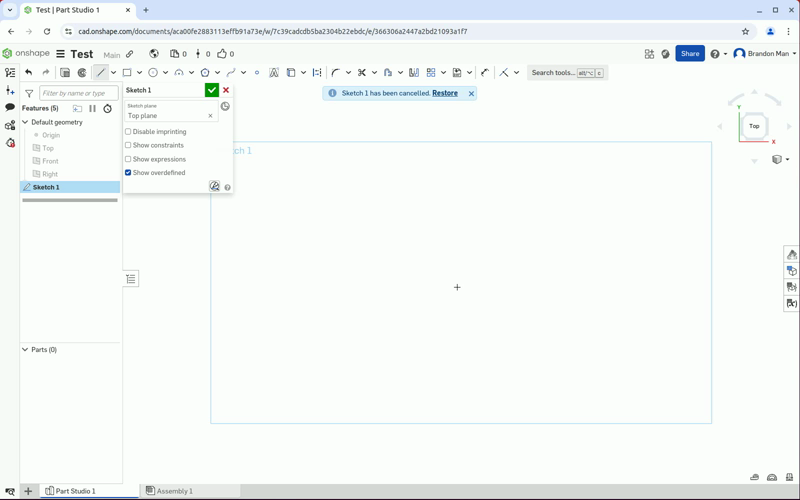
click(457, 286)
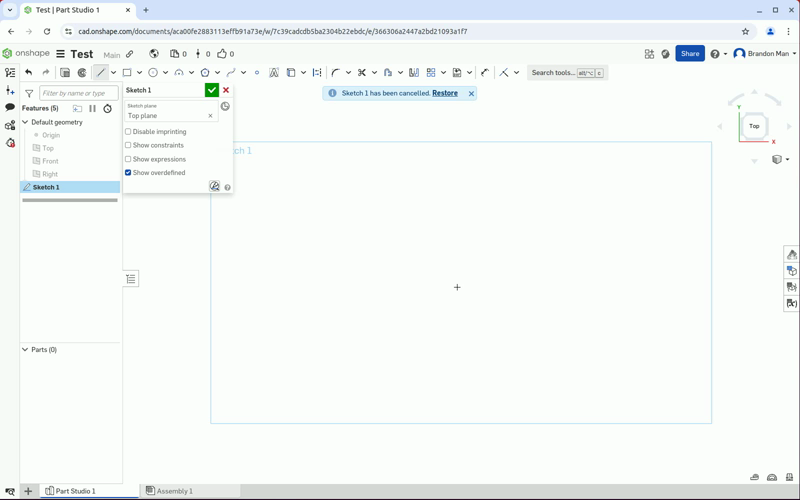
key_up(shift)
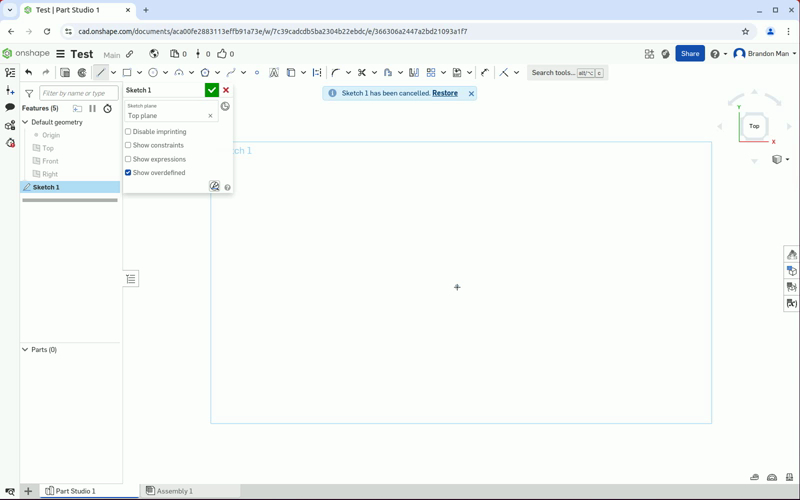
key_down(shift)
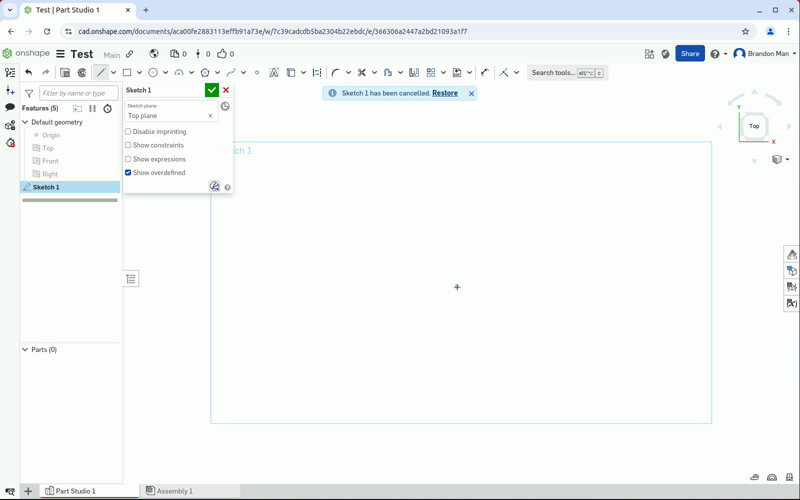
mouse_move(573, 286)
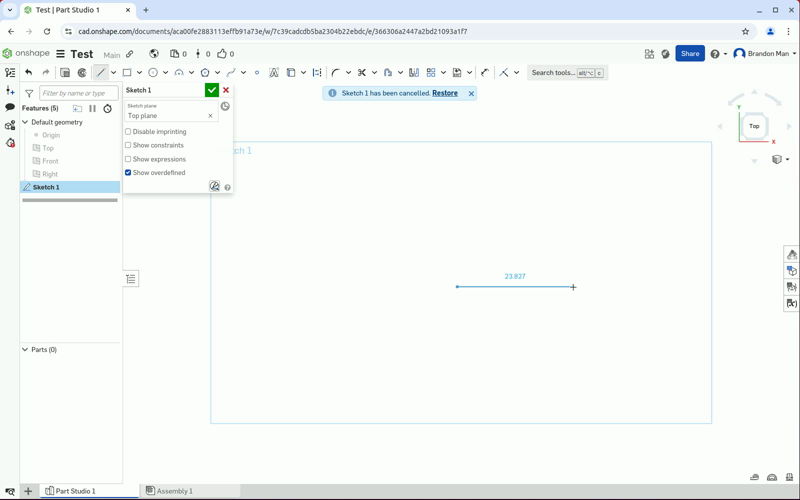
click(573, 286)
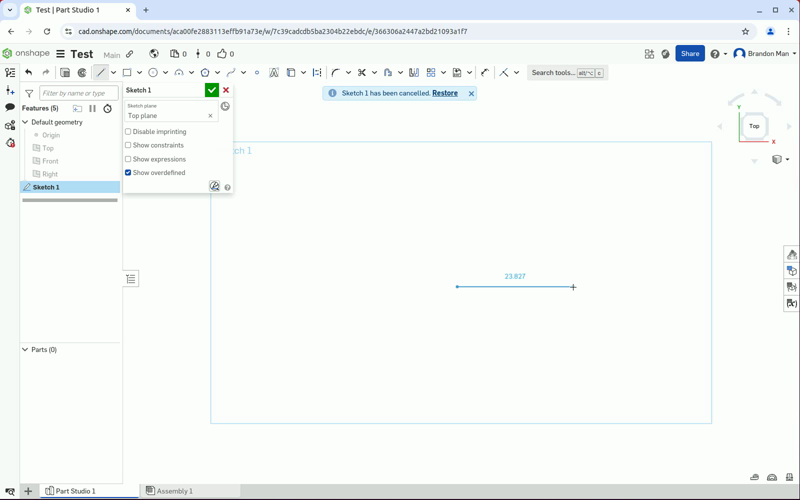
key_up(shift)
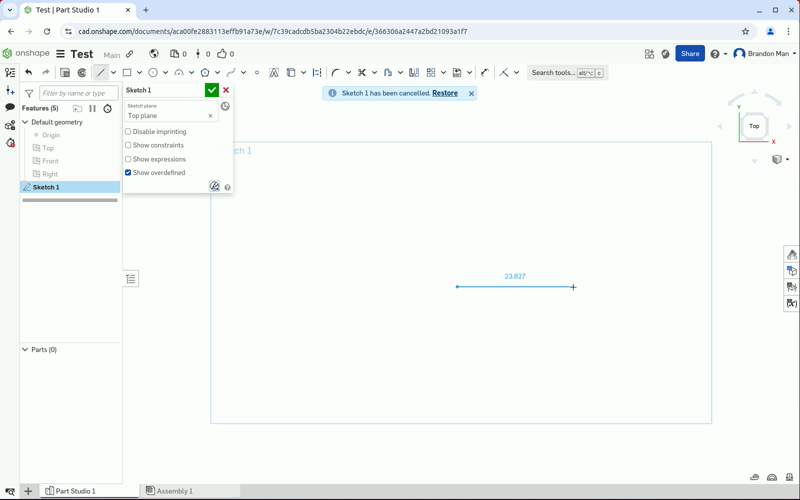
key_down(shift)
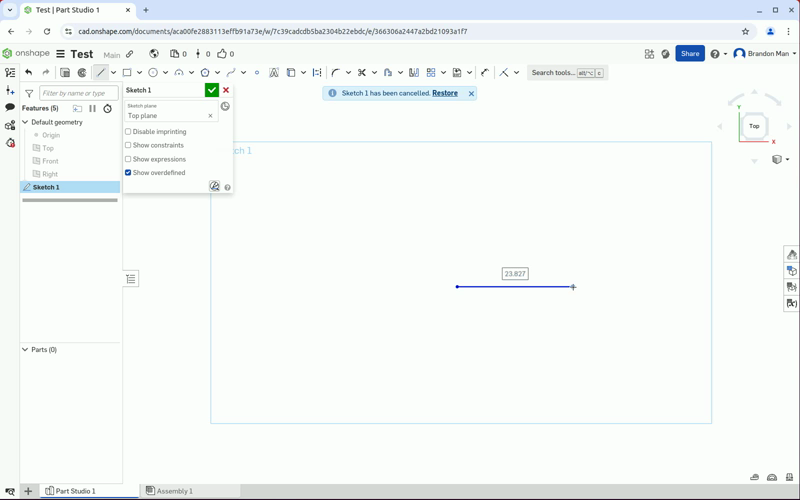
mouse_move(573, 205)
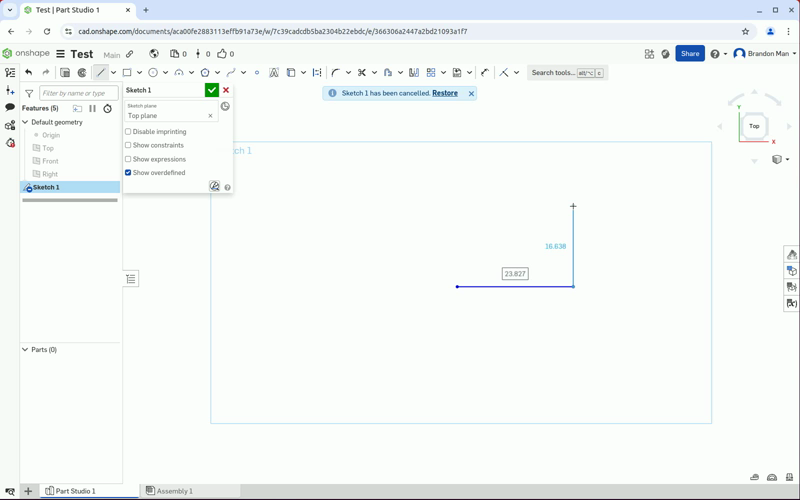
click(573, 205)
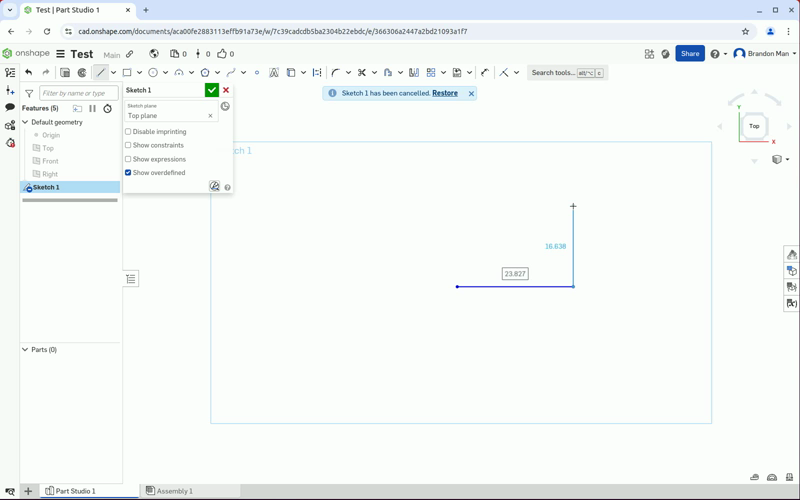
key_up(shift)
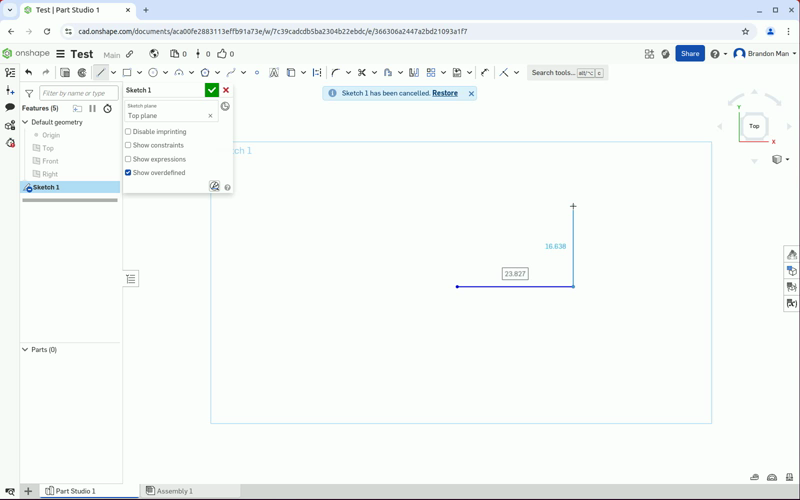
key_down(shift)
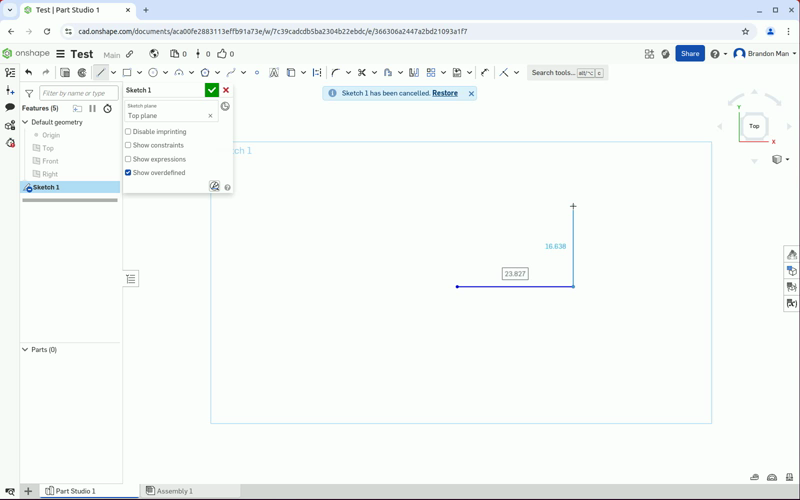
mouse_move(457, 205)
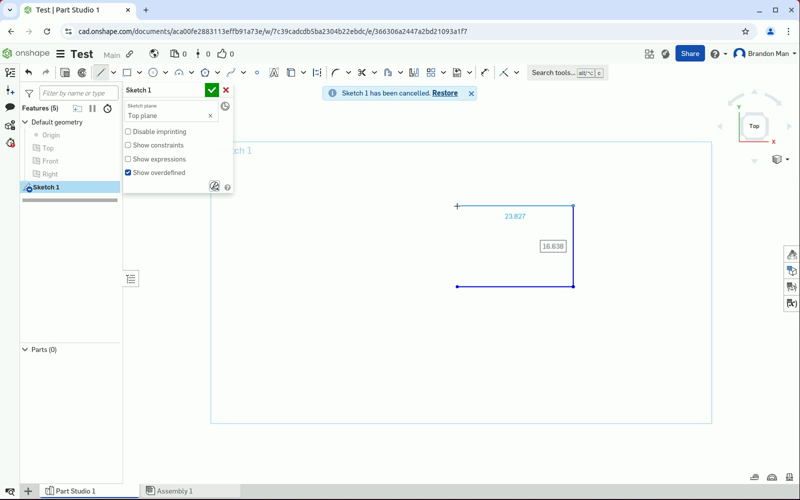
click(457, 205)
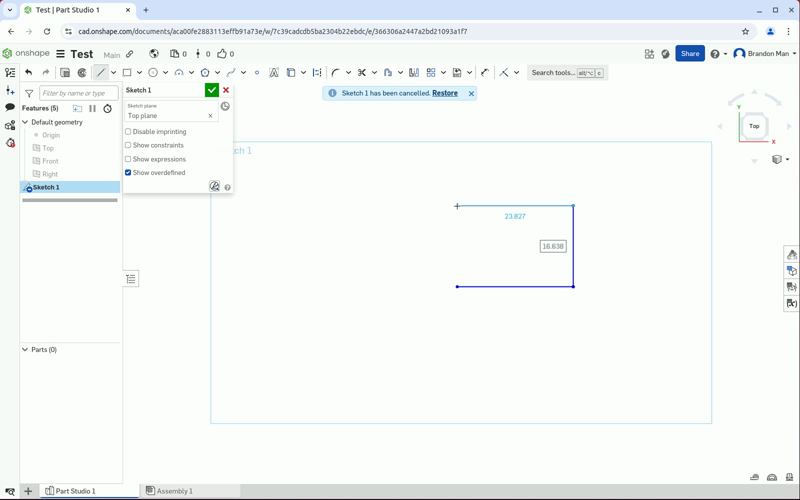
key_up(shift)
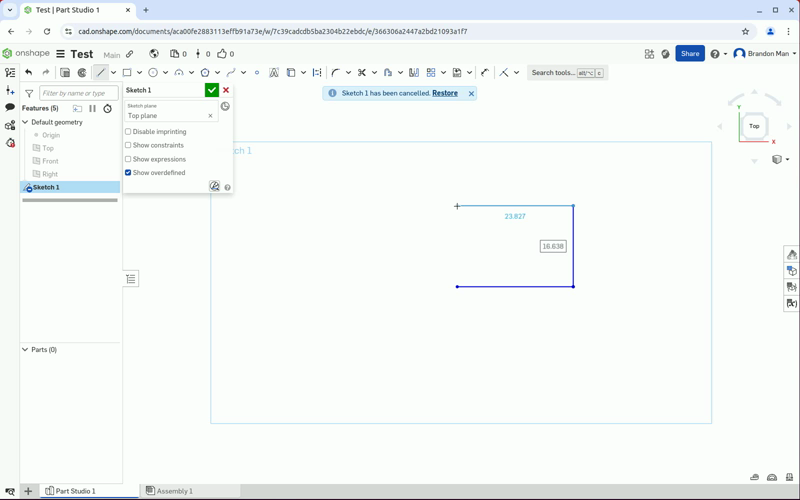
key_down(shift)
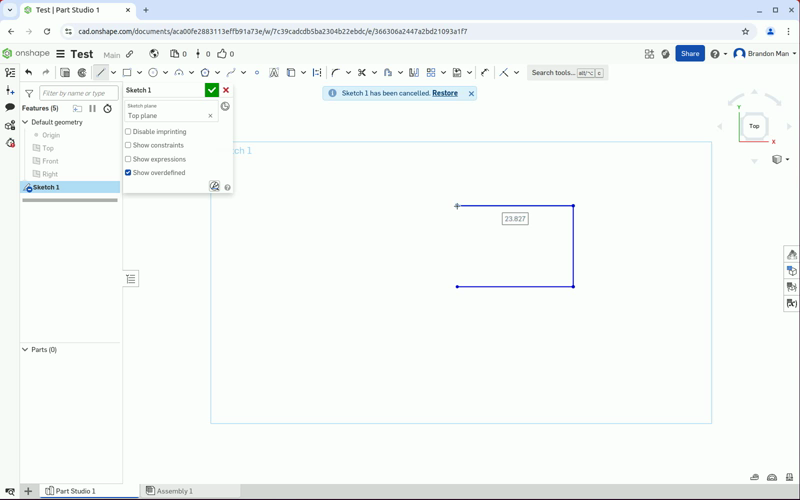
mouse_move(457, 286)
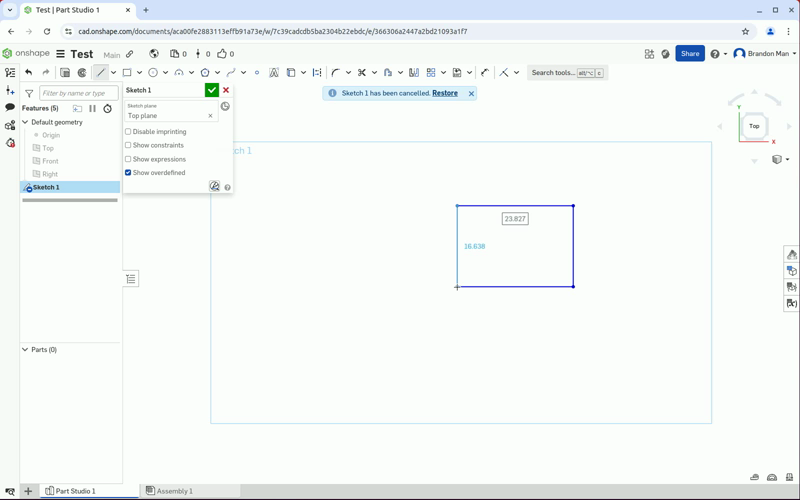
key_up(shift)
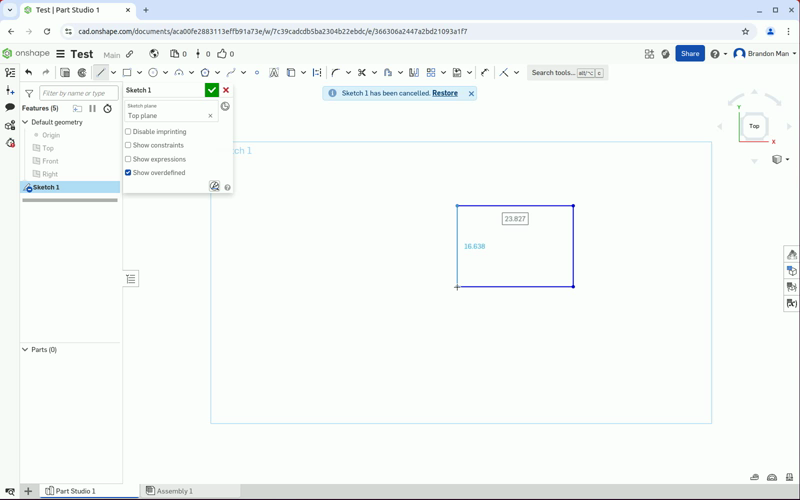
click(457, 286)
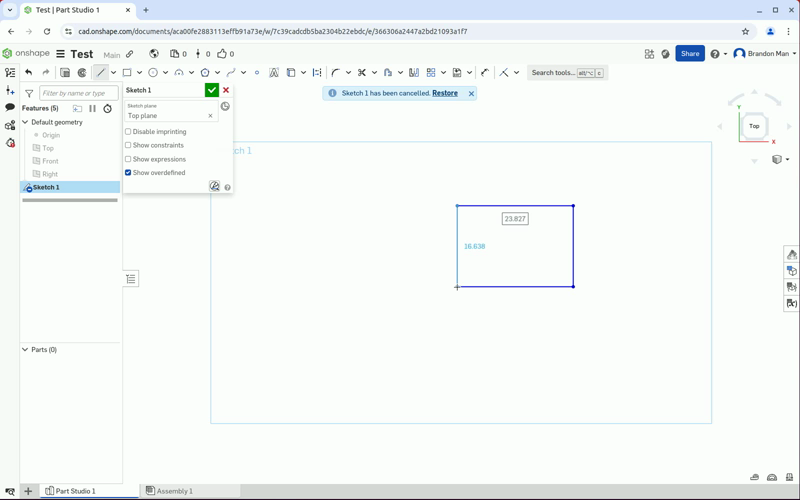
key(esc)
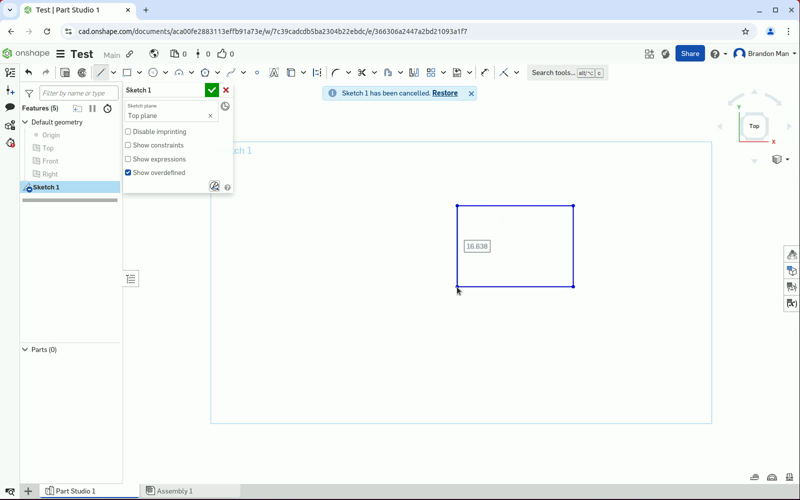
key(l)
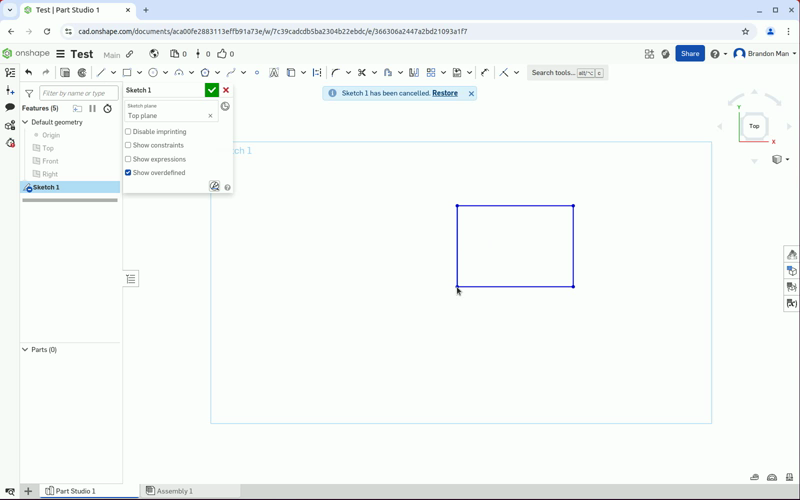
key_down(shift)
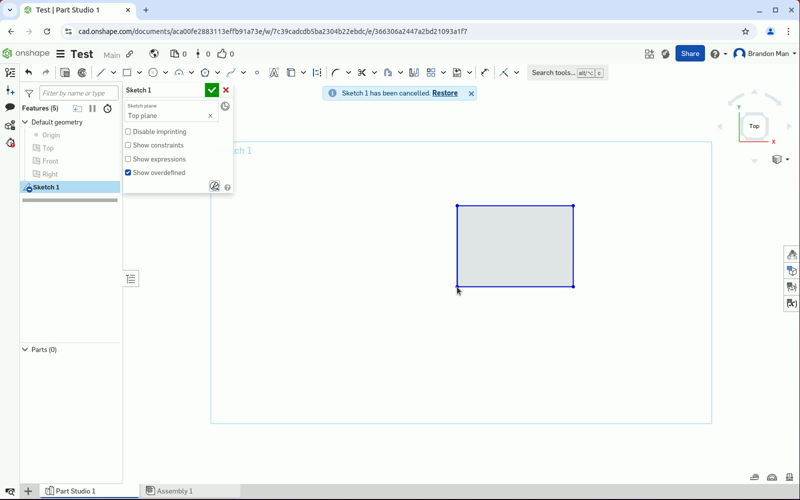
mouse_move(461, 282)
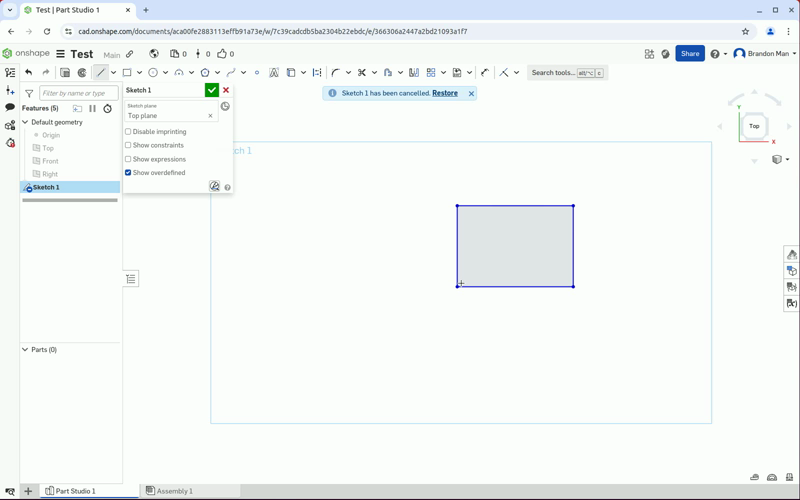
click(461, 282)
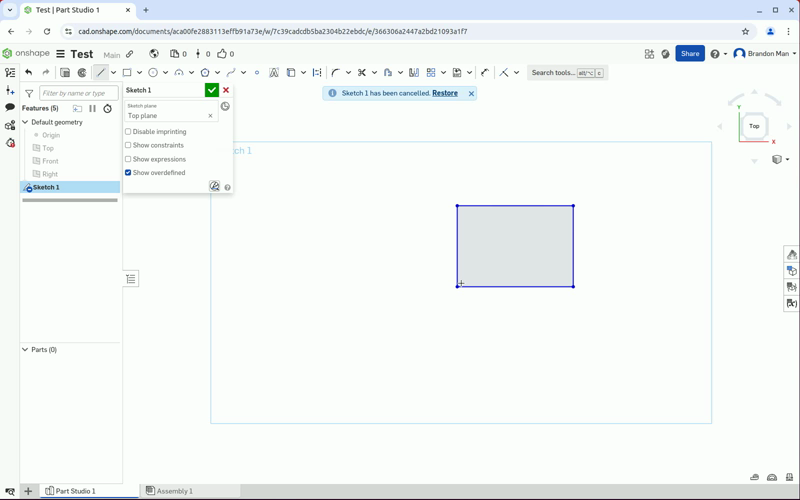
key_up(shift)
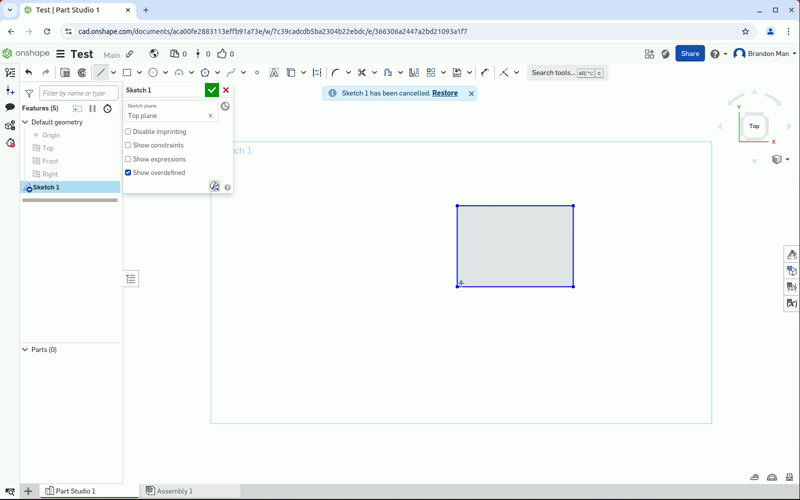
key_down(shift)
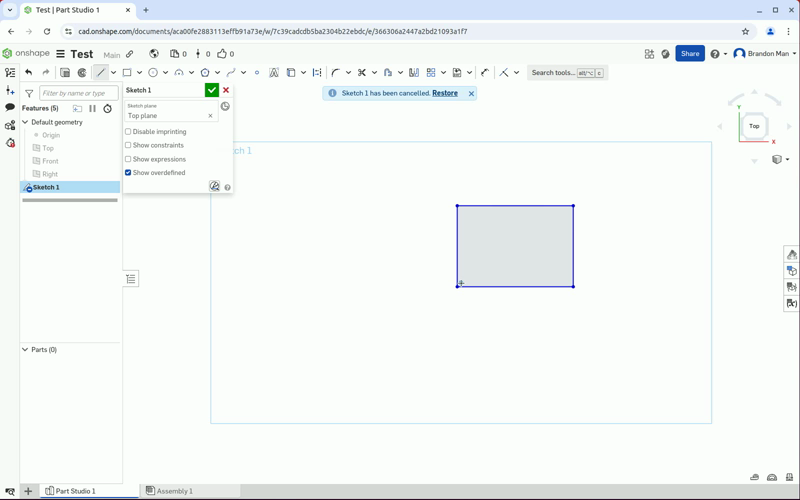
mouse_move(569, 282)
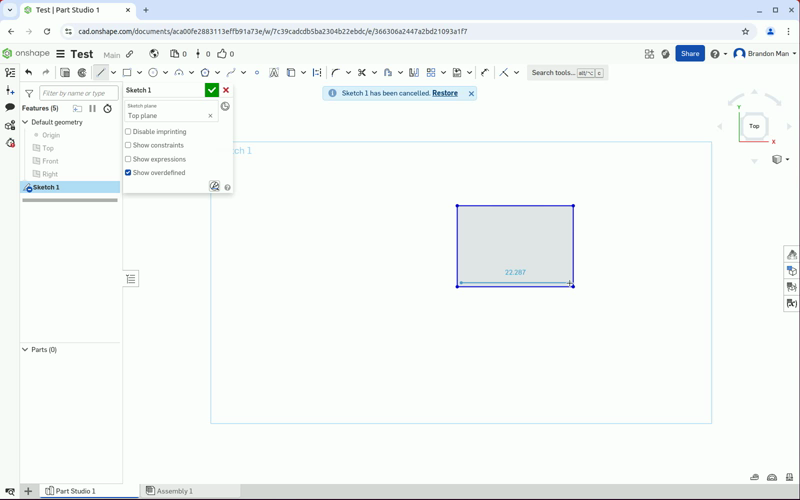
click(569, 282)
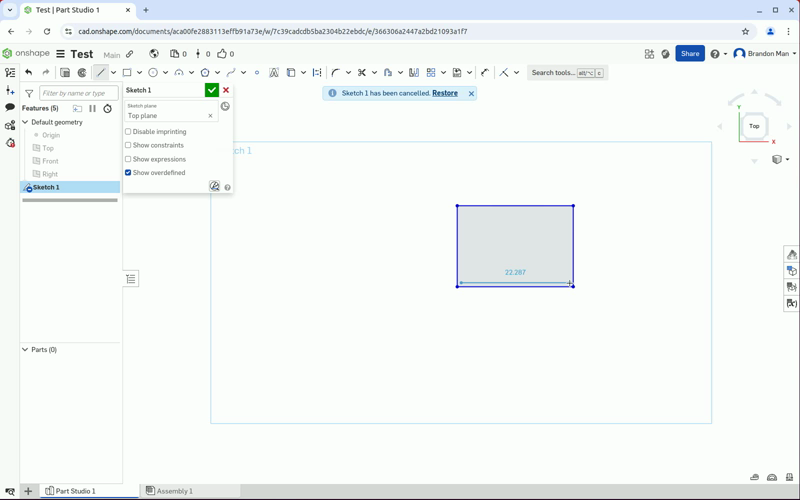
key_up(shift)
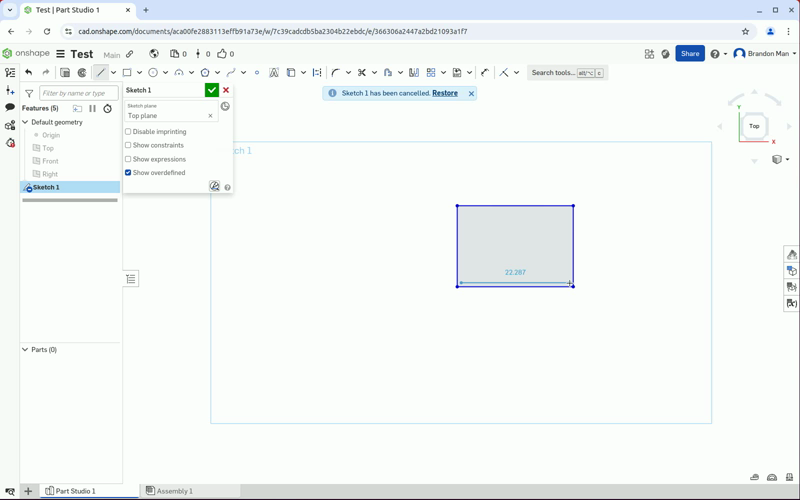
key_down(shift)
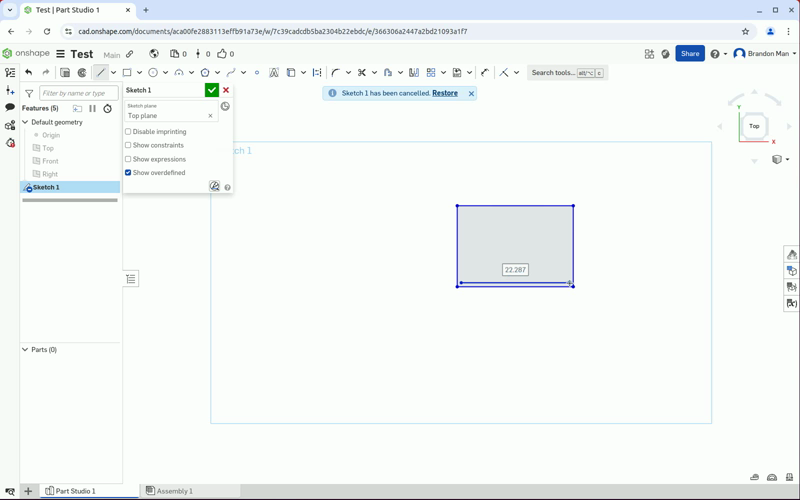
mouse_move(569, 208)
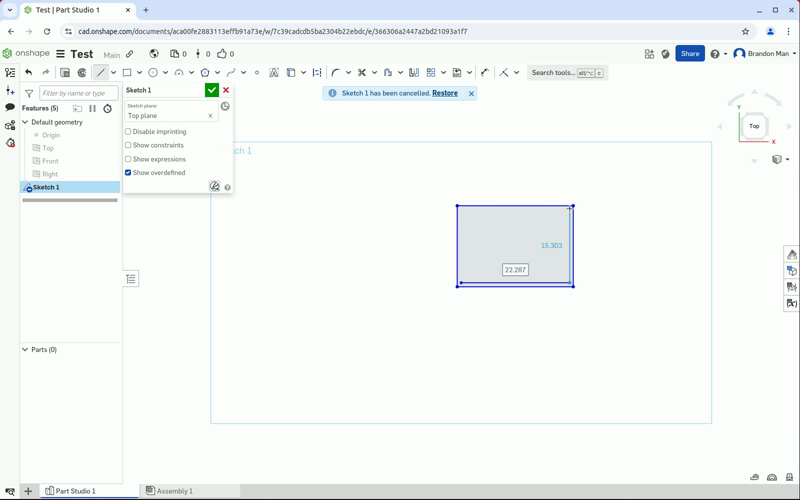
scroll(6)
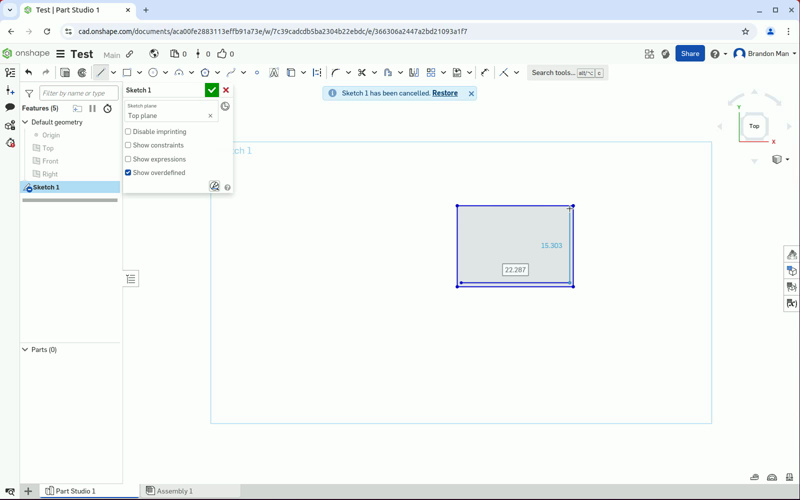
scroll(6)
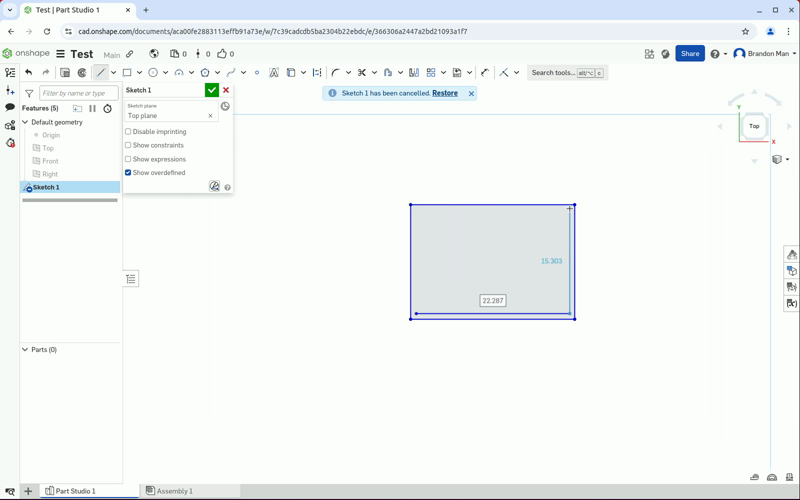
scroll(6)
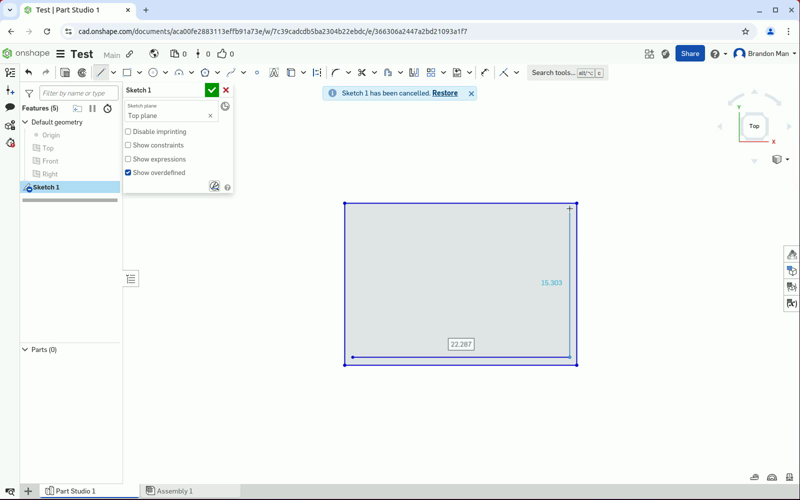
scroll(6)
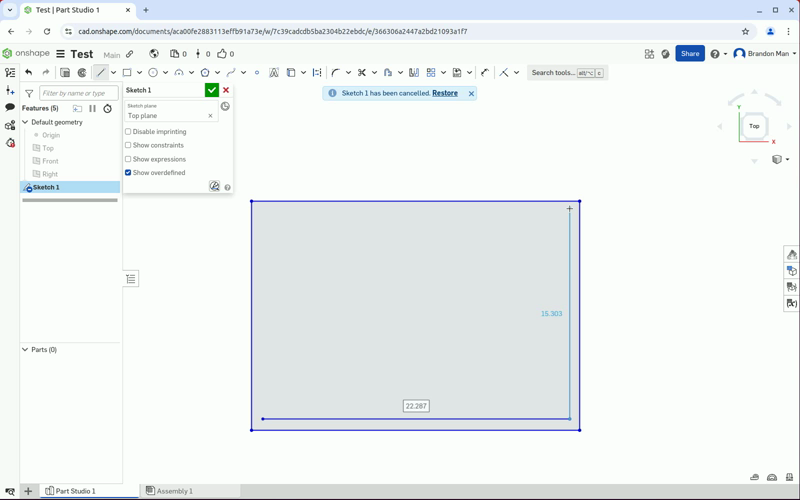
scroll(6)
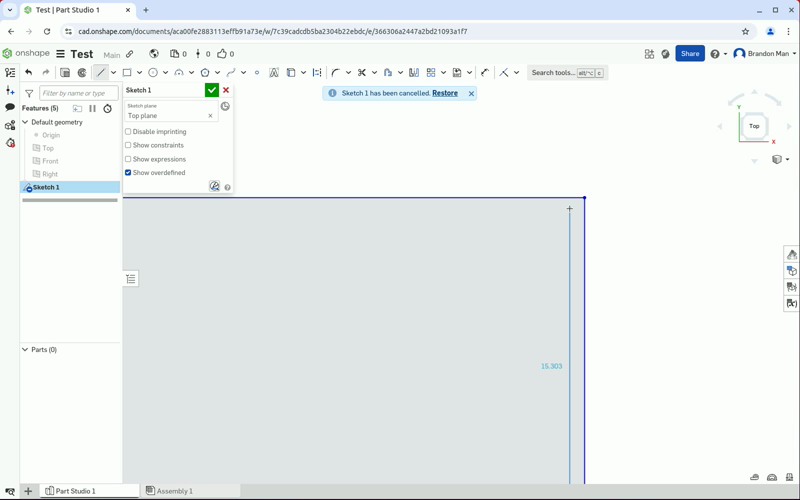
scroll(6)
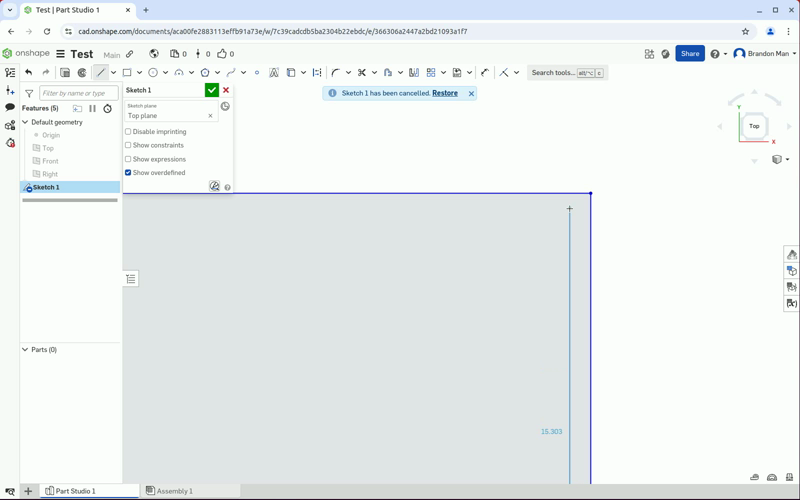
scroll(6)
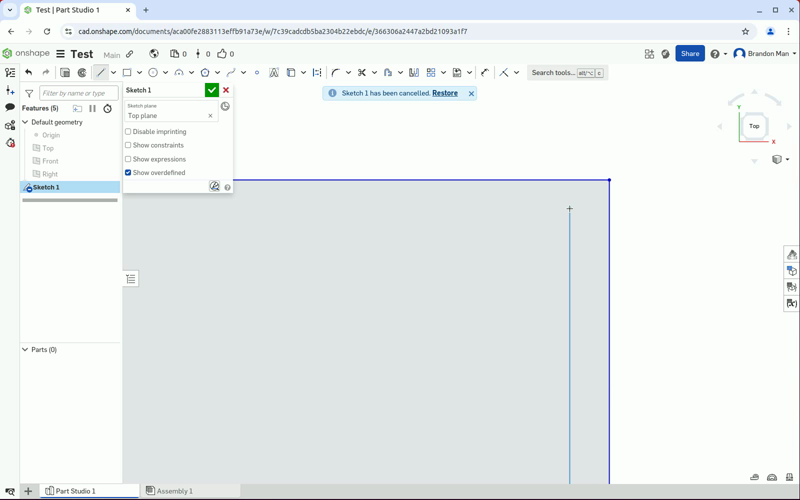
click(569, 208)
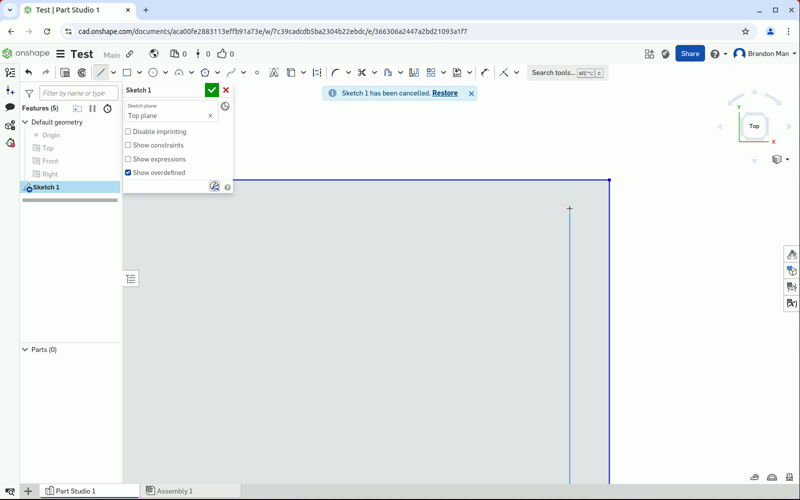
scroll(-6)
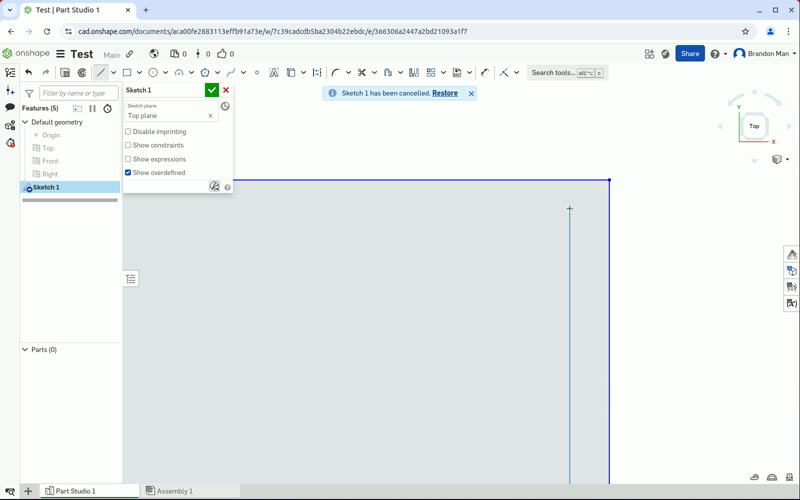
scroll(-6)
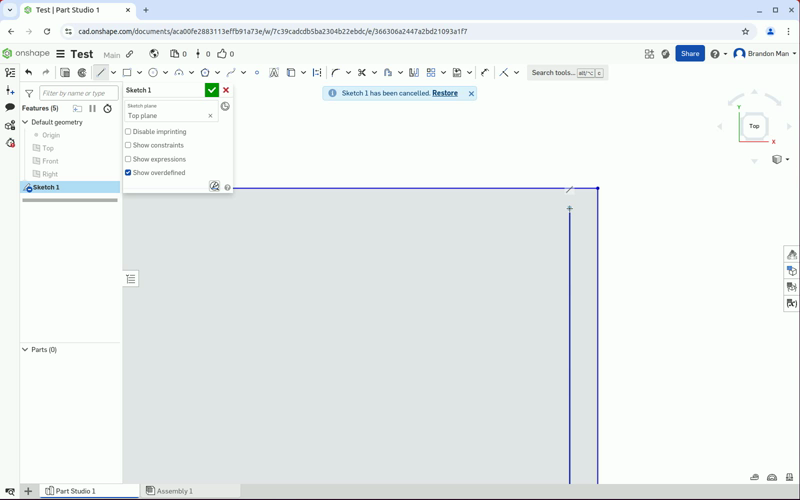
scroll(-6)
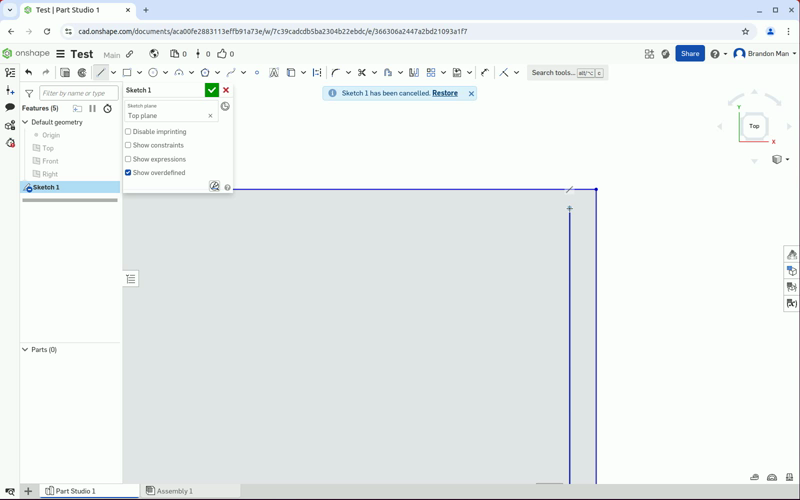
scroll(-6)
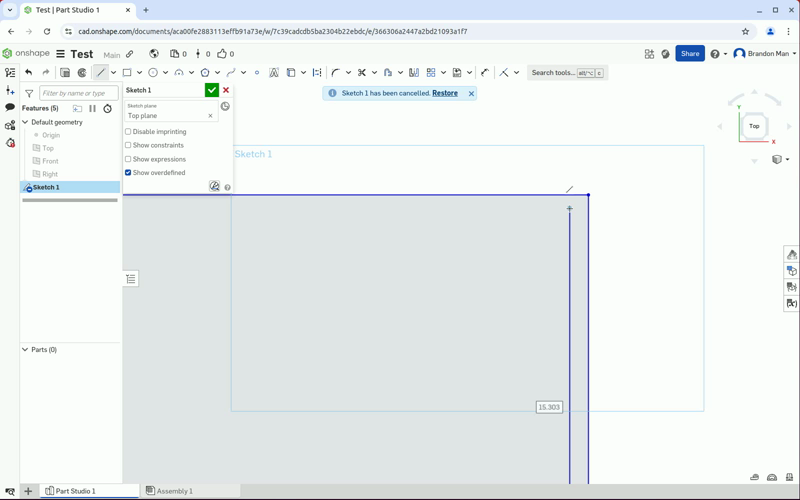
scroll(-6)
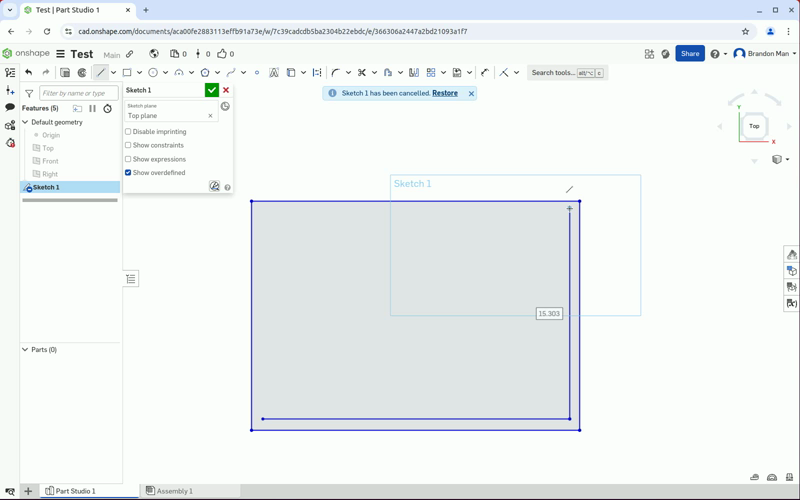
scroll(-6)
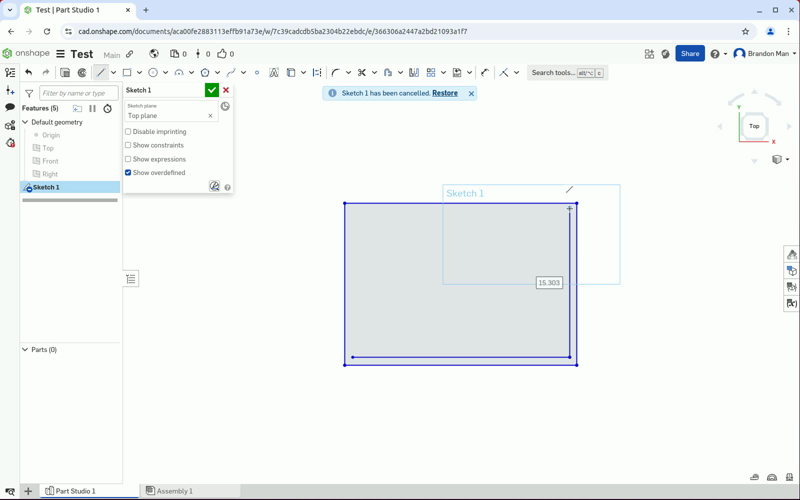
scroll(-6)
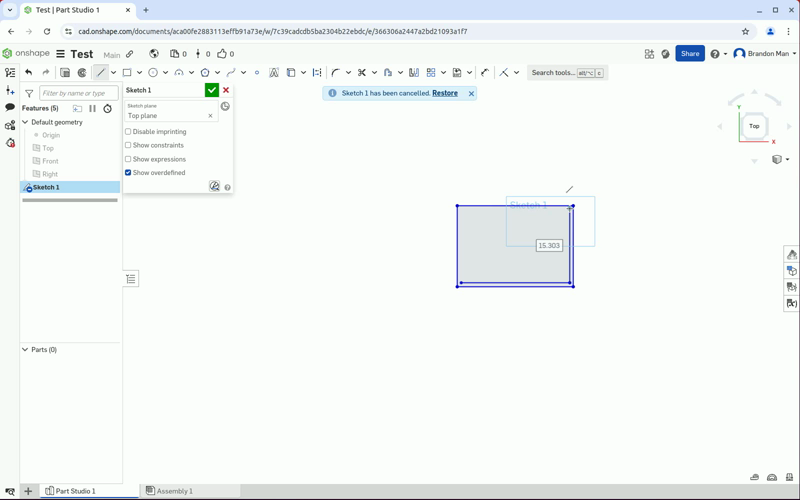
key_up(shift)
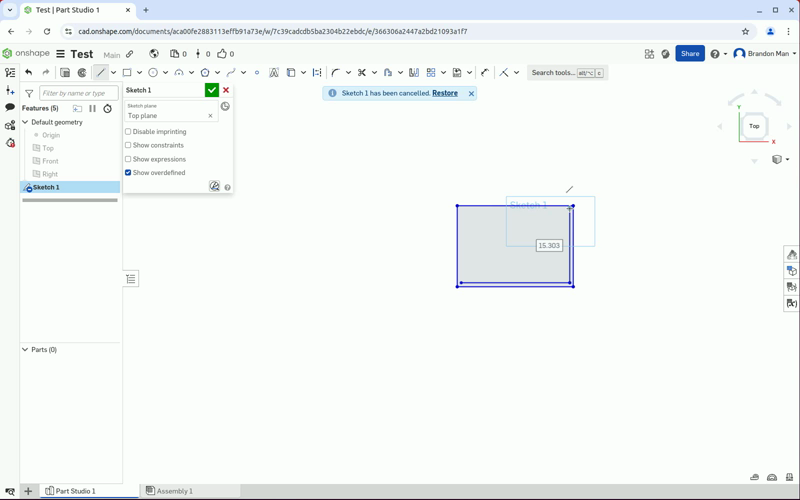
key_down(shift)
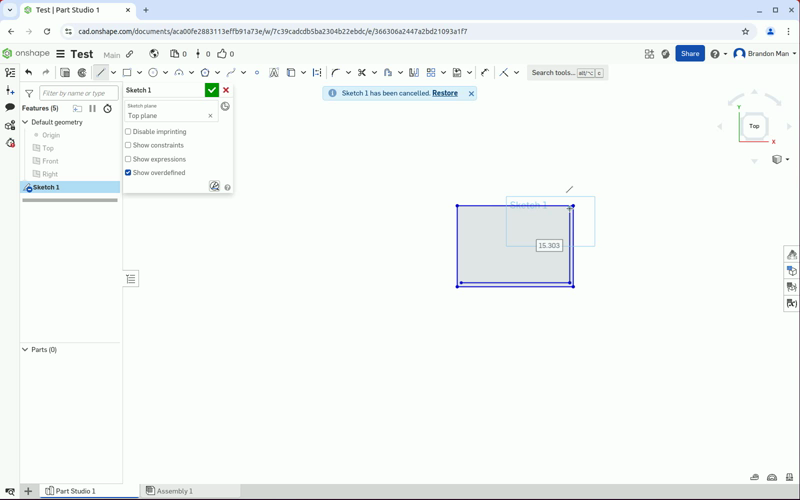
mouse_move(461, 208)
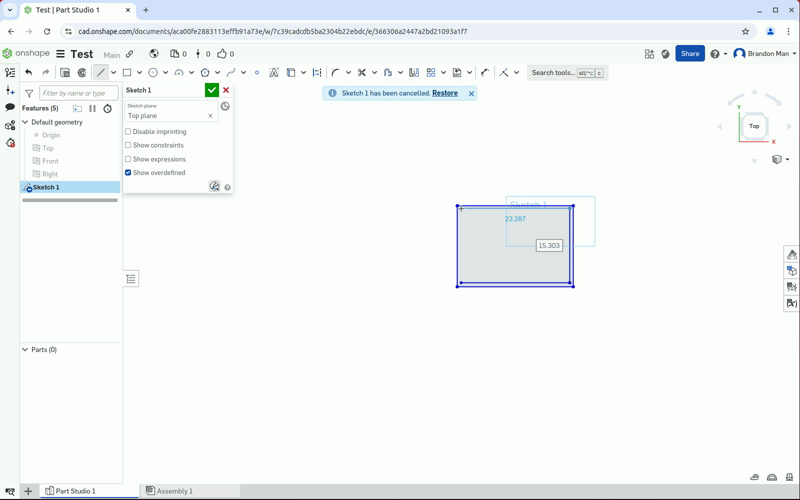
click(461, 208)
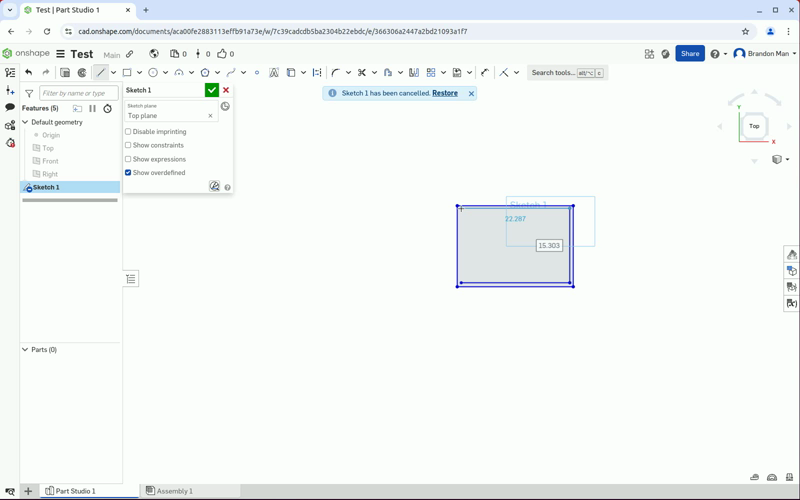
key_up(shift)
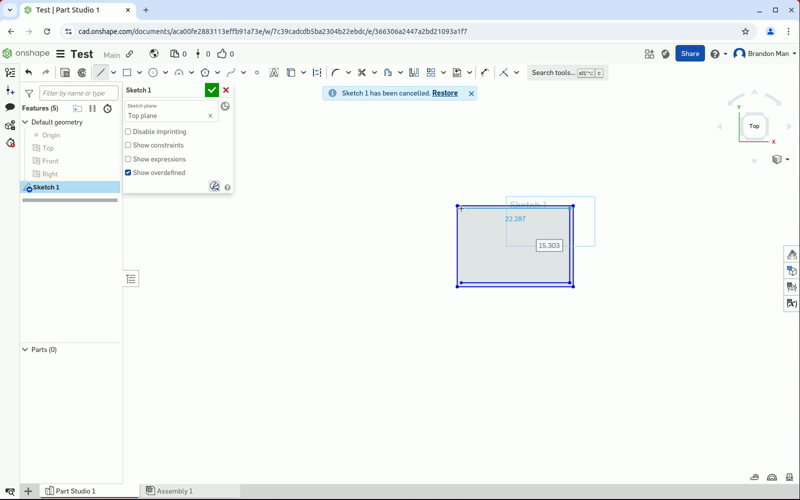
key_down(shift)
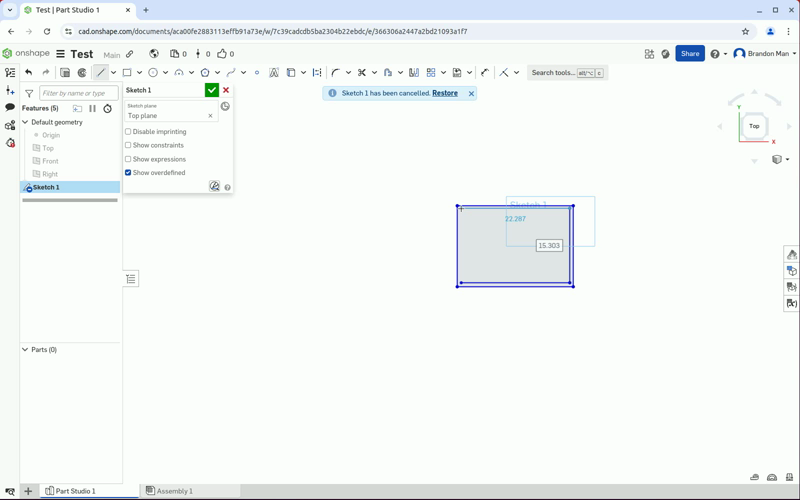
mouse_move(461, 282)
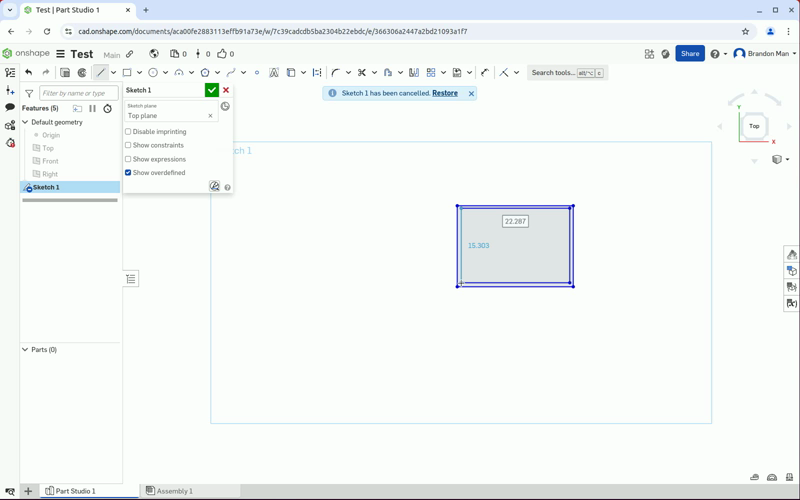
key_up(shift)
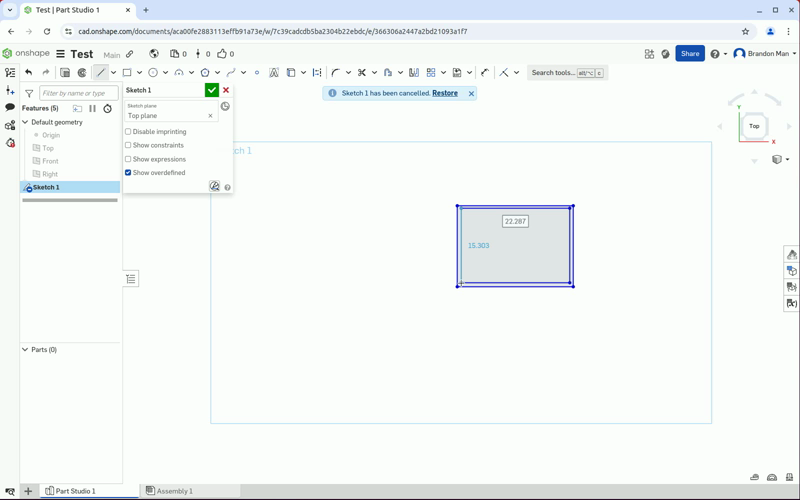
click(461, 282)
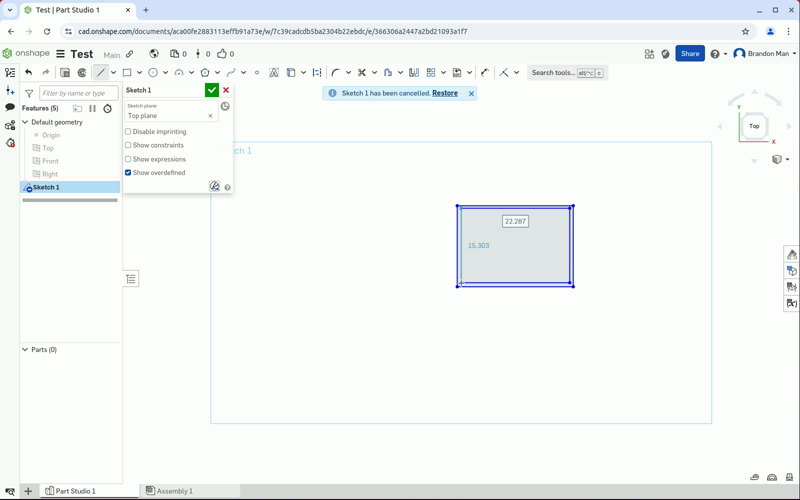
key(esc)
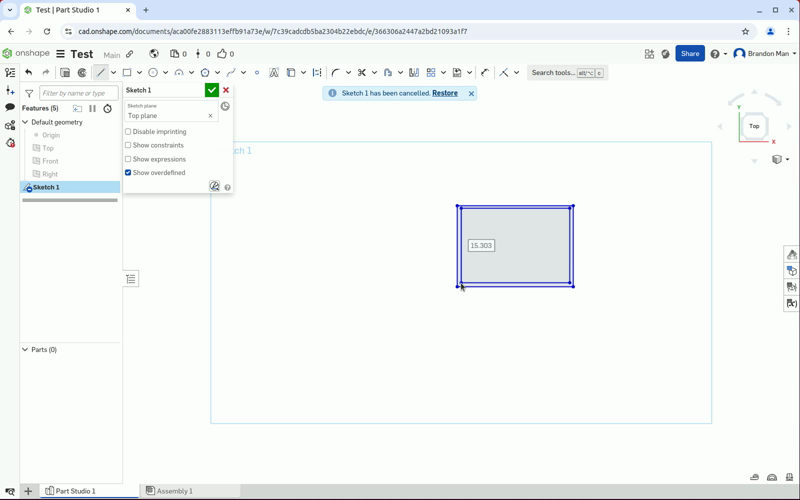
mouse_move(459, 233)
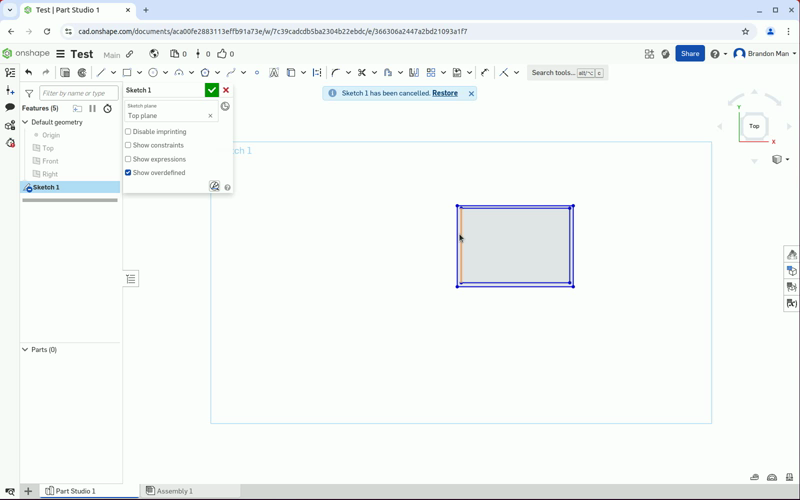
scroll(6)
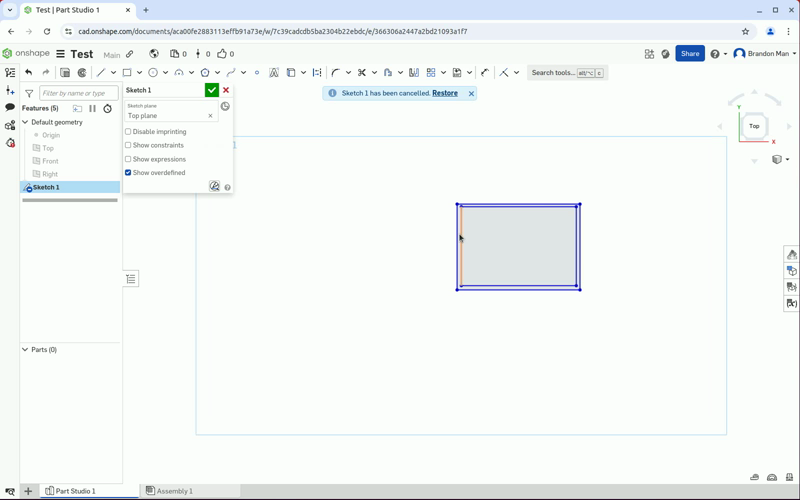
scroll(6)
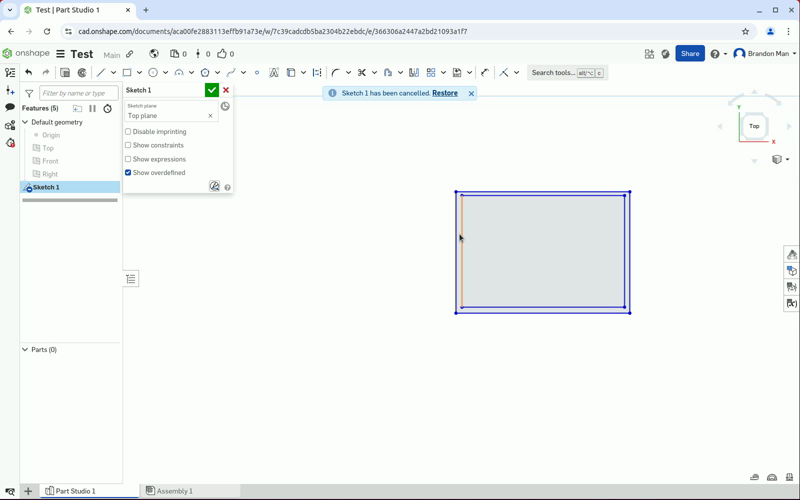
scroll(6)
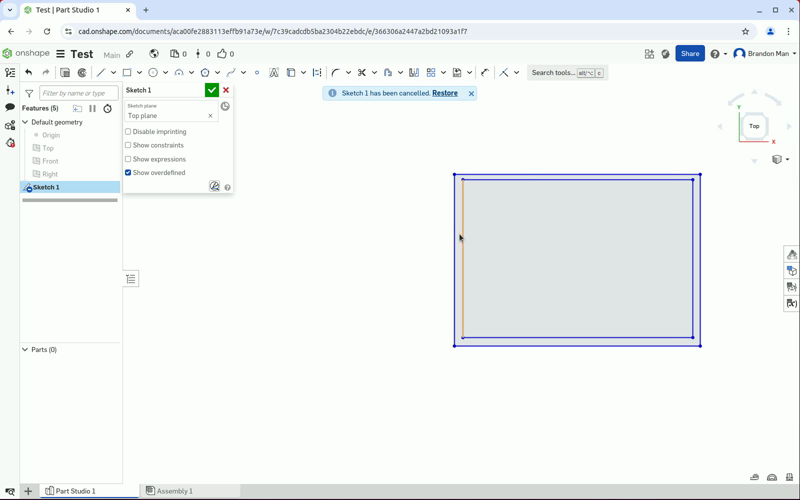
scroll(6)
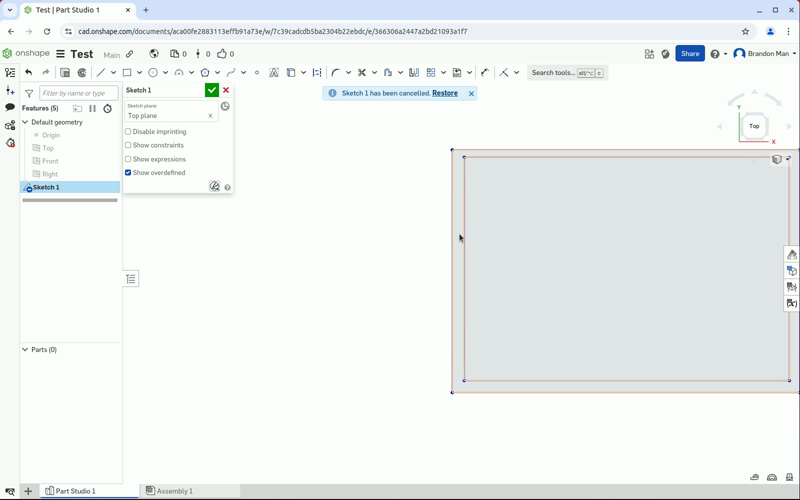
scroll(6)
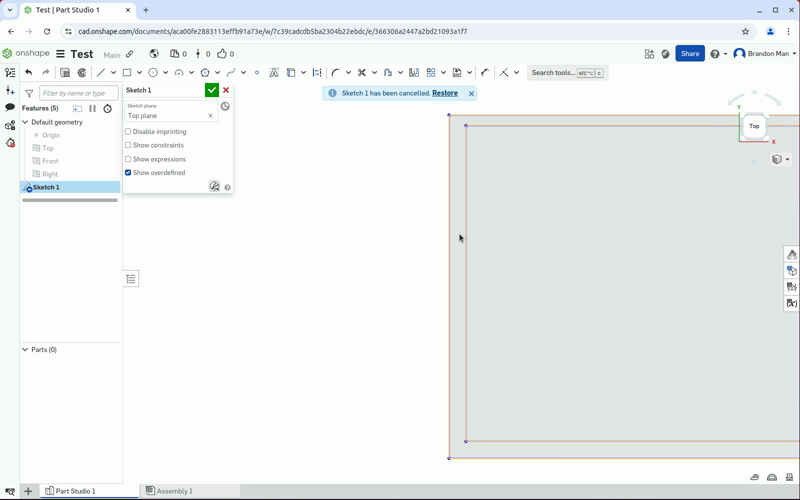
scroll(6)
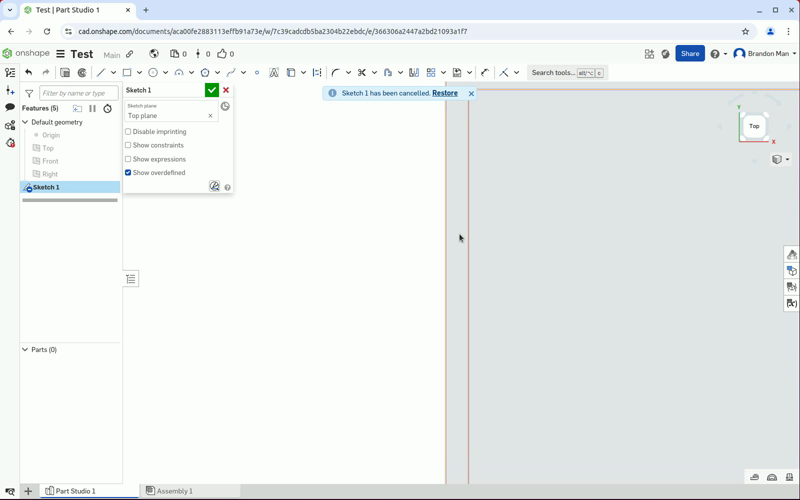
scroll(6)
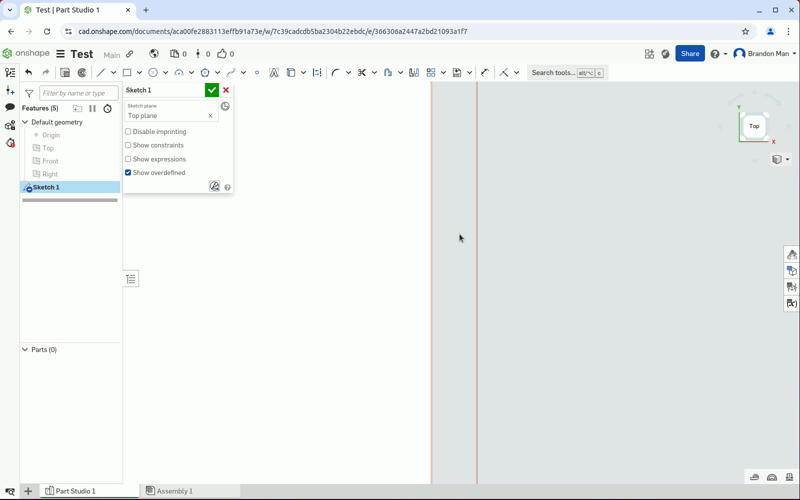
click(459, 233)
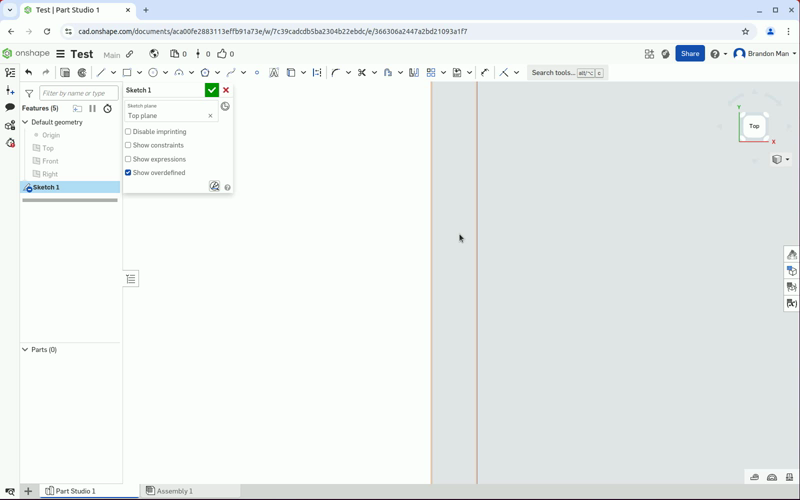
scroll(-6)
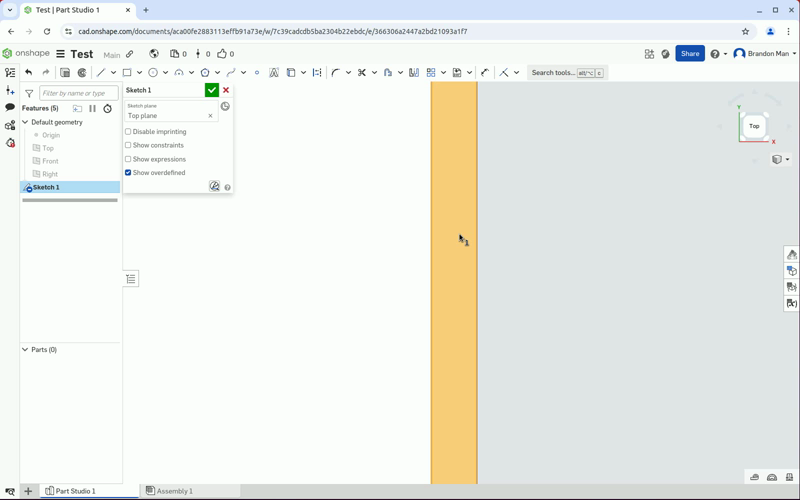
scroll(-6)
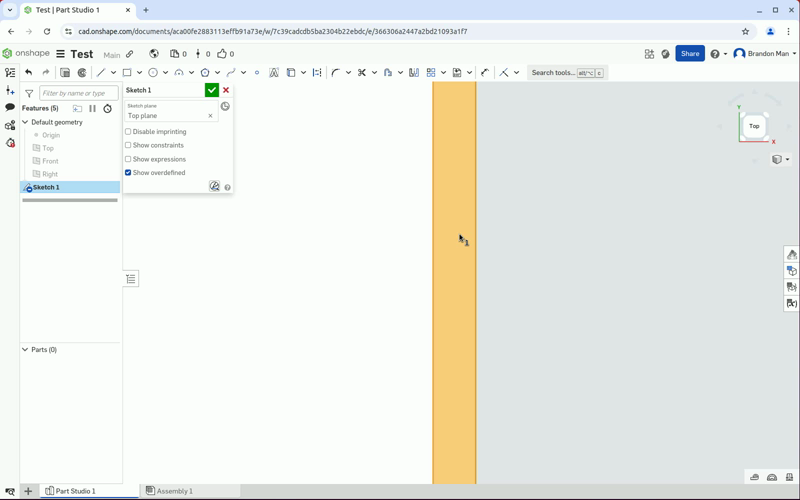
scroll(-6)
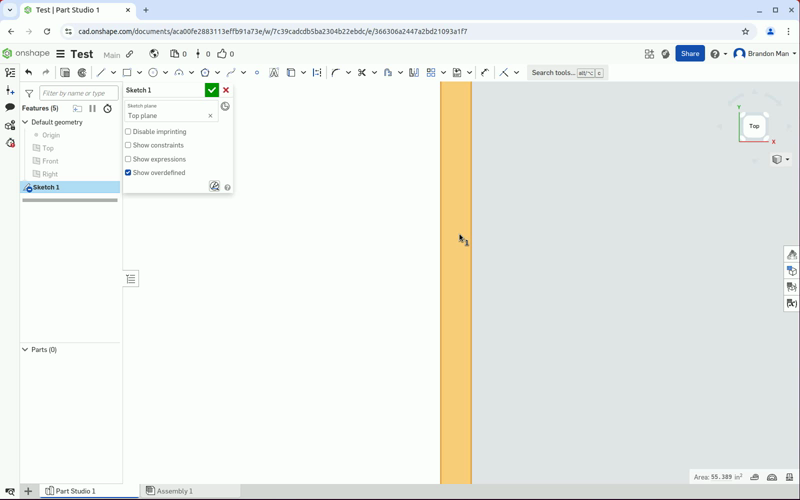
scroll(-6)
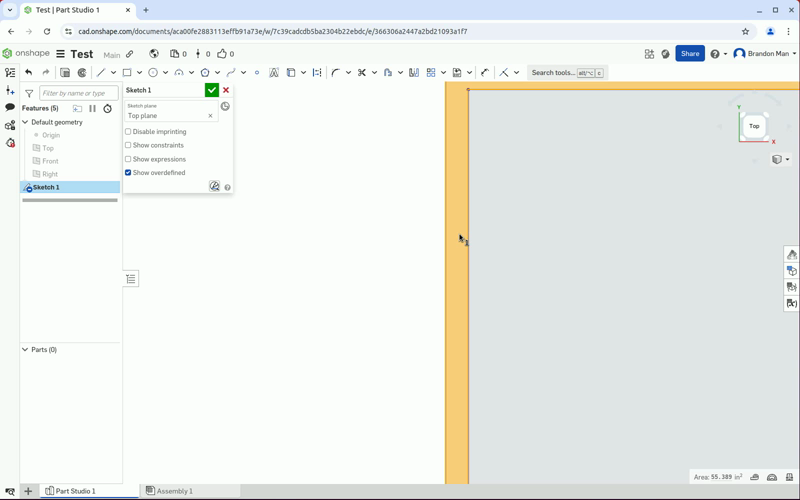
scroll(-6)
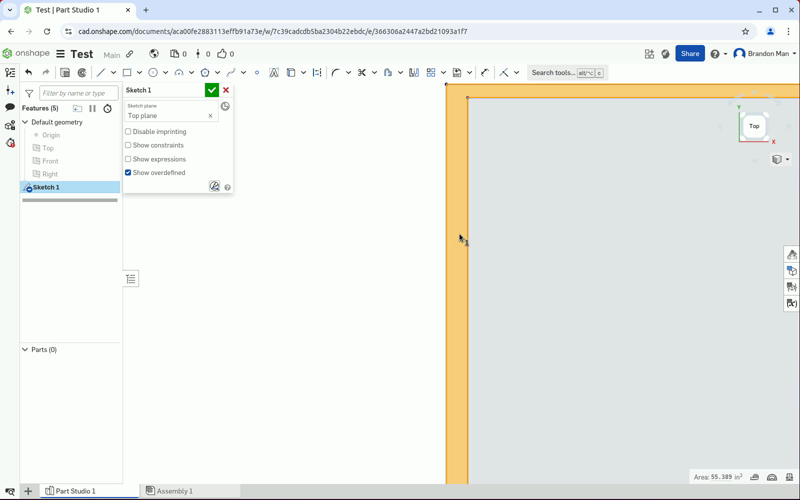
scroll(-6)
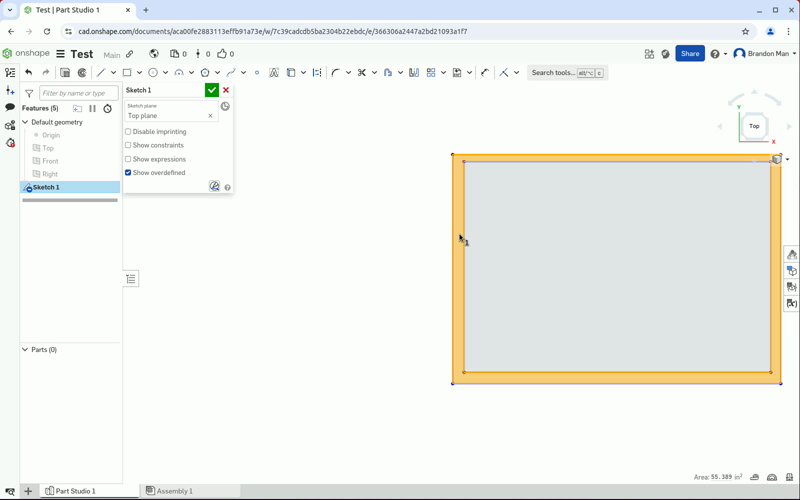
scroll(-6)
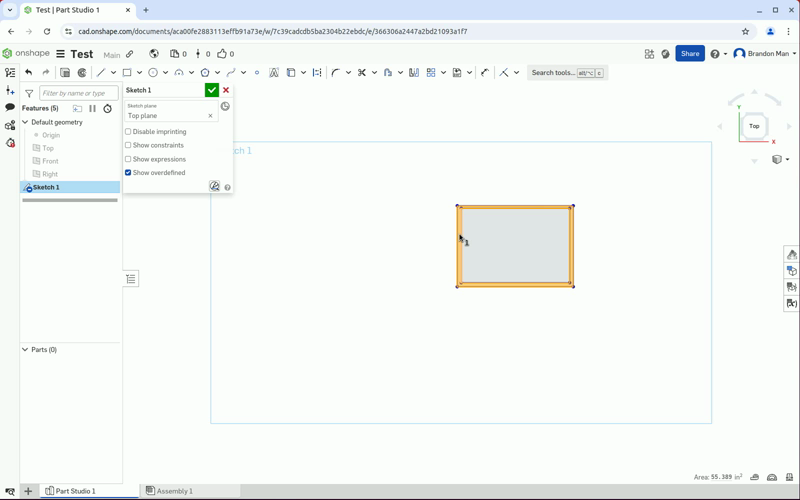
mouse_move(73, 352)
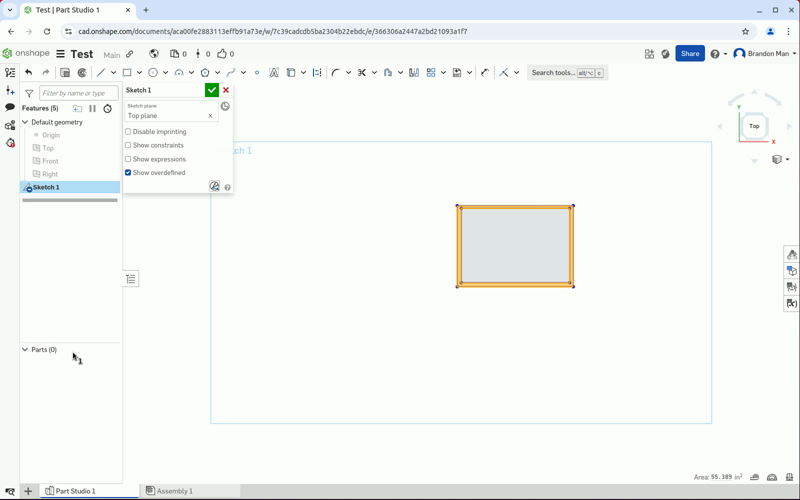
key(shift+y)
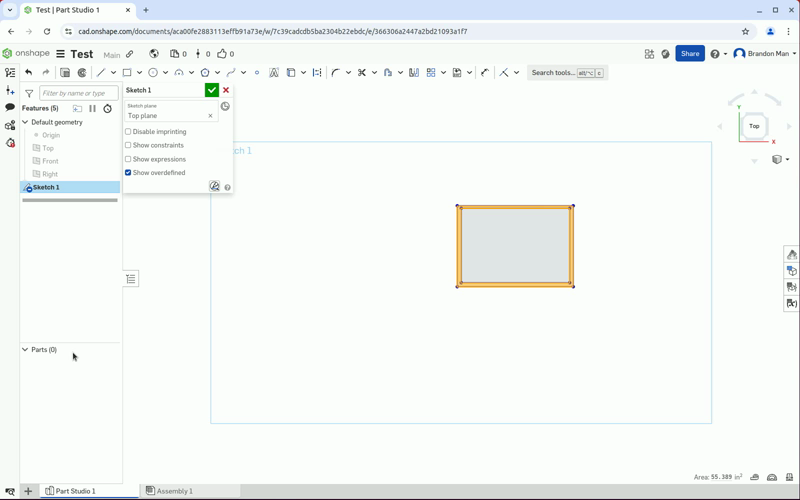
key(shift+e)
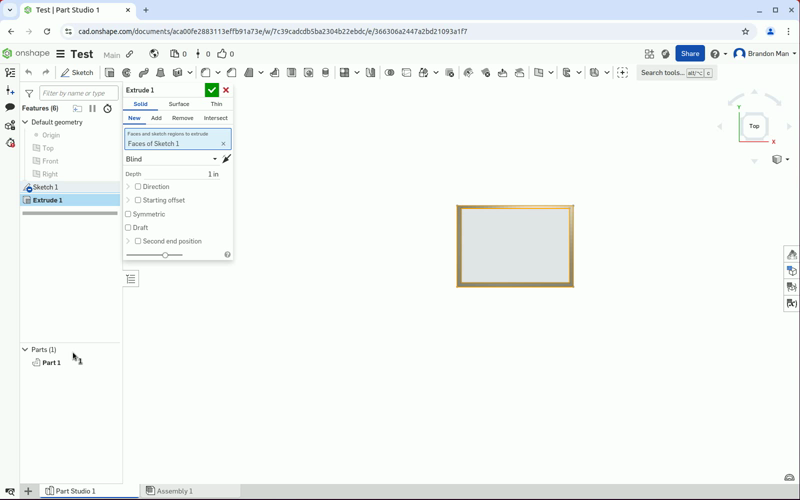
mouse_move(143, 106)
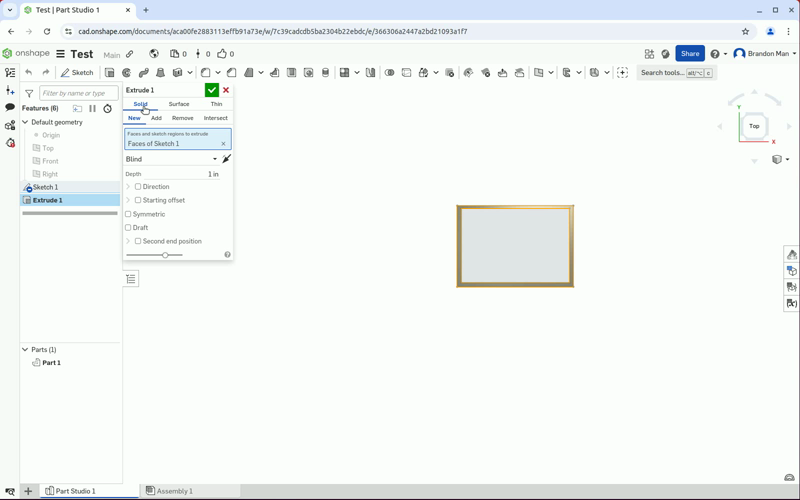
click(143, 106)
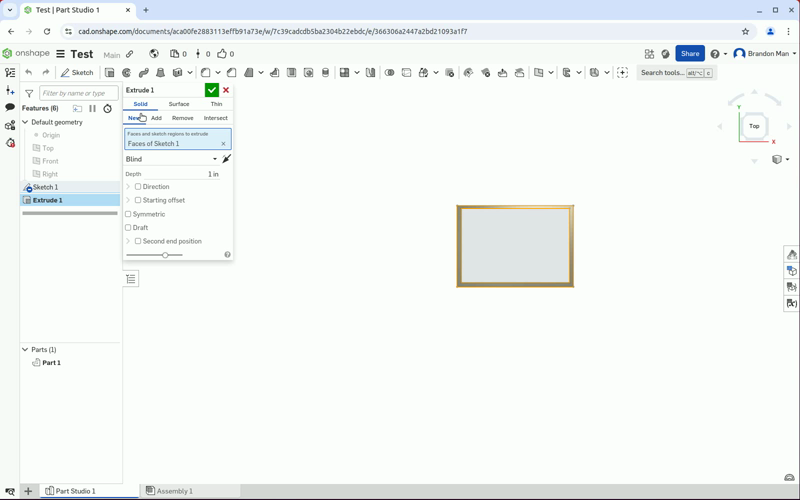
mouse_move(137, 120)
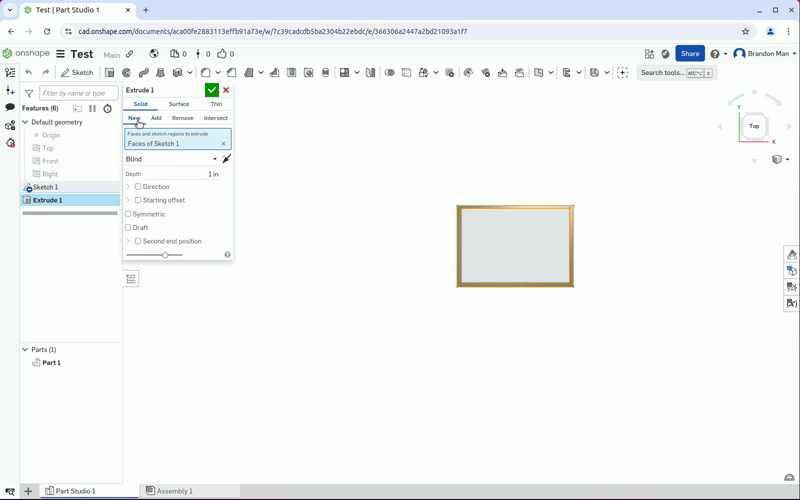
click(137, 120)
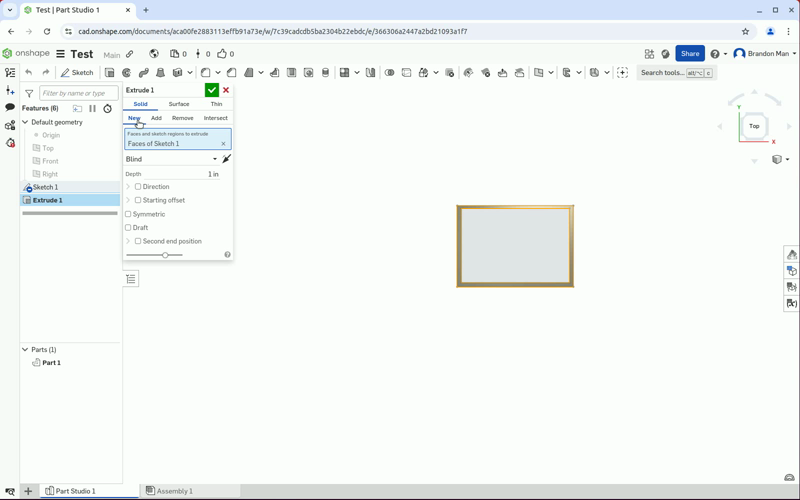
key(tab, 4)
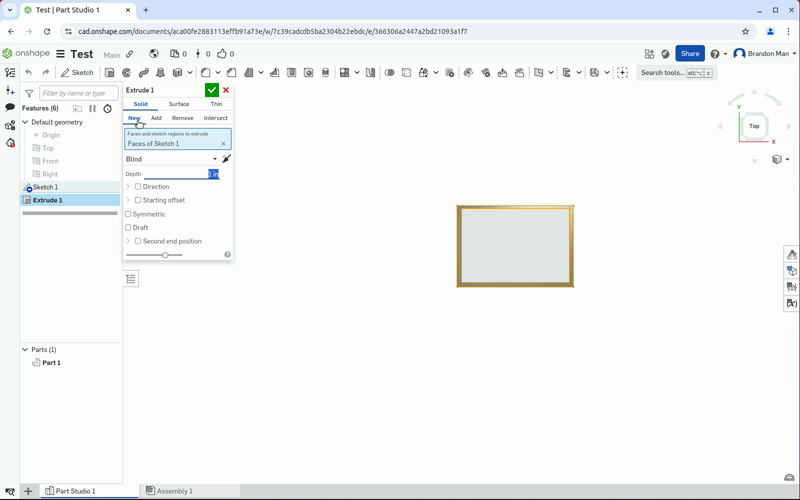
text(0.722)
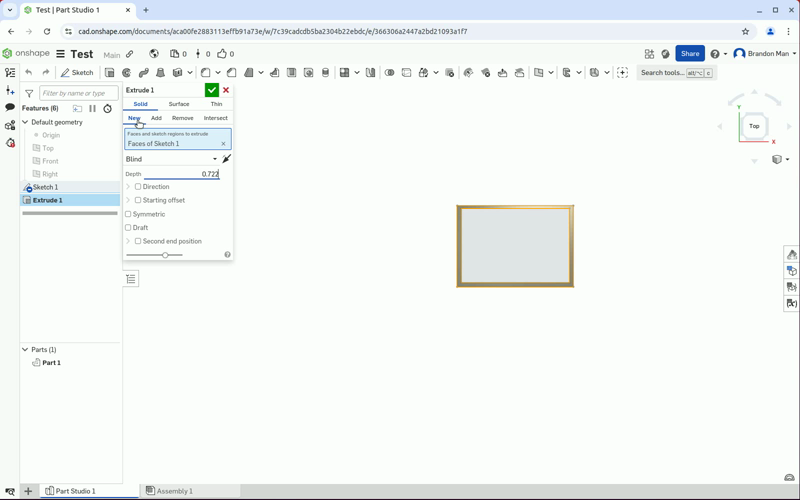
key(enter)
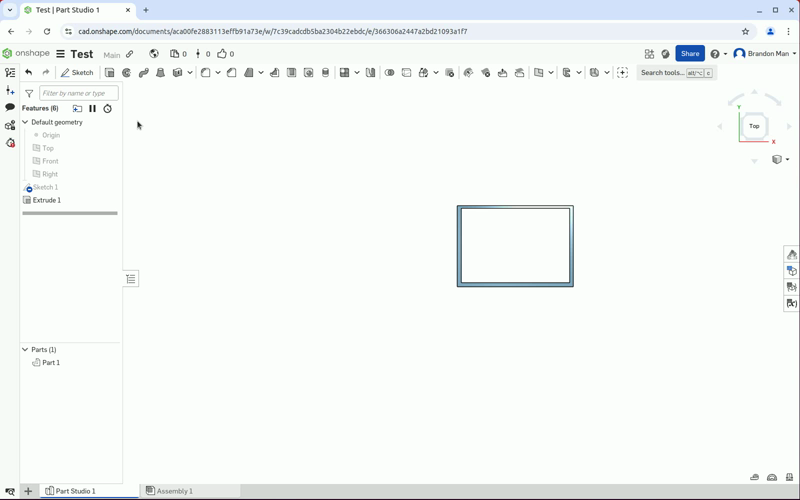
key(shift+h)
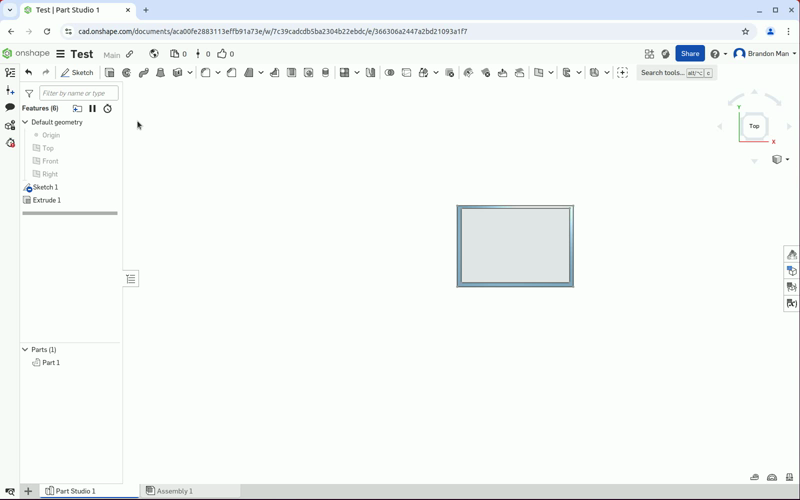
key(shift+h)
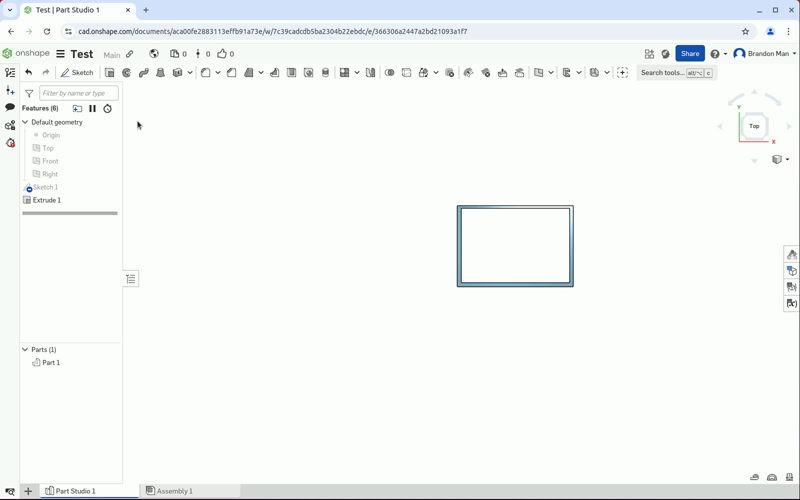
mouse_move(73, 189)
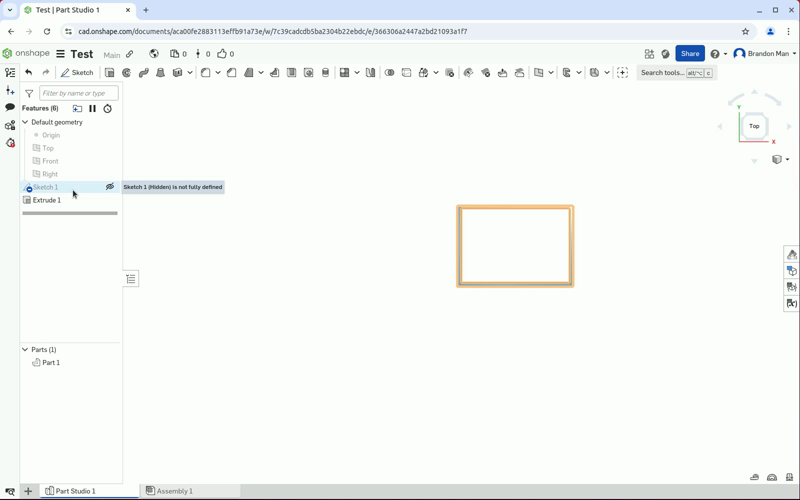
click(73, 189)
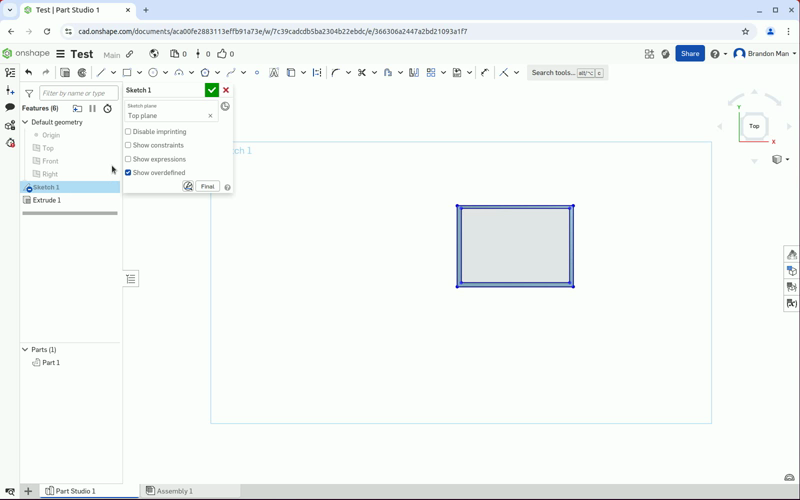
mouse_move(229, 92)
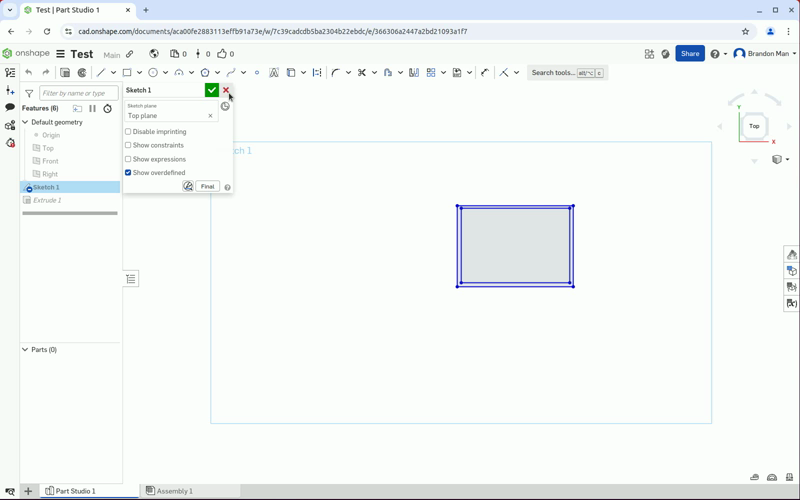
click(229, 92)
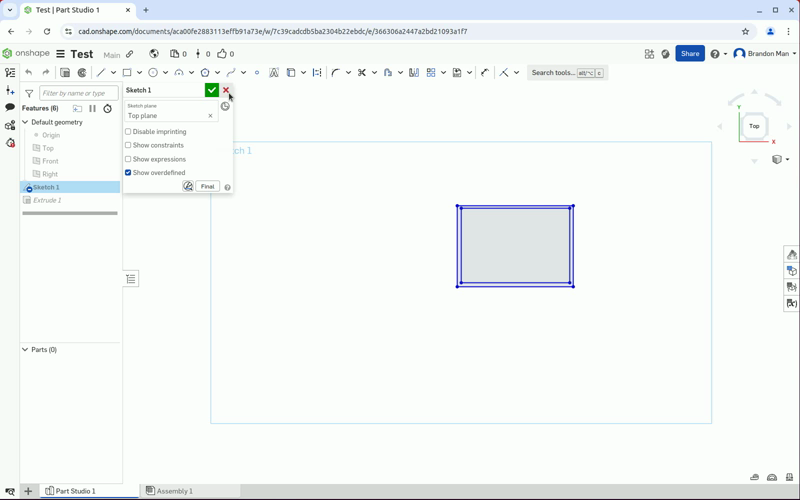
key(shift+s)
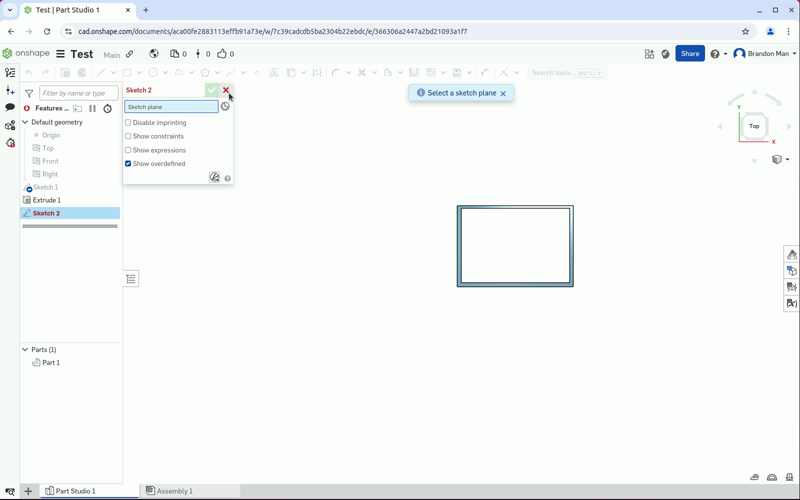
mouse_move(73, 150)
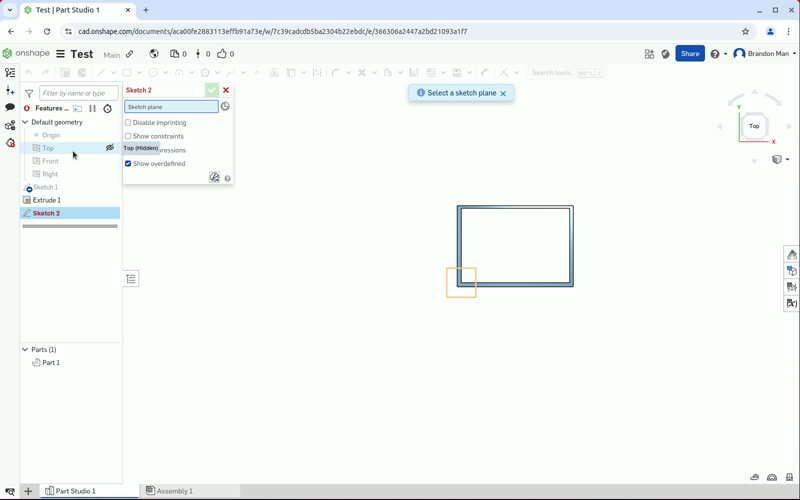
click(73, 150)
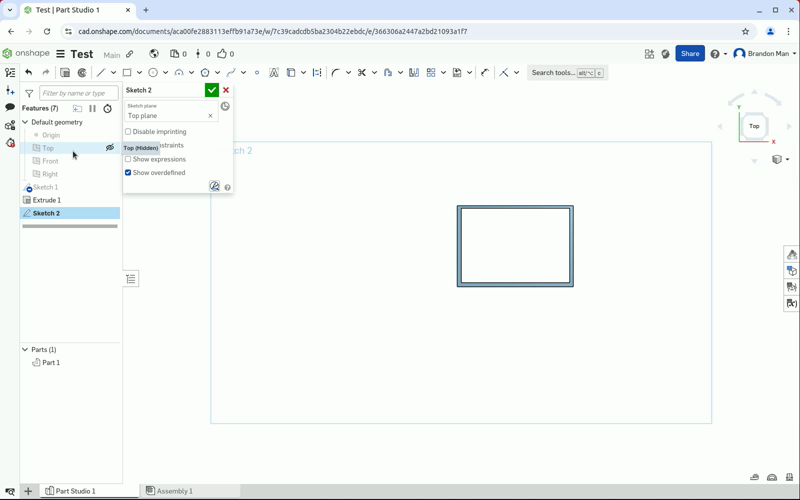
mouse_move(73, 352)
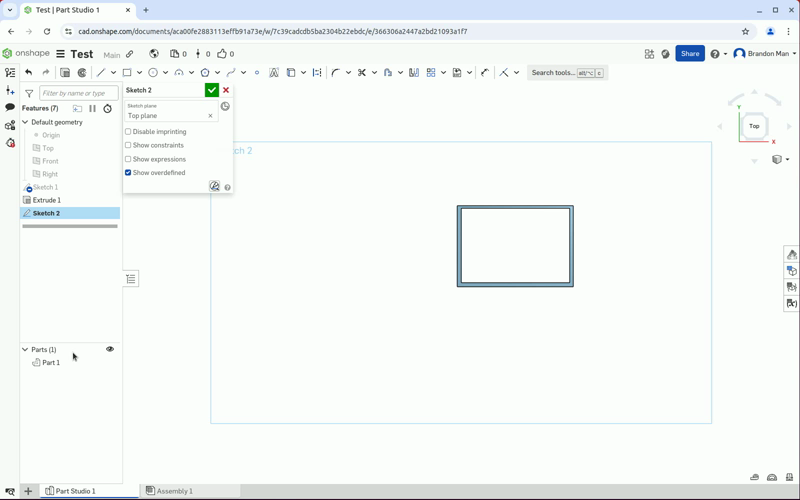
key(y)
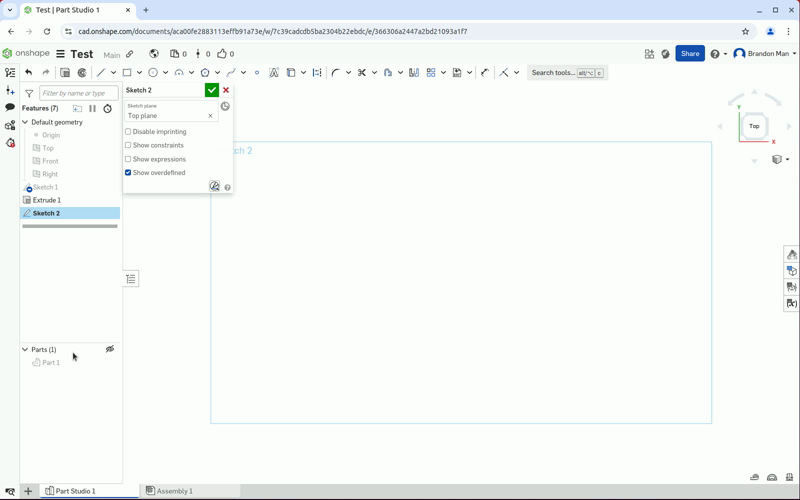
key(l)
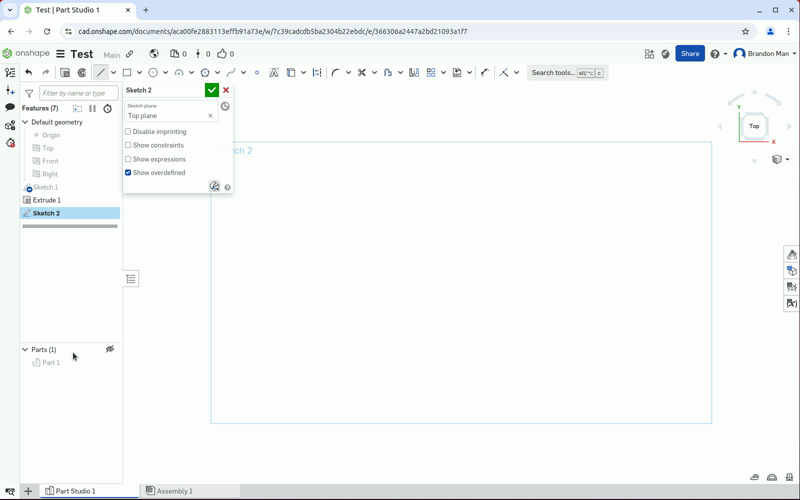
key_down(shift)
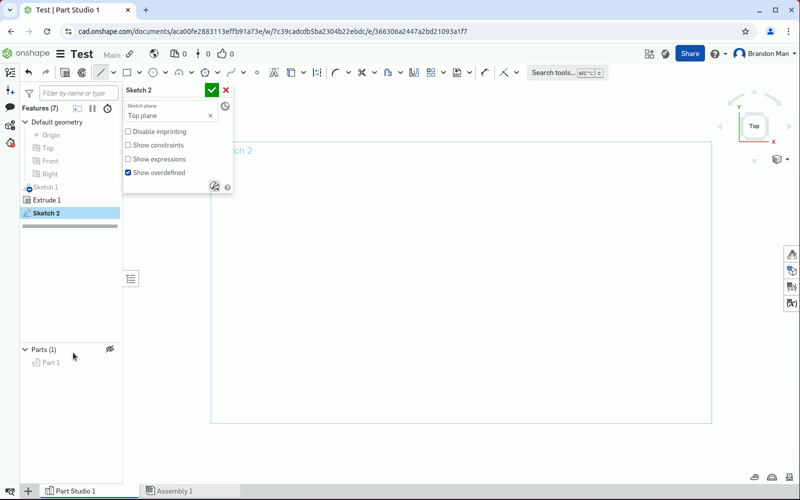
mouse_move(460, 282)
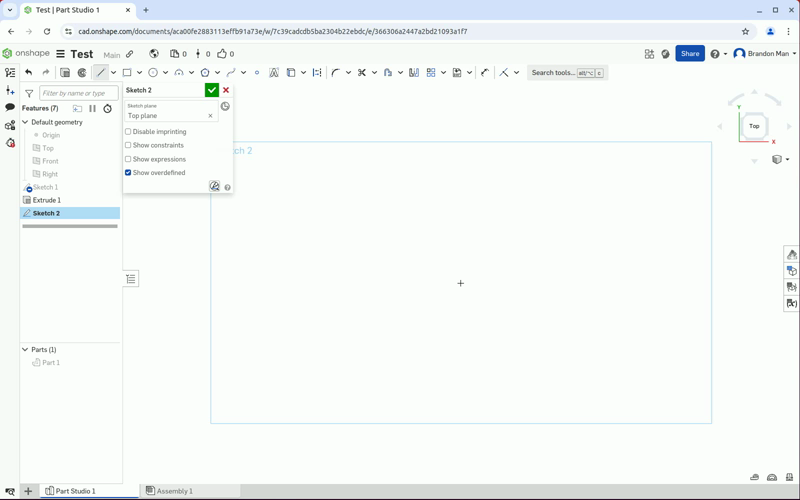
click(460, 282)
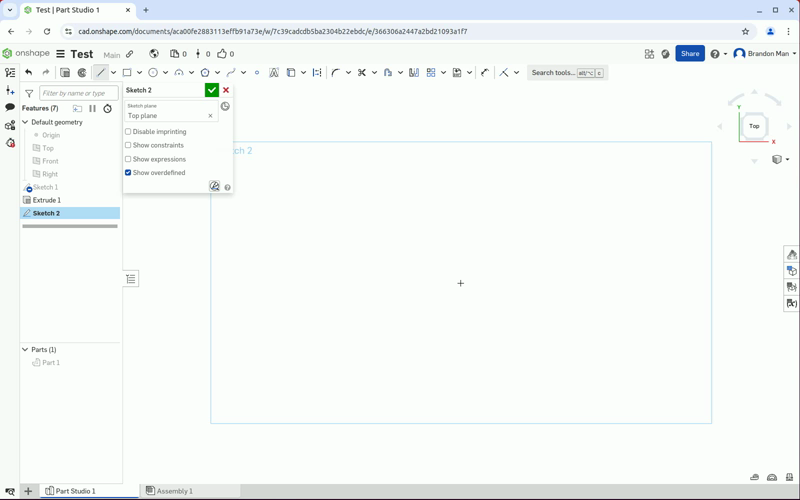
key_up(shift)
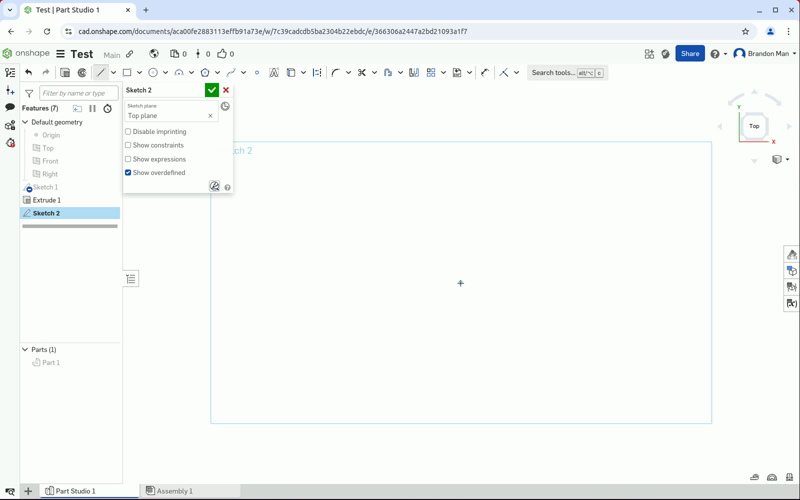
key_down(shift)
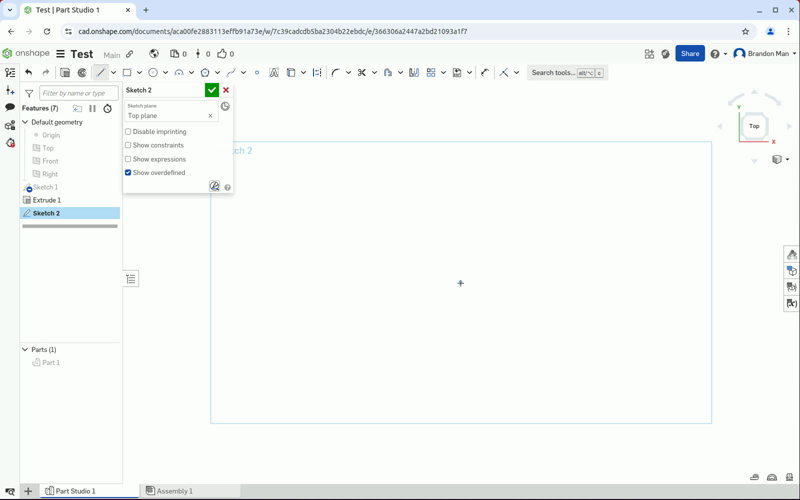
mouse_move(569, 282)
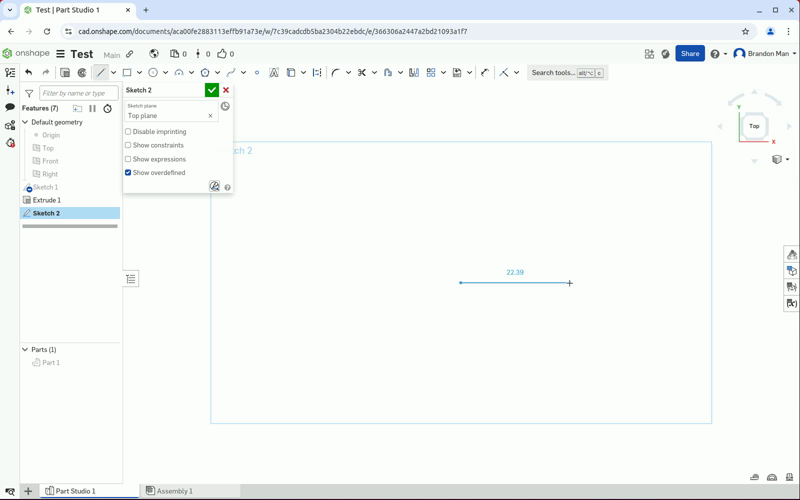
click(569, 282)
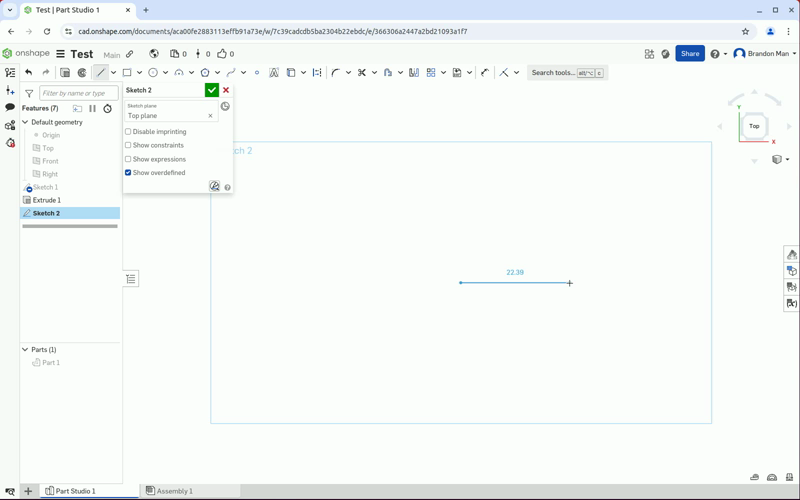
key_up(shift)
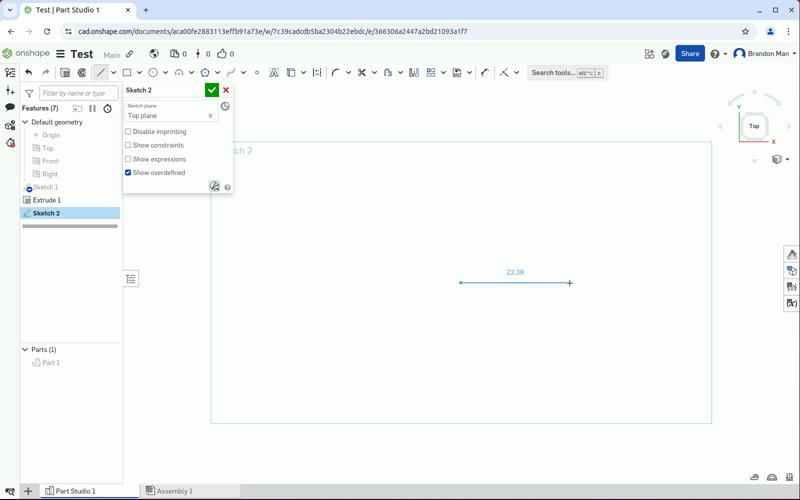
key_down(shift)
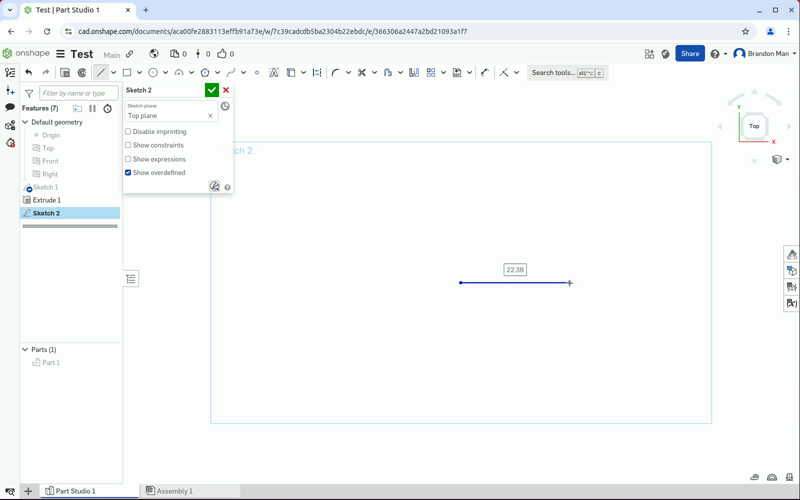
mouse_move(569, 208)
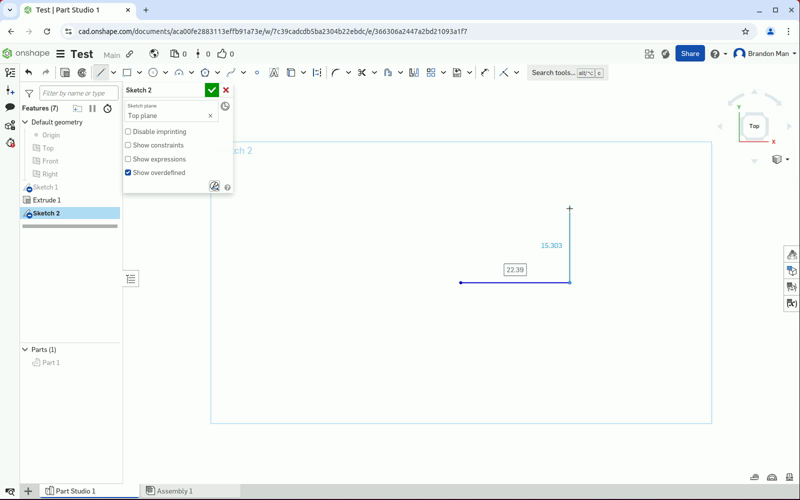
click(569, 208)
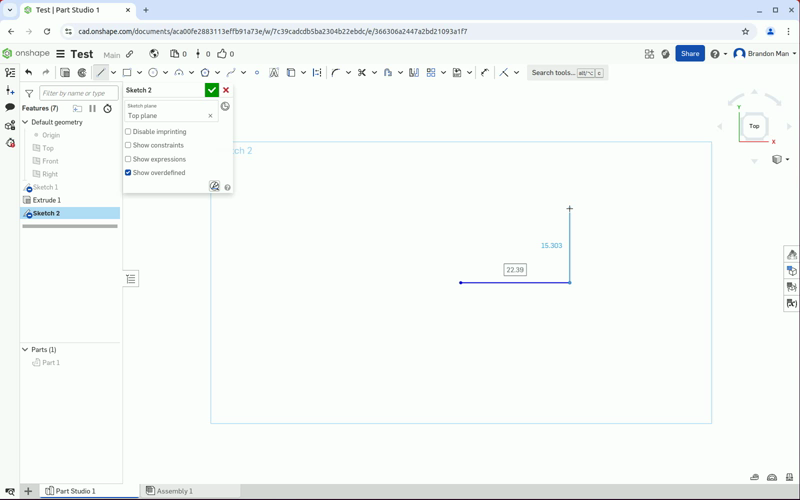
key_up(shift)
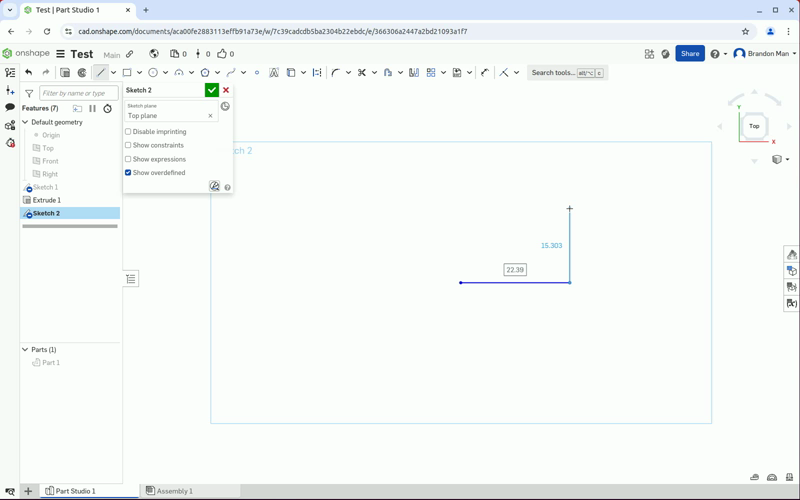
key_down(shift)
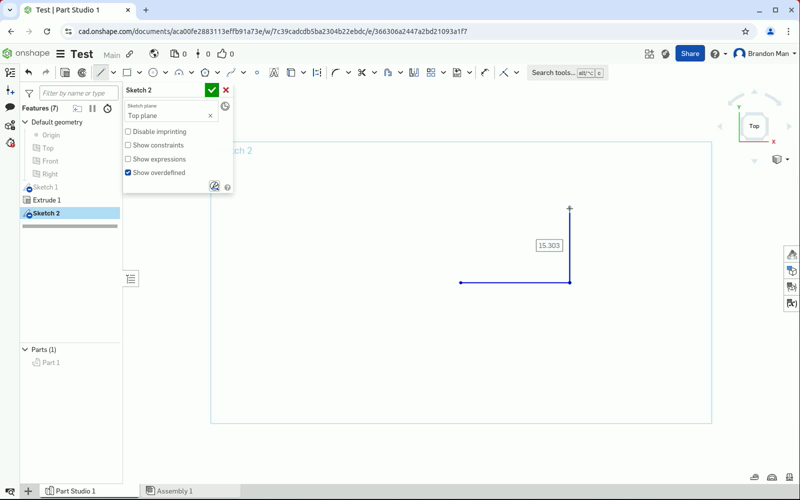
mouse_move(460, 208)
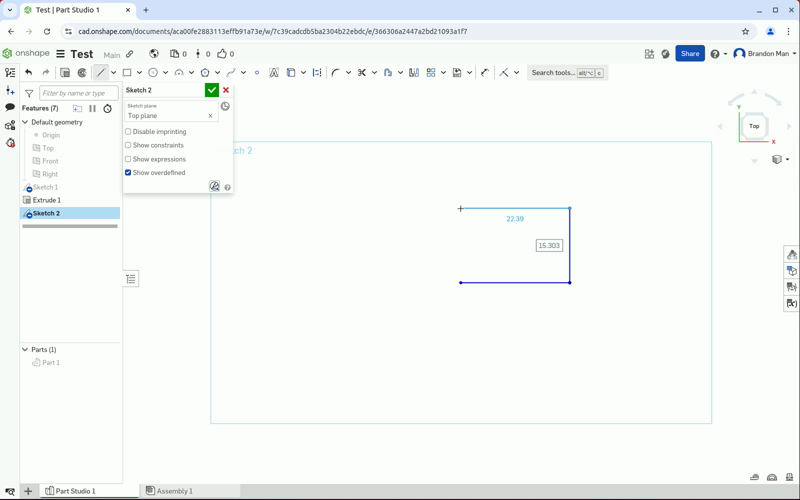
click(460, 208)
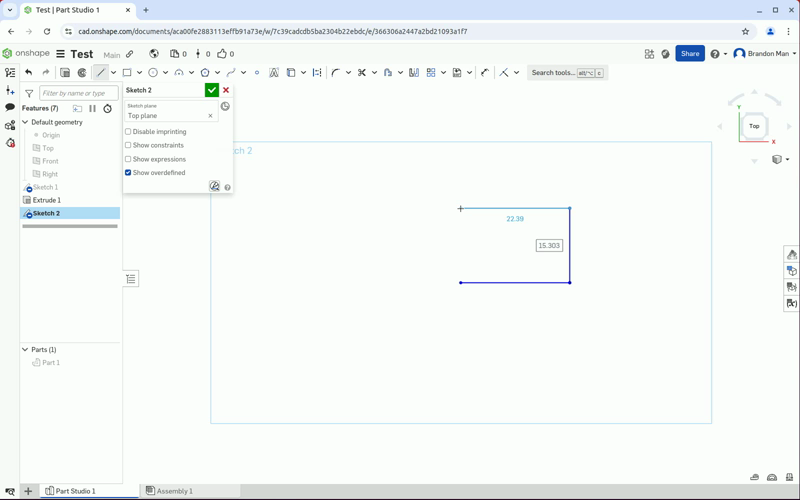
key_up(shift)
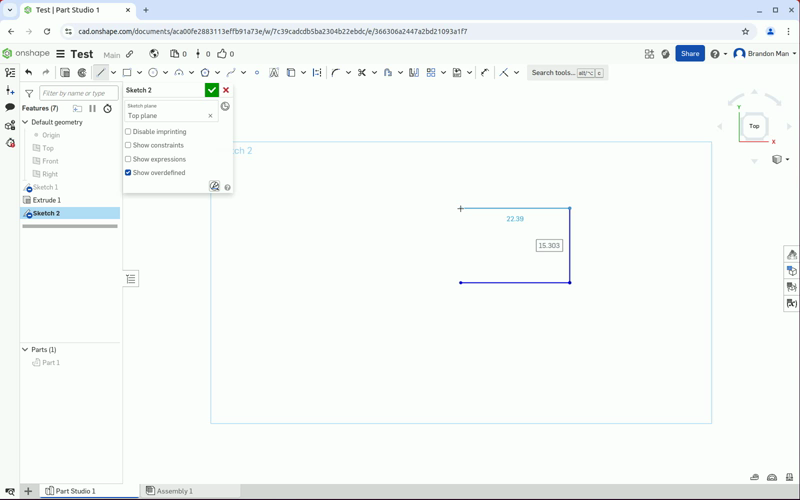
key_down(shift)
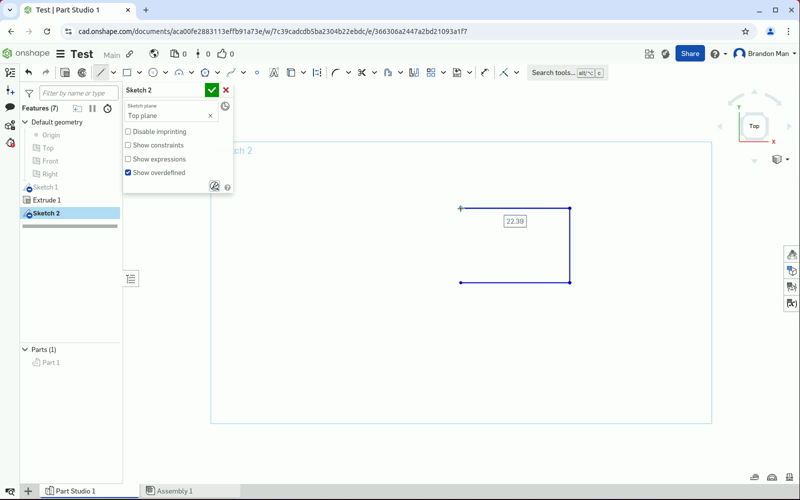
mouse_move(460, 282)
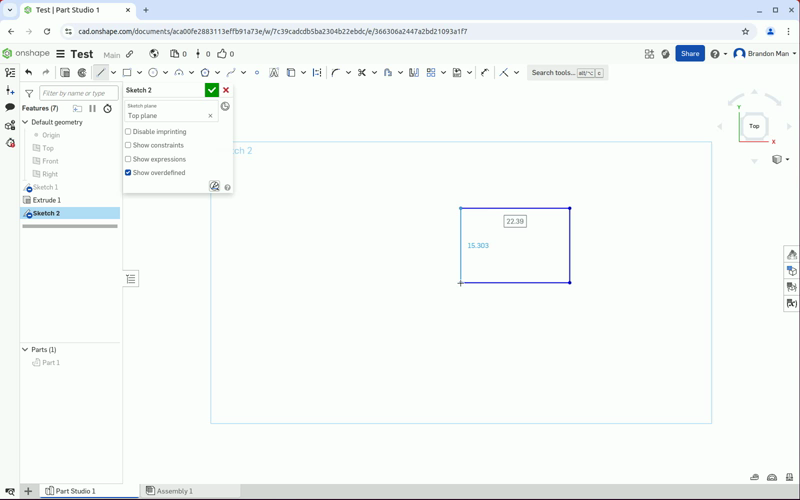
key_up(shift)
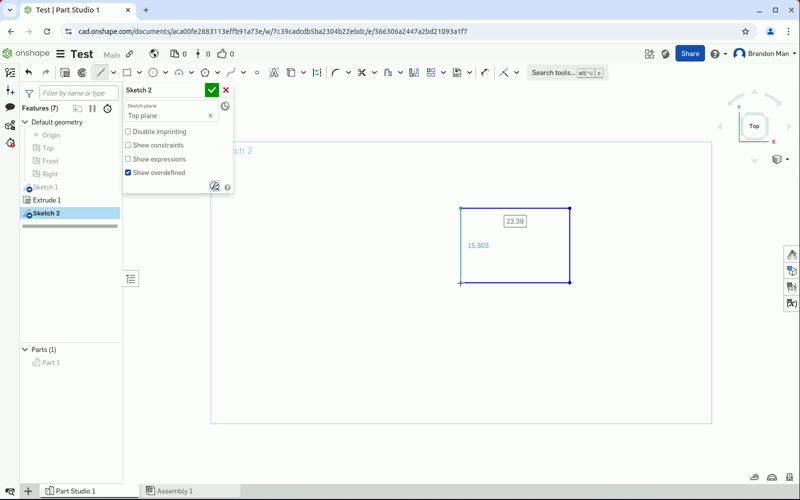
click(460, 282)
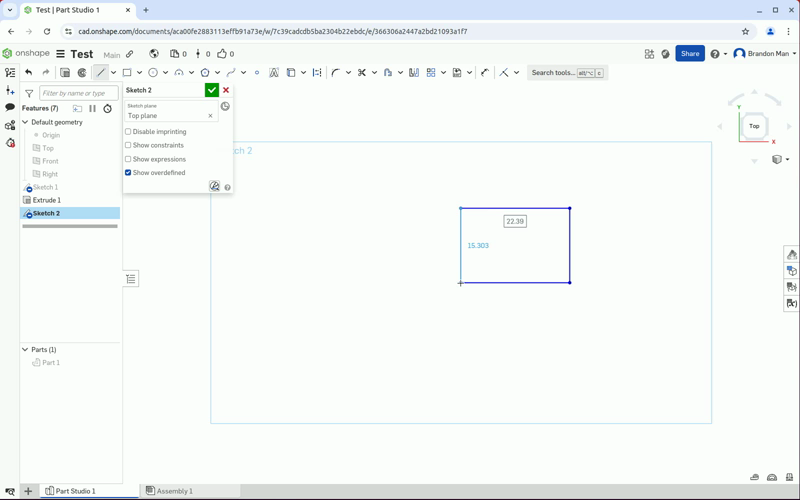
key(esc)
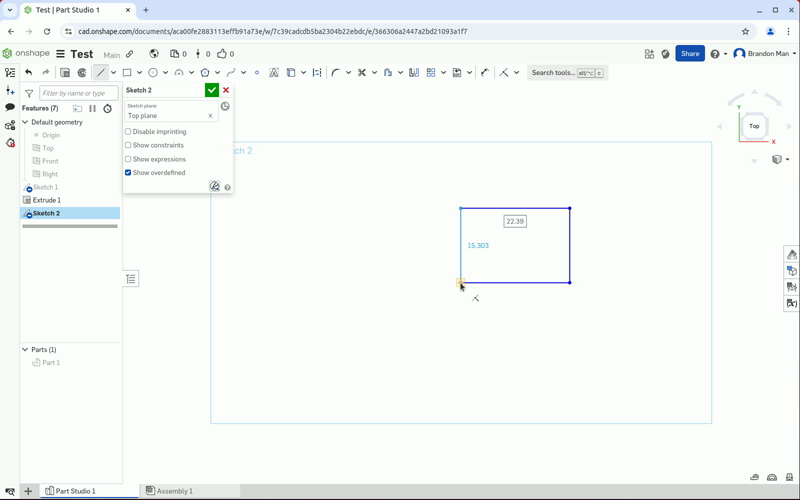
mouse_move(502, 273)
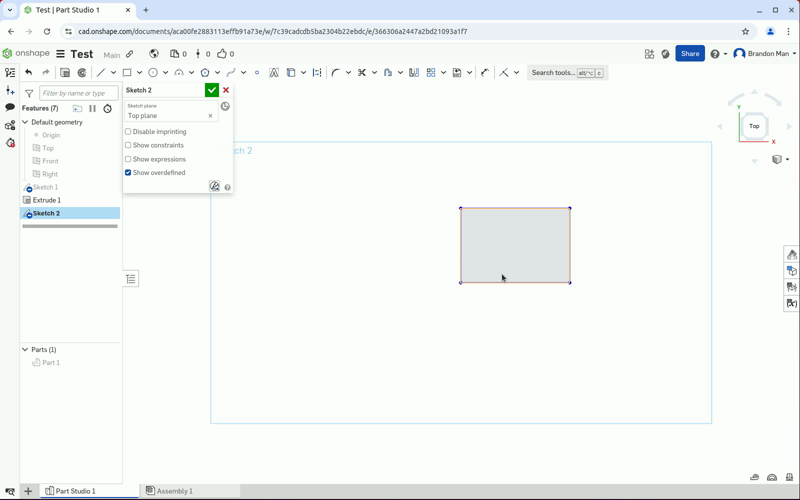
click(502, 273)
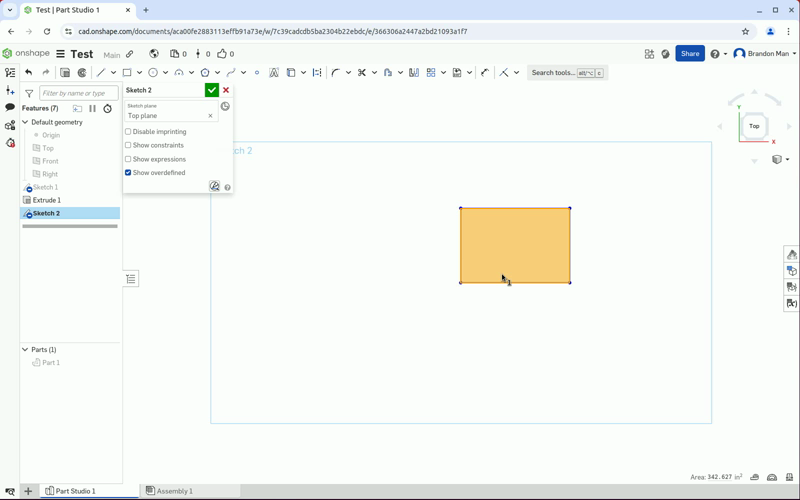
mouse_move(73, 352)
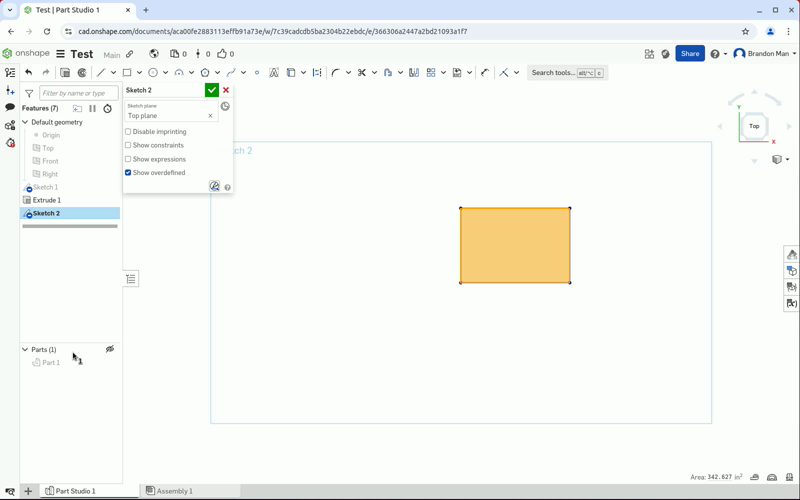
key(shift+y)
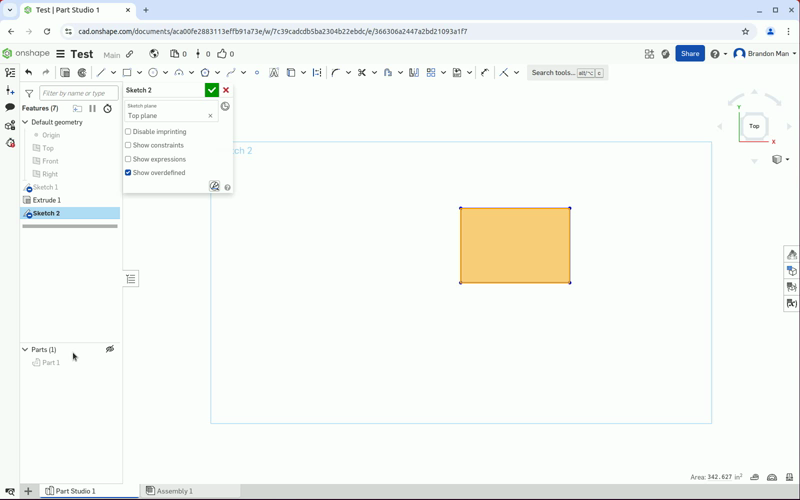
key(shift+e)
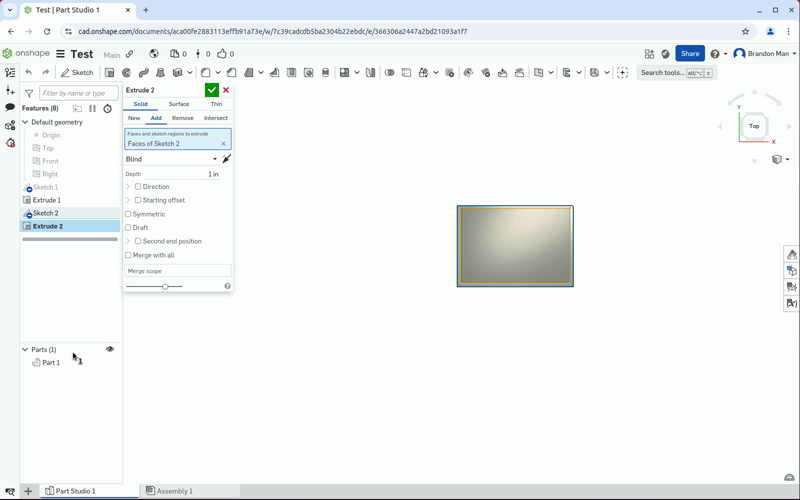
mouse_move(143, 106)
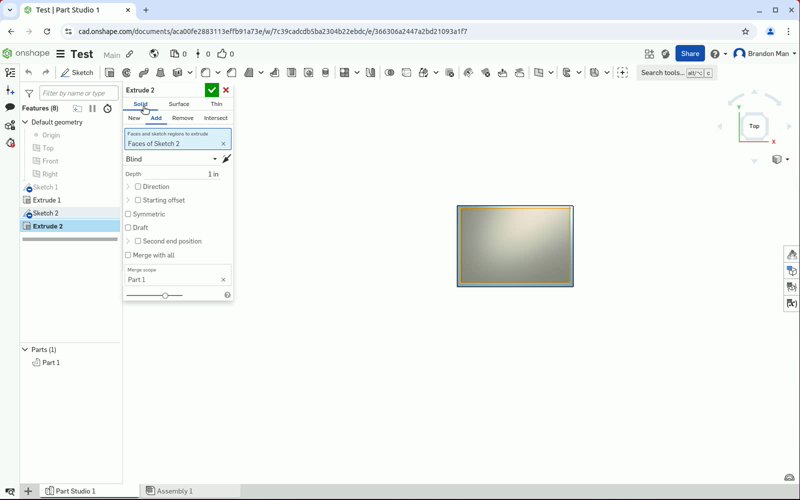
click(143, 106)
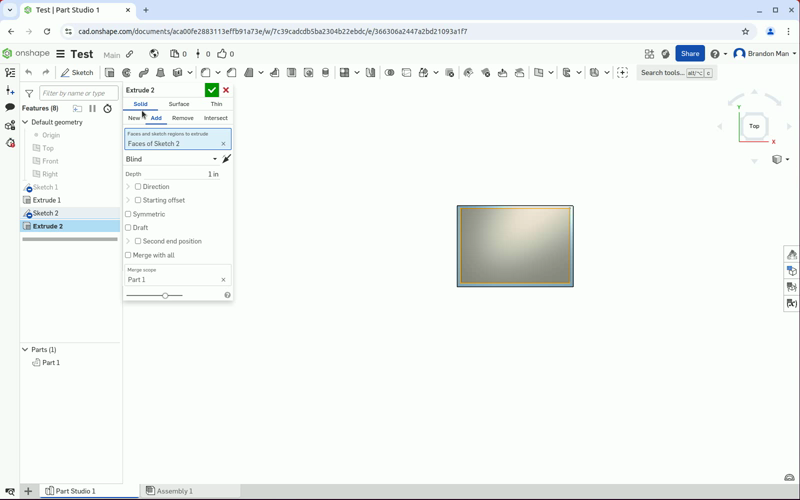
mouse_move(137, 120)
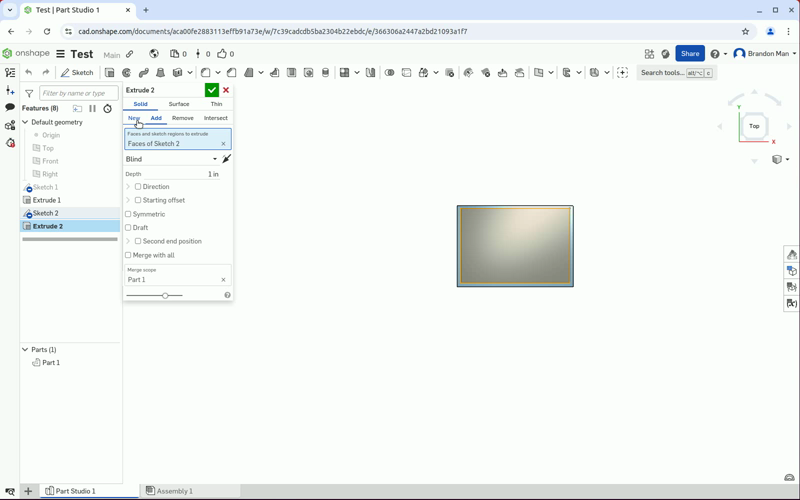
click(137, 120)
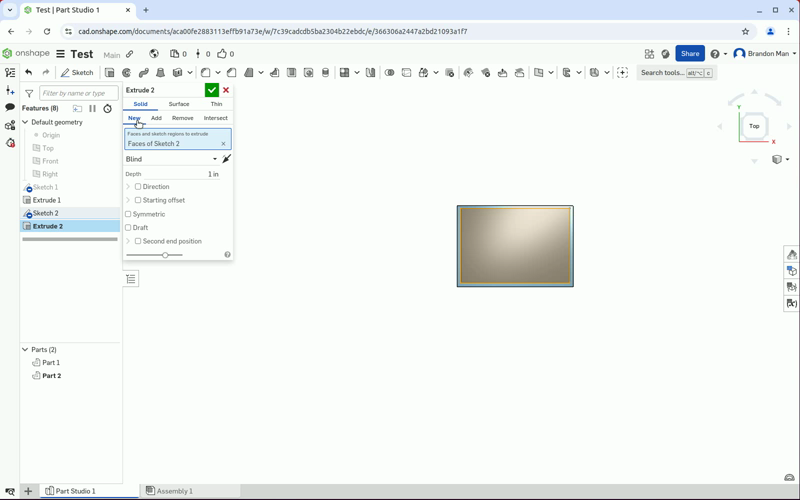
key(tab, 4)
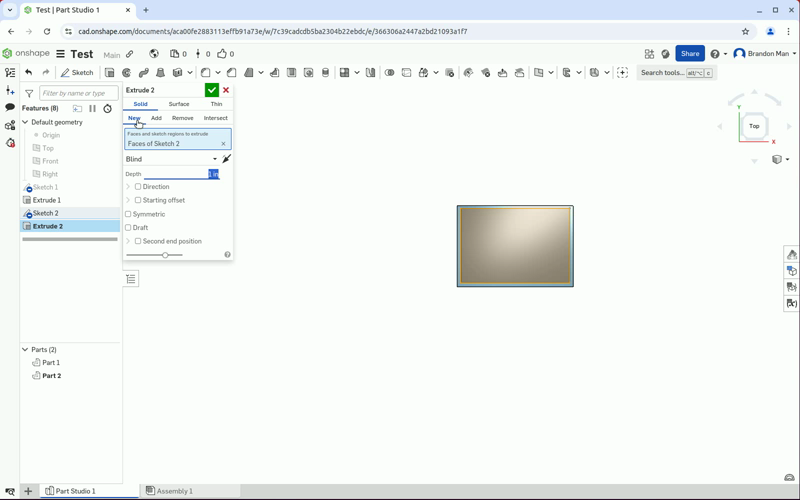
text(0.722)
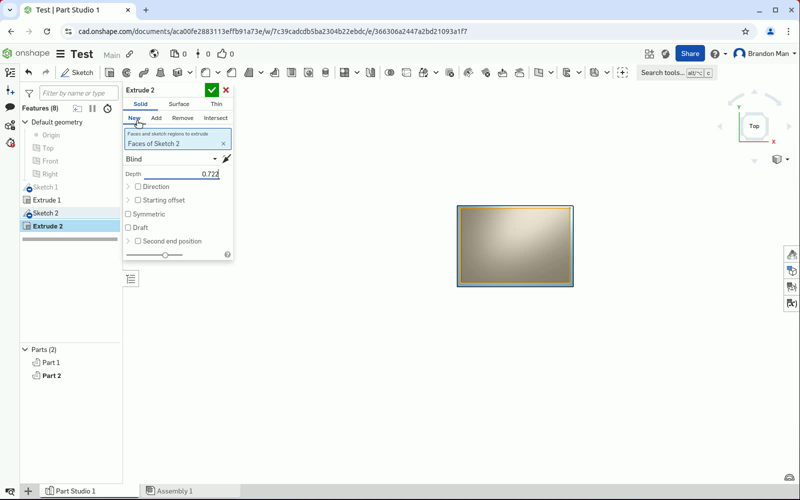
key(enter)
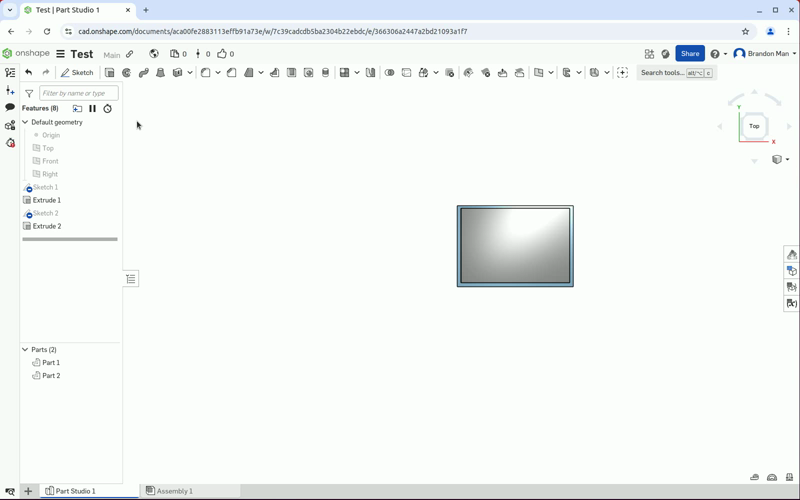
key(shift+h)
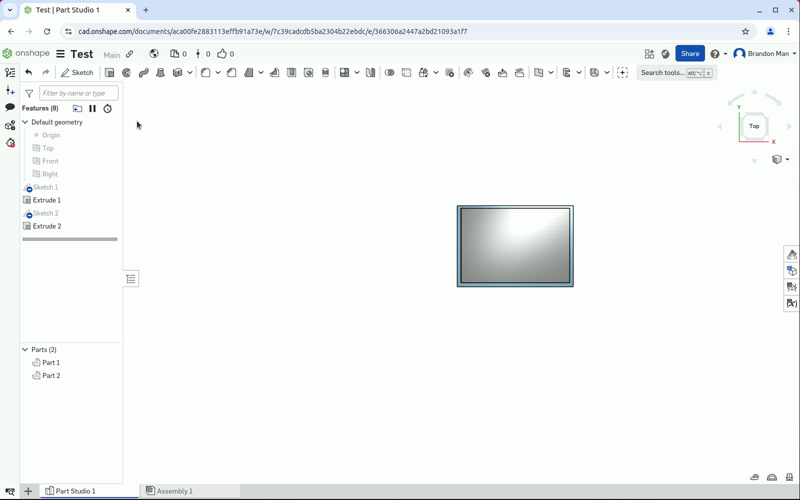
key(shift+h)
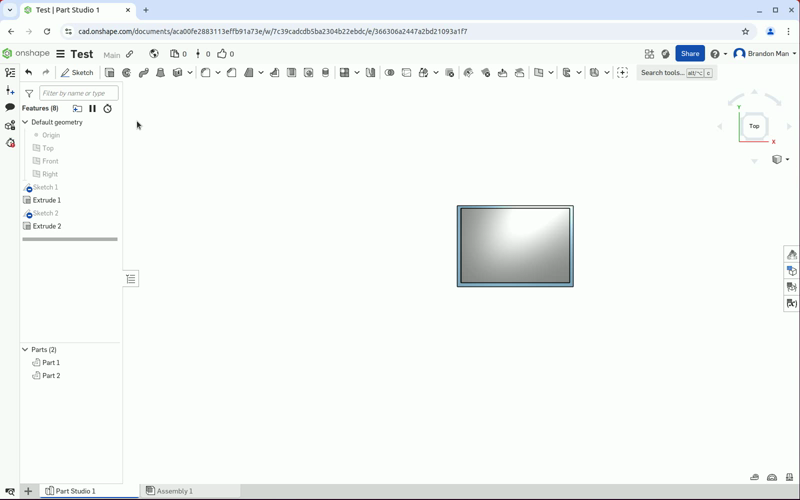
mouse_move(73, 189)
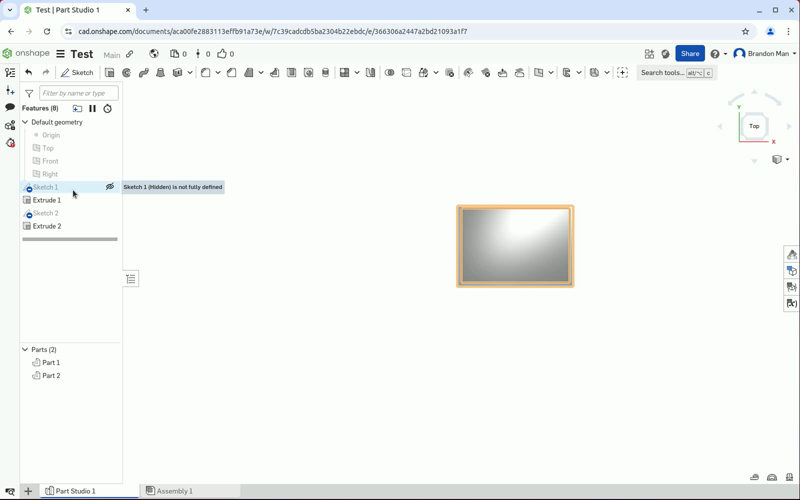
click(73, 189)
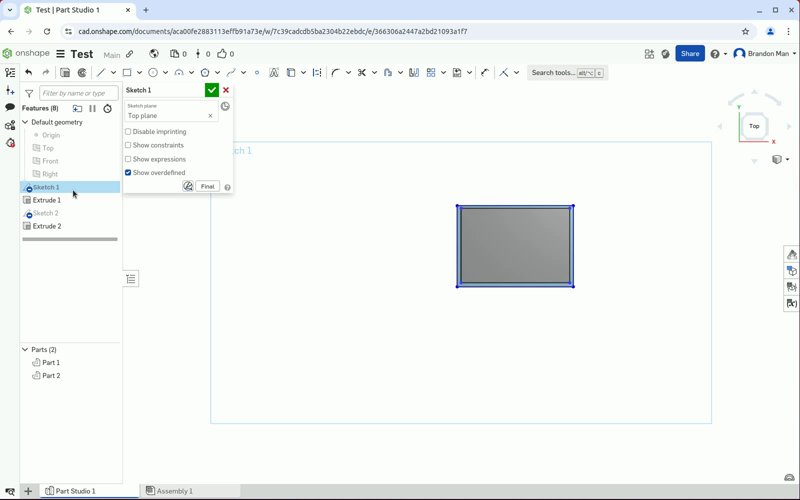
mouse_move(229, 92)
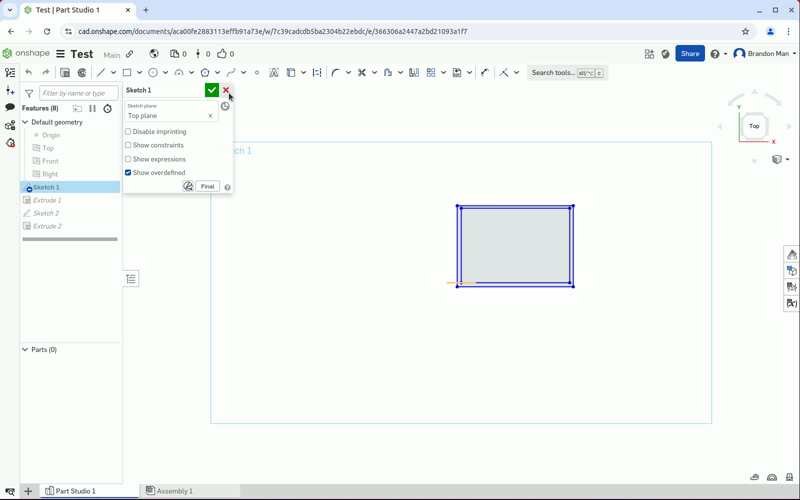
click(229, 92)
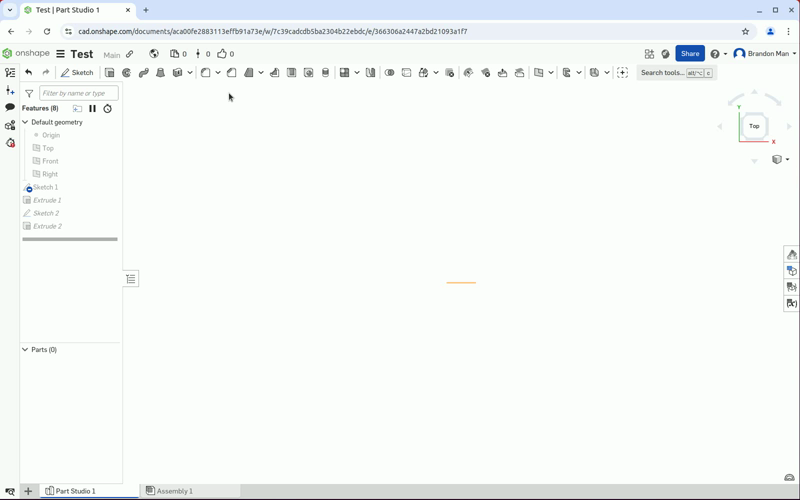
mouse_move(541, 75)
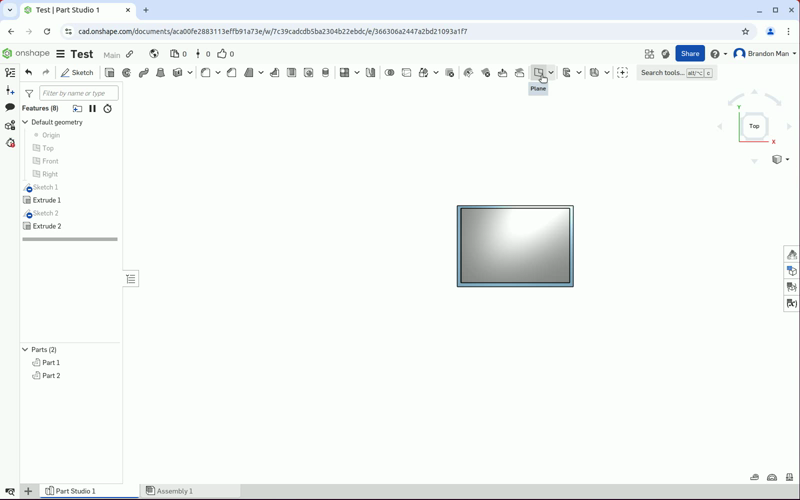
click(541, 75)
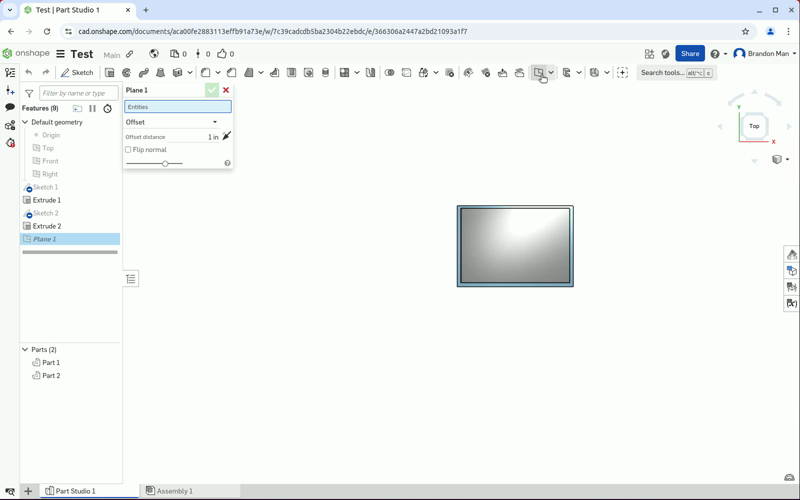
mouse_move(73, 150)
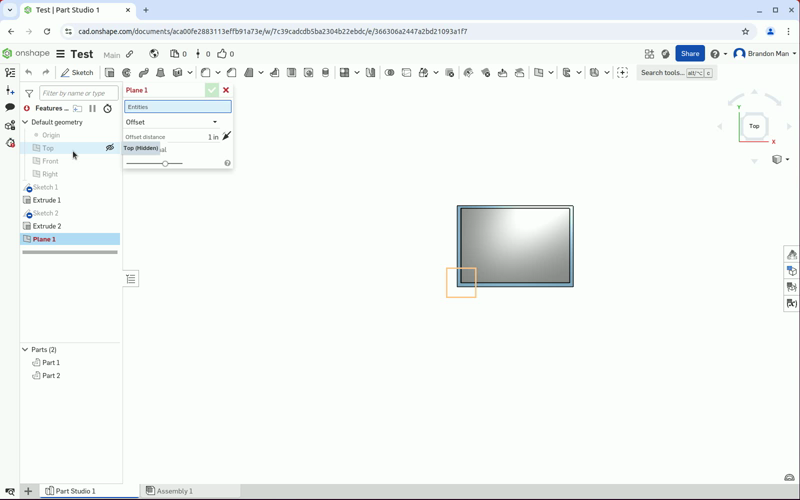
click(73, 150)
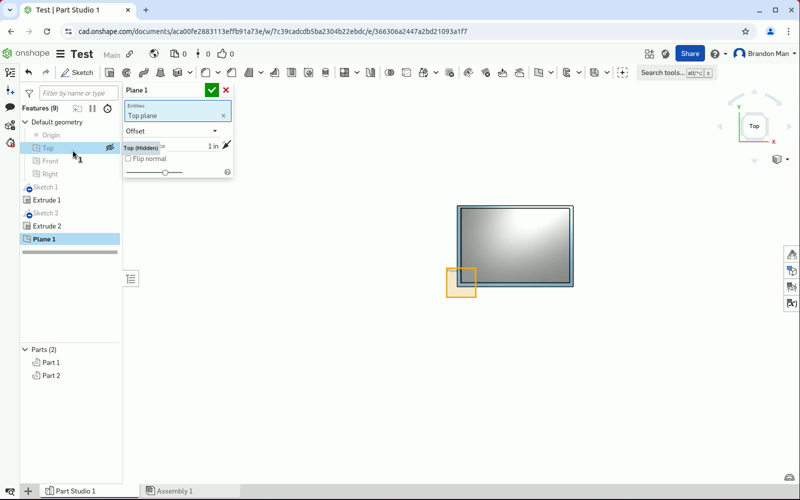
key(tab, 2)
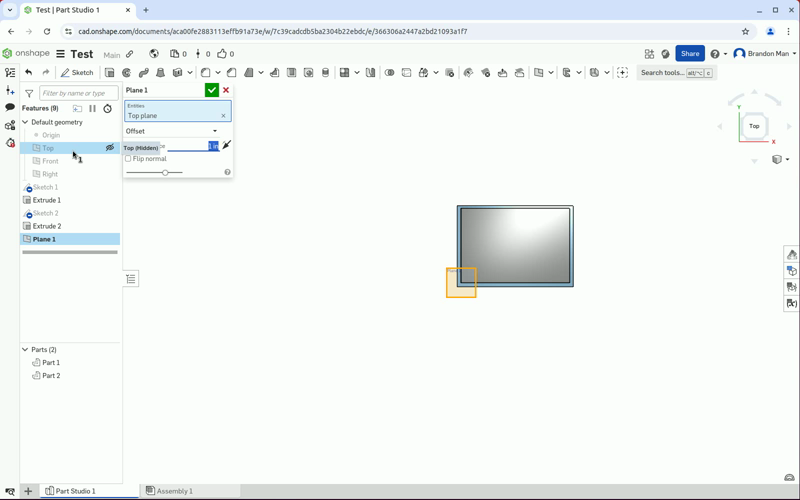
text(0.709)
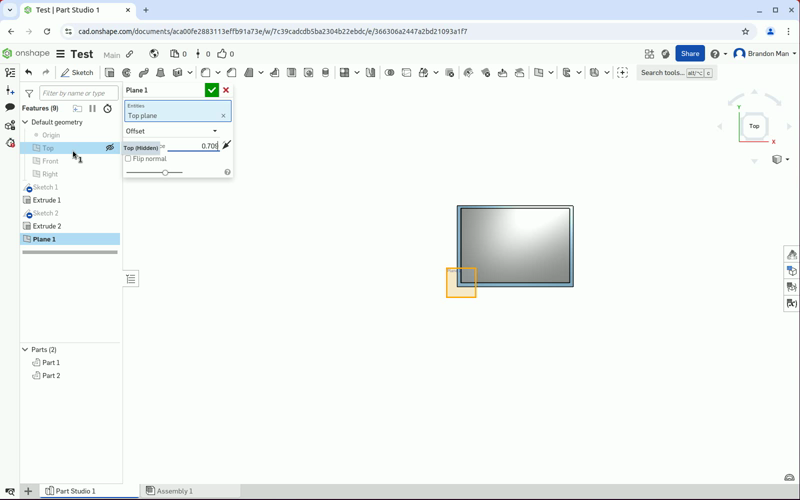
key(enter, 2)
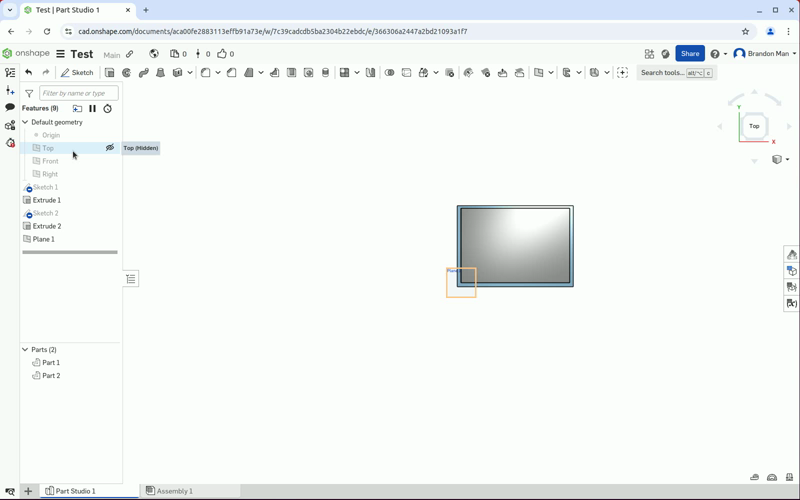
key(shift+s)
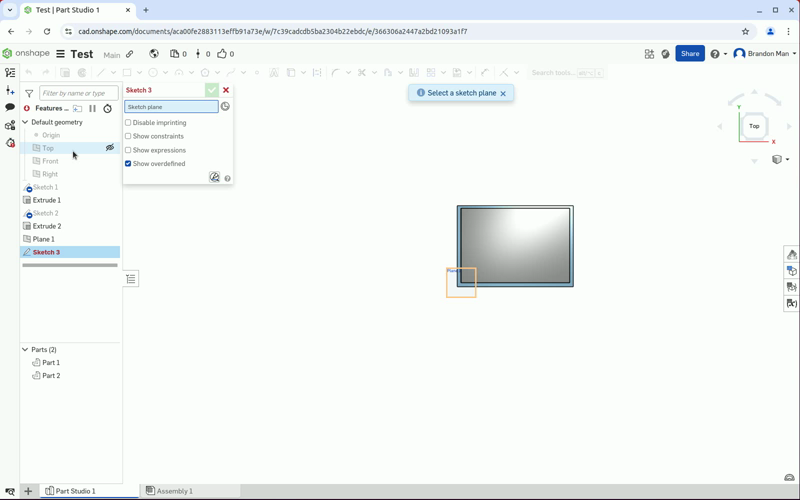
mouse_move(73, 241)
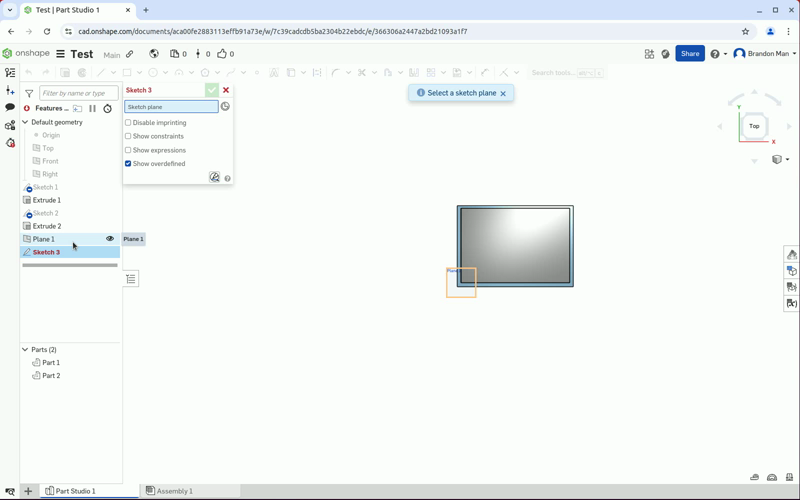
click(73, 241)
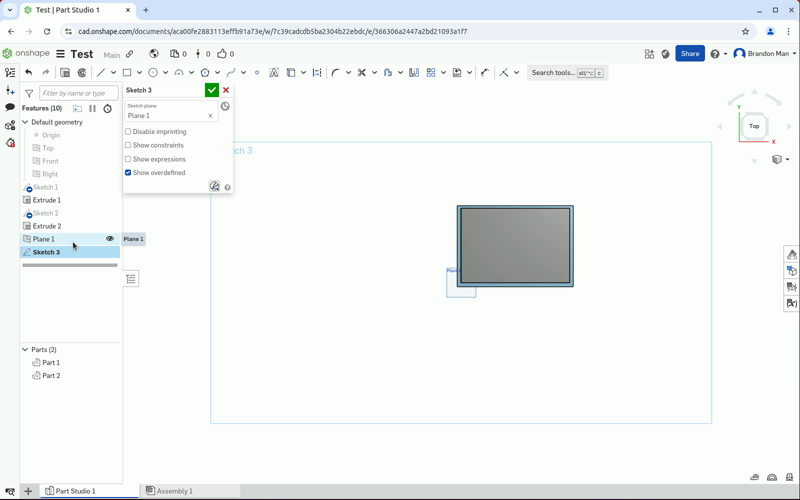
mouse_move(73, 352)
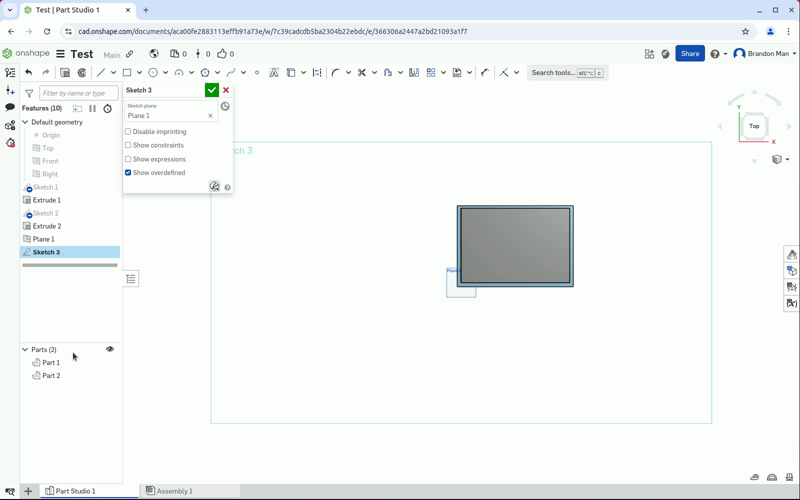
key(y)
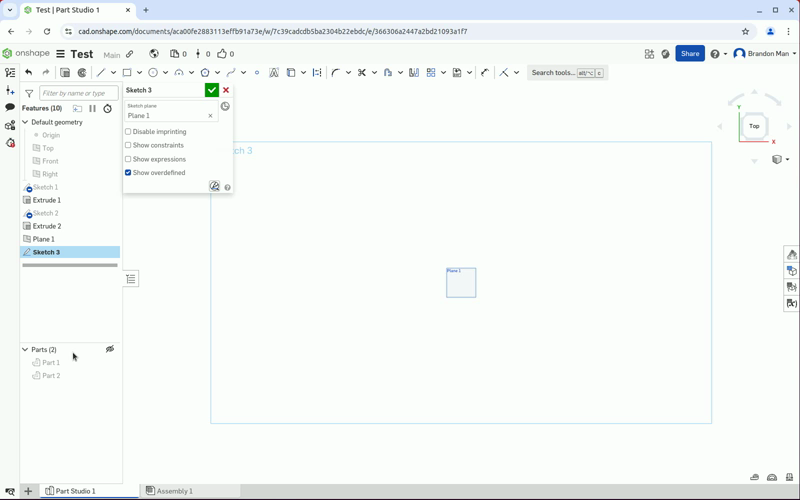
key(l)
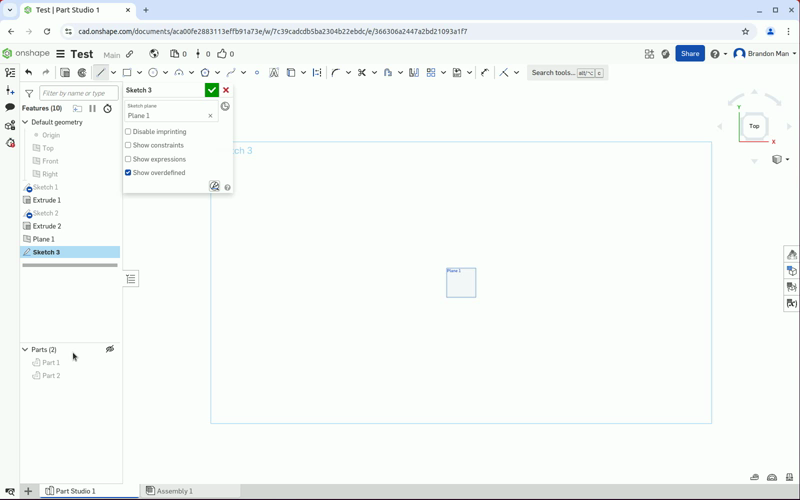
key_down(shift)
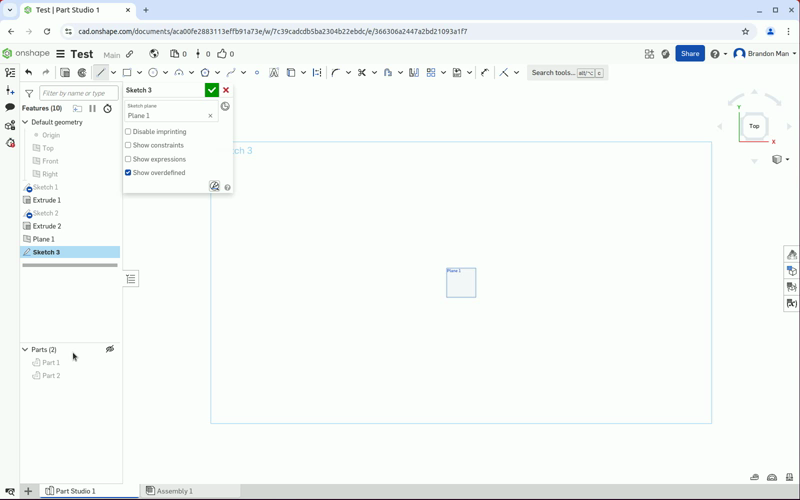
mouse_move(457, 286)
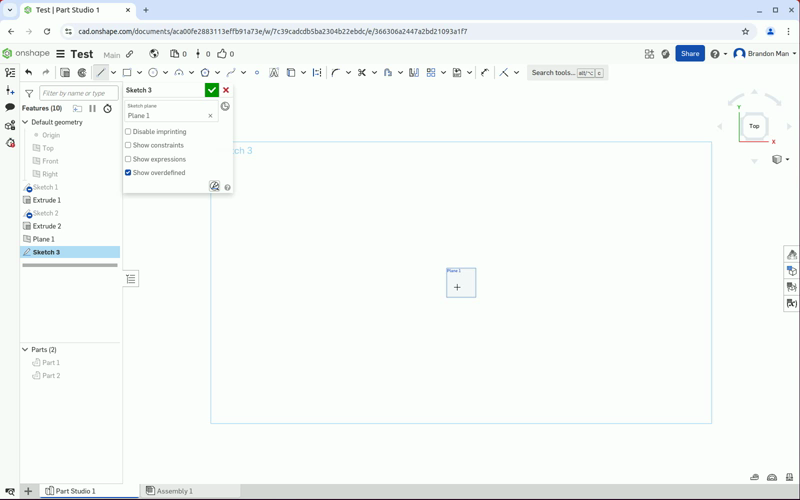
click(457, 286)
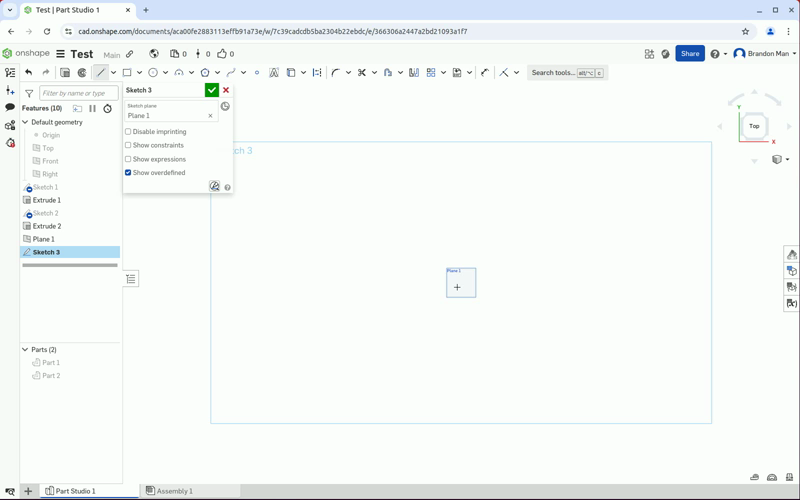
key_up(shift)
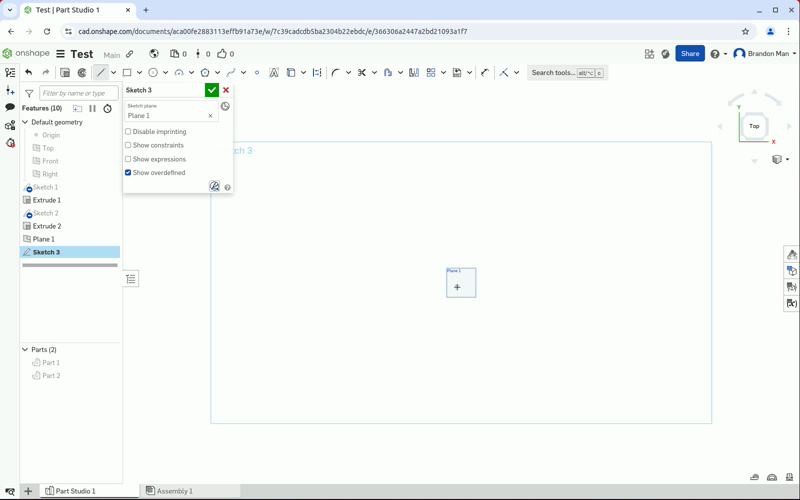
key_down(shift)
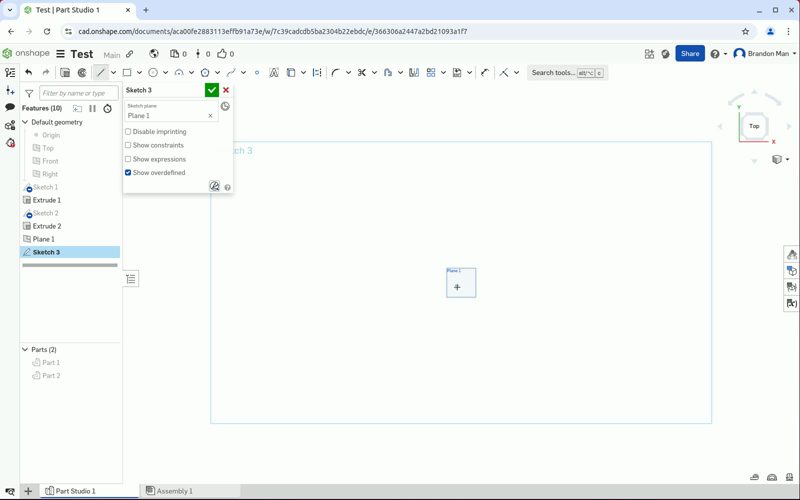
mouse_move(573, 286)
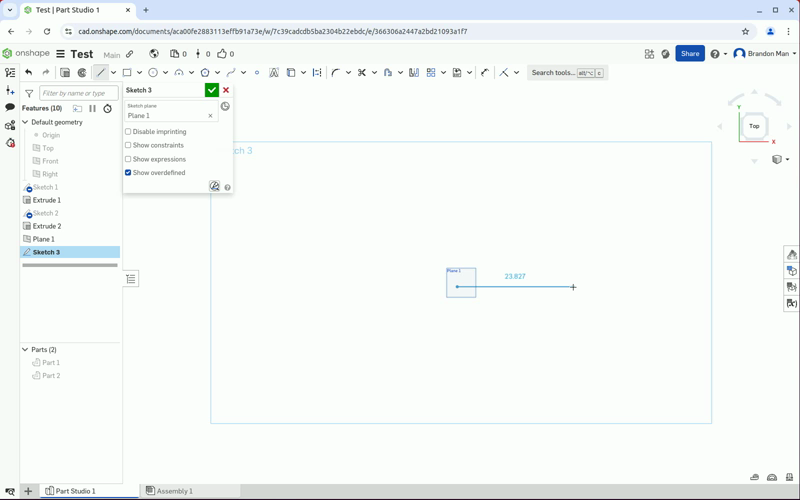
click(573, 286)
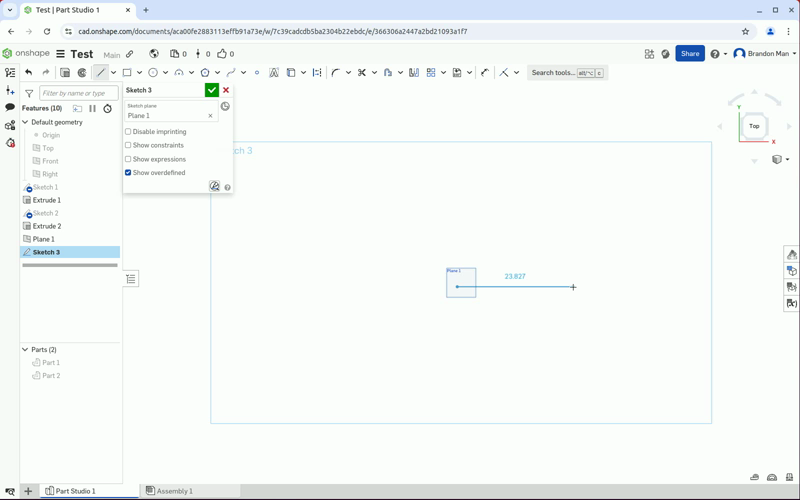
key_up(shift)
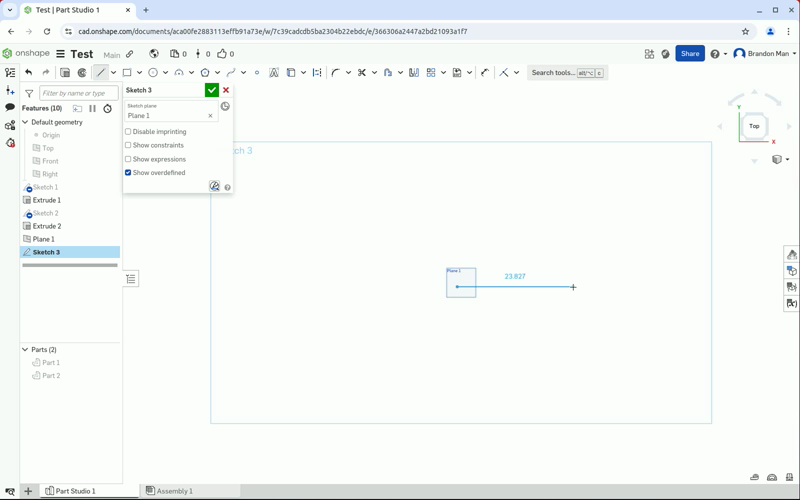
key_down(shift)
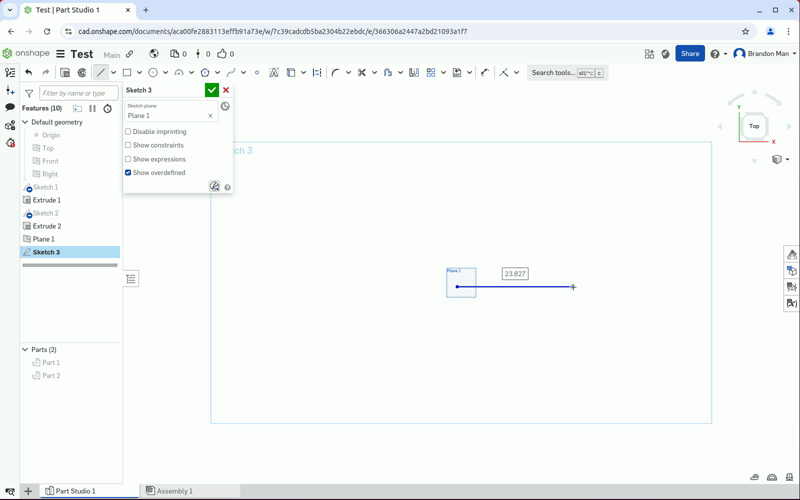
mouse_move(589, 286)
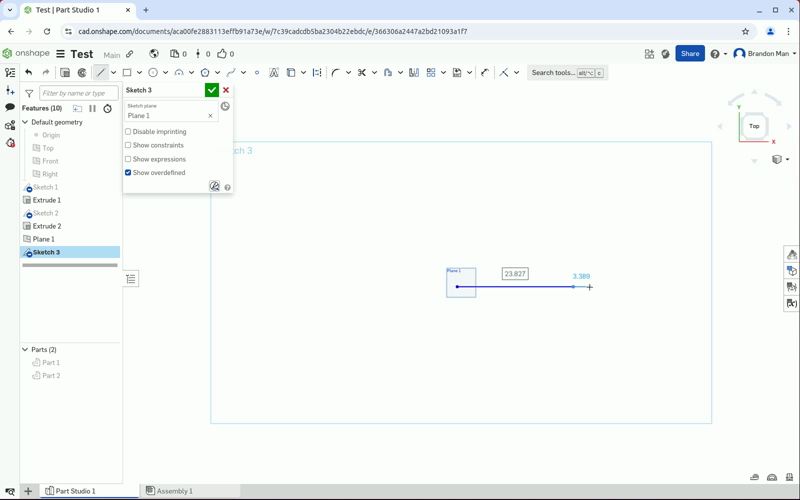
mouse_move(573, 282)
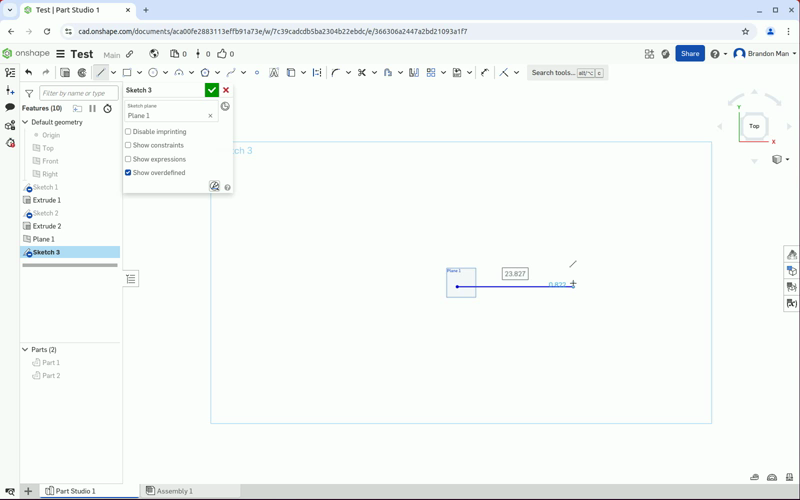
scroll(6)
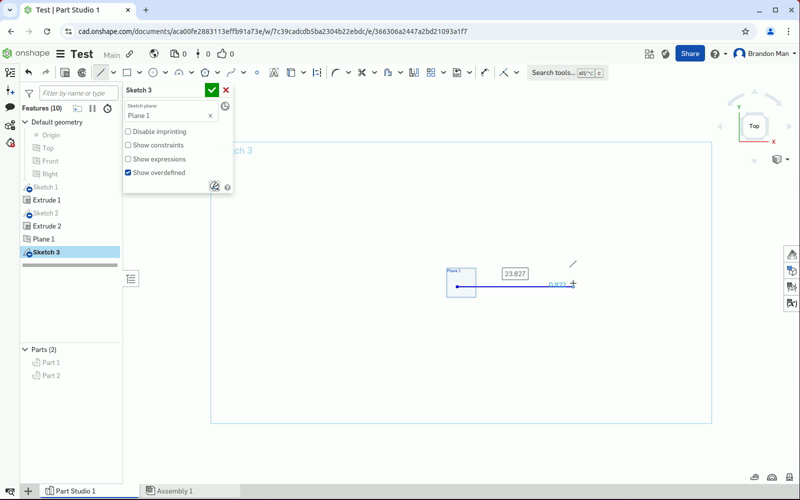
scroll(6)
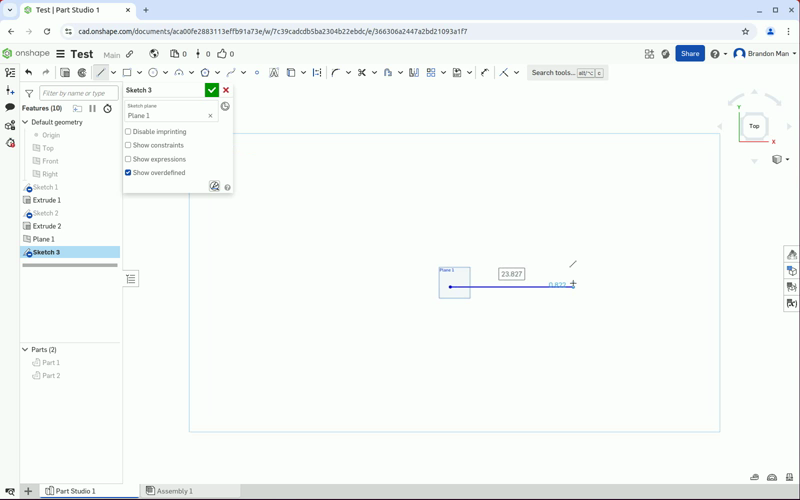
scroll(6)
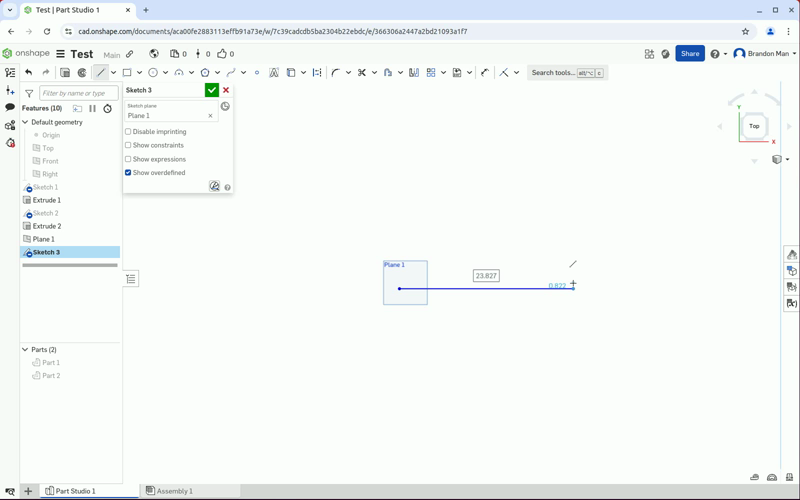
scroll(6)
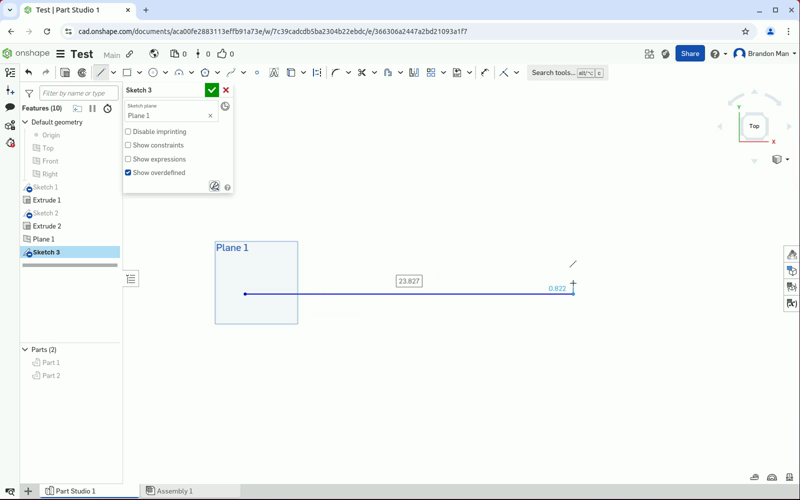
scroll(6)
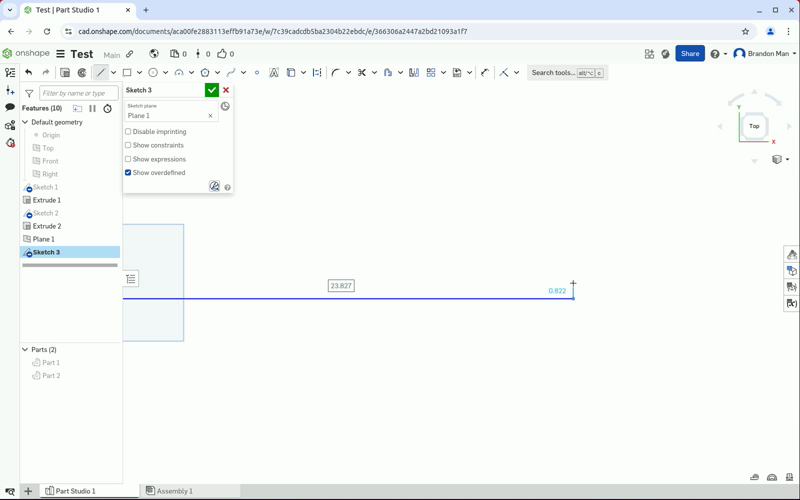
scroll(6)
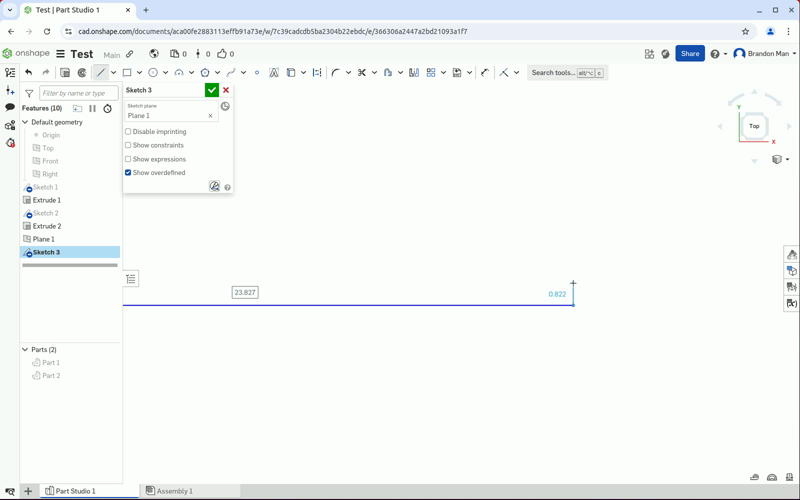
scroll(6)
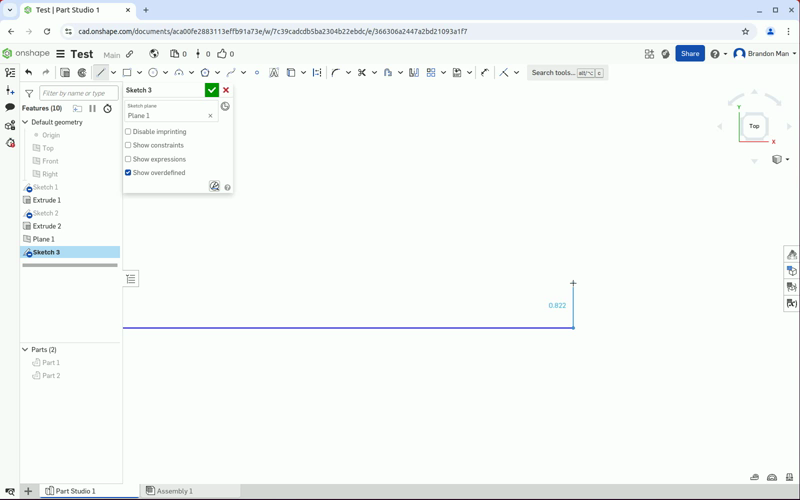
click(573, 282)
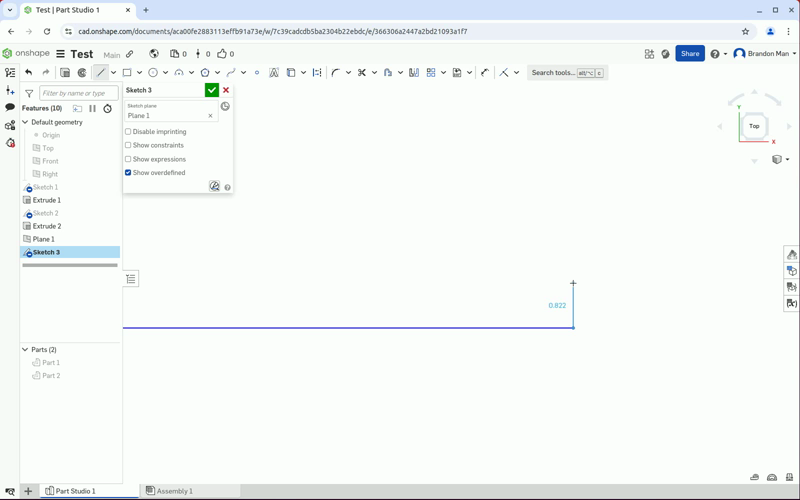
scroll(-6)
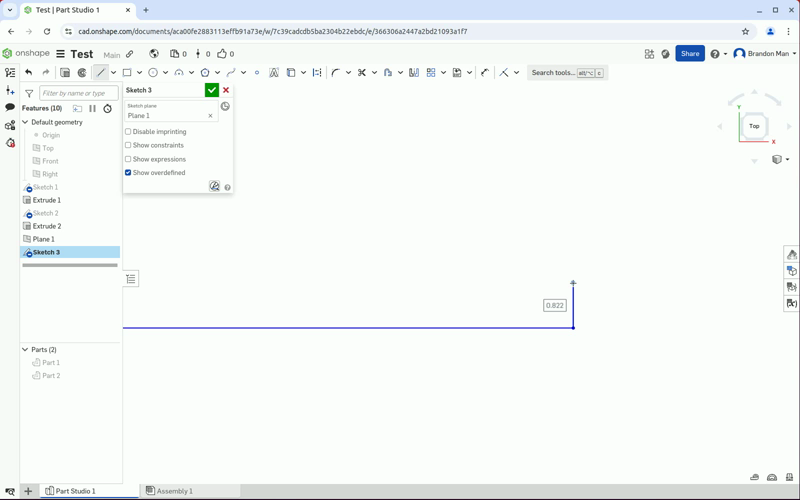
scroll(-6)
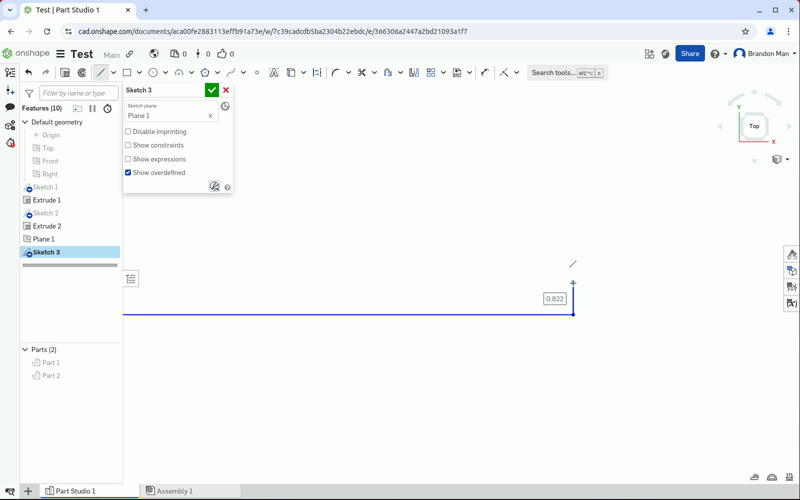
scroll(-6)
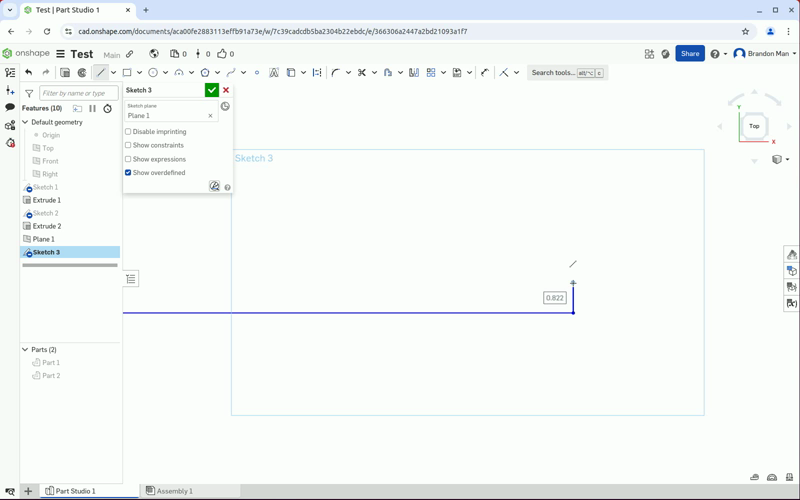
scroll(-6)
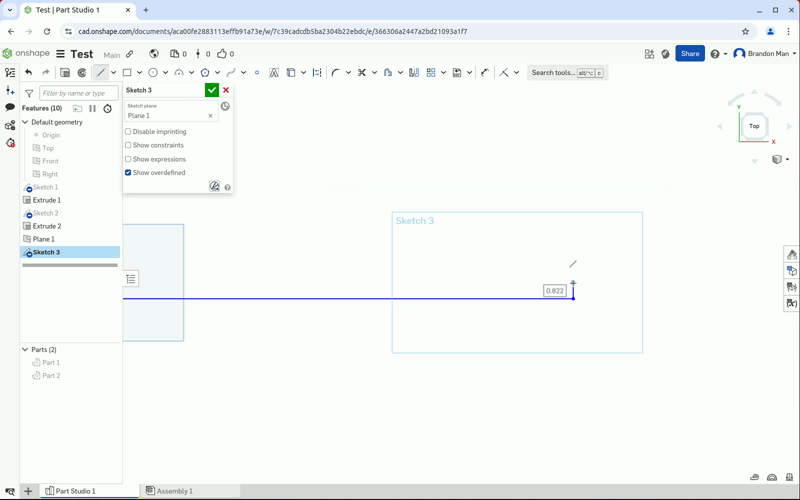
scroll(-6)
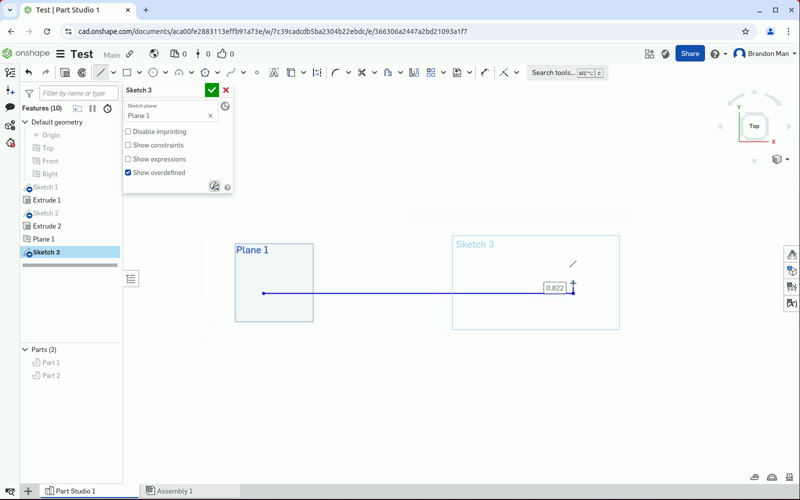
scroll(-6)
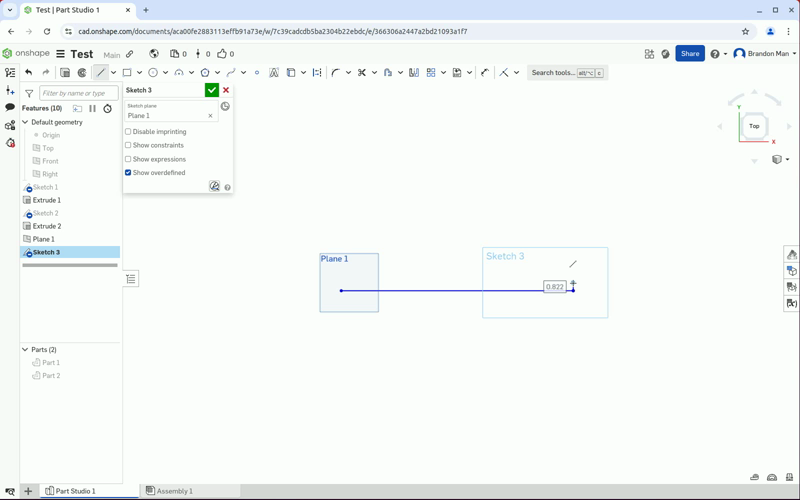
scroll(-6)
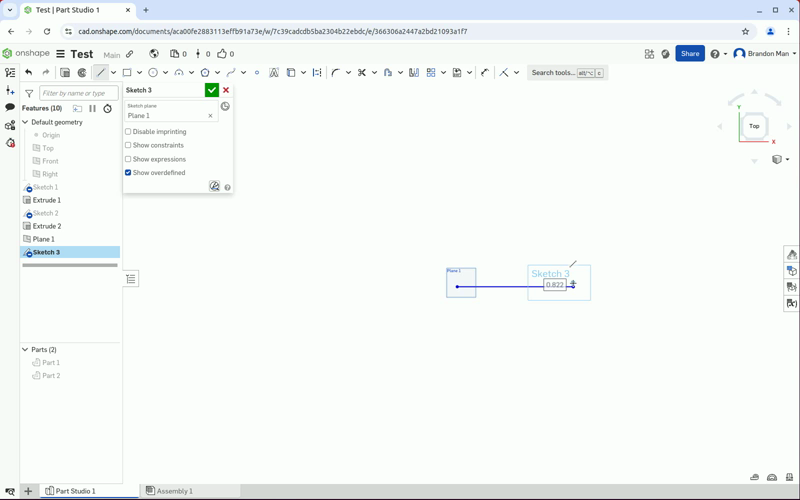
key_up(shift)
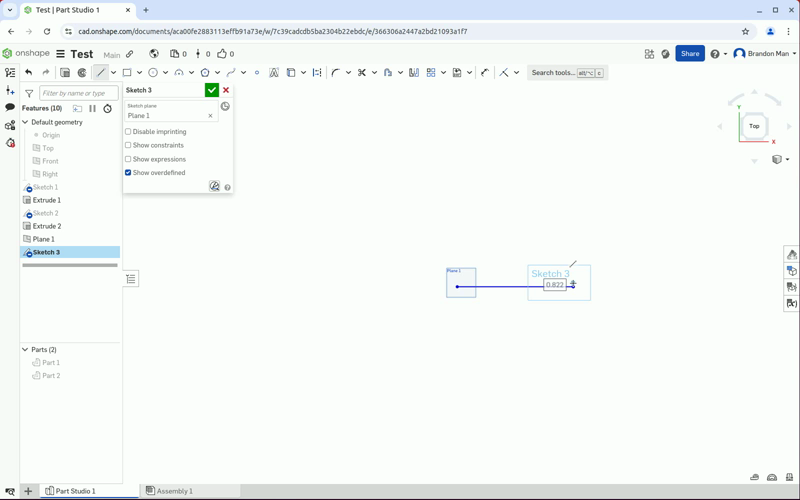
key_down(shift)
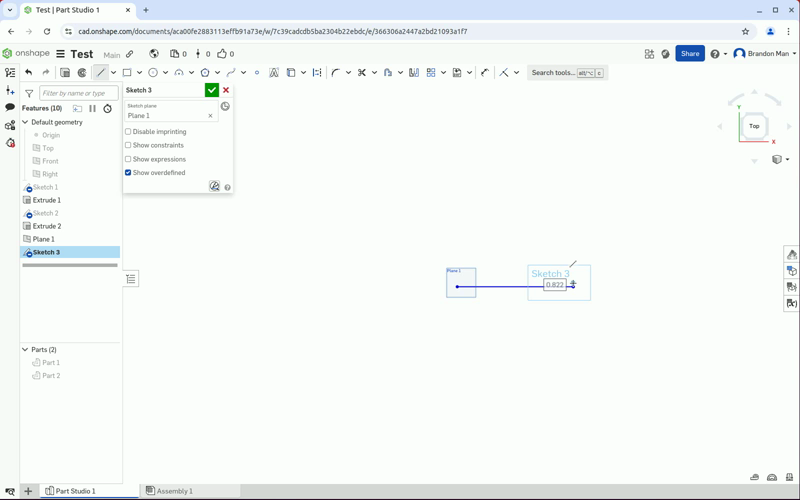
mouse_move(461, 282)
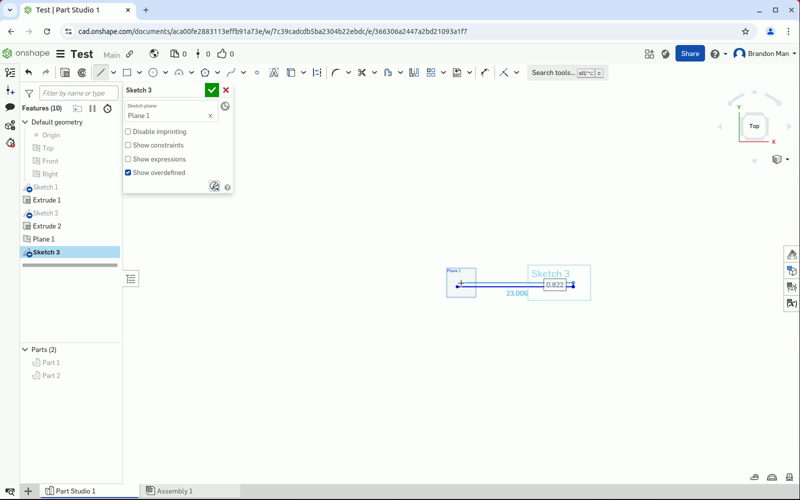
click(461, 282)
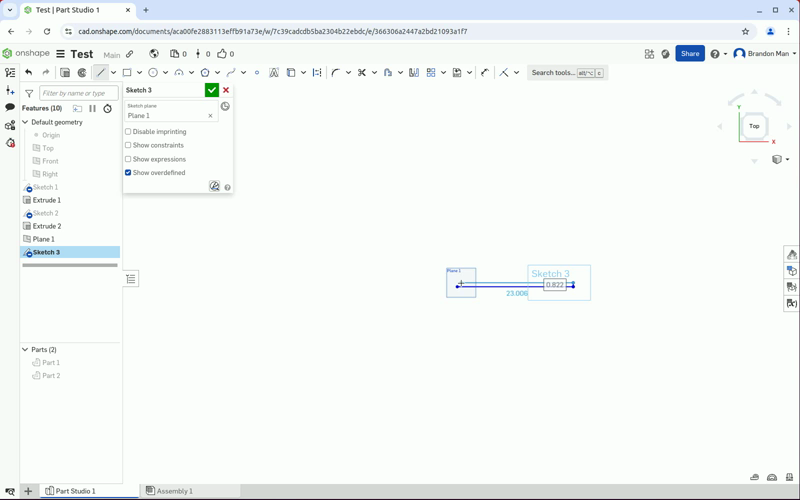
key_up(shift)
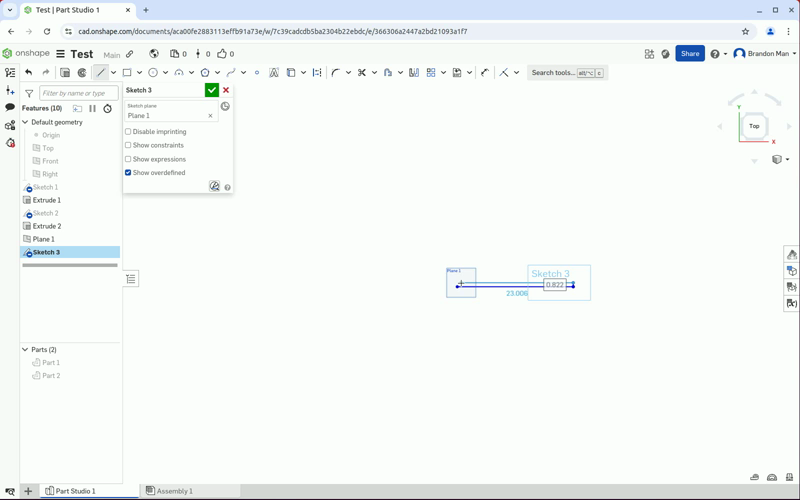
key_down(shift)
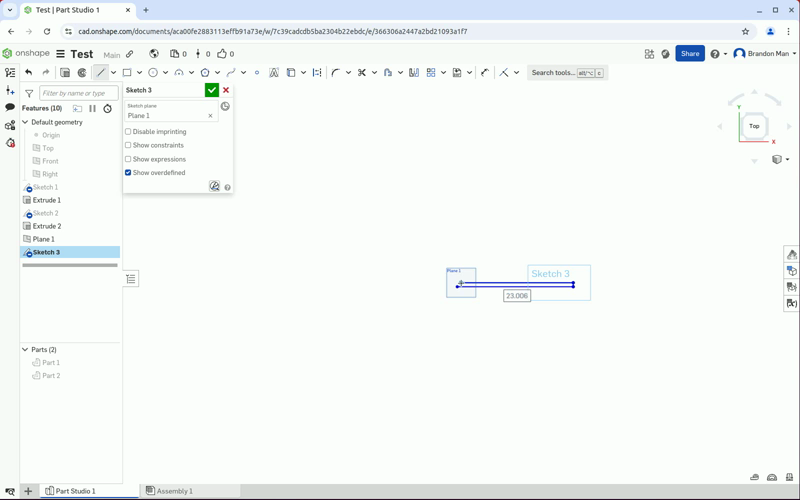
mouse_move(461, 208)
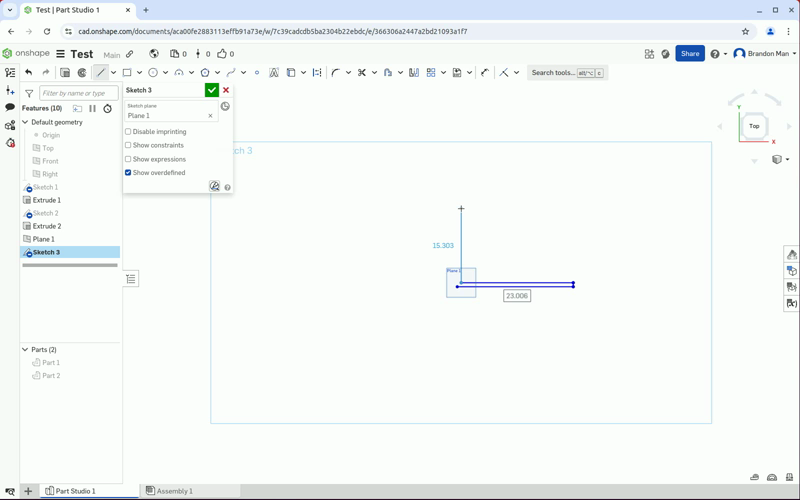
click(461, 208)
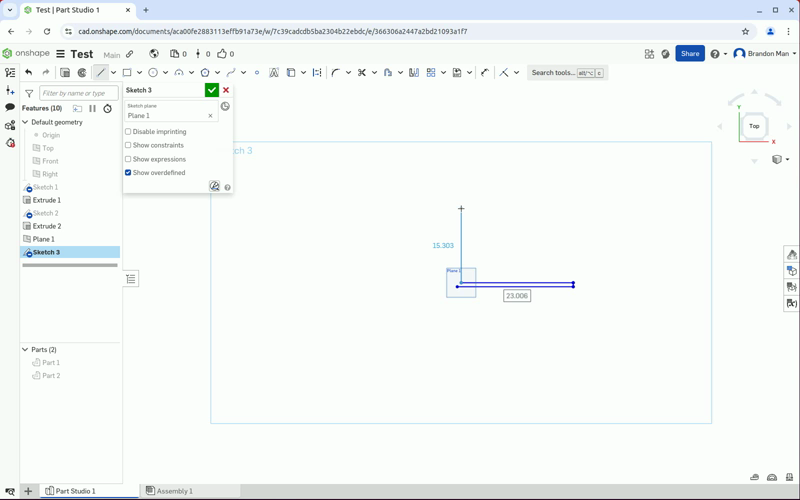
key_up(shift)
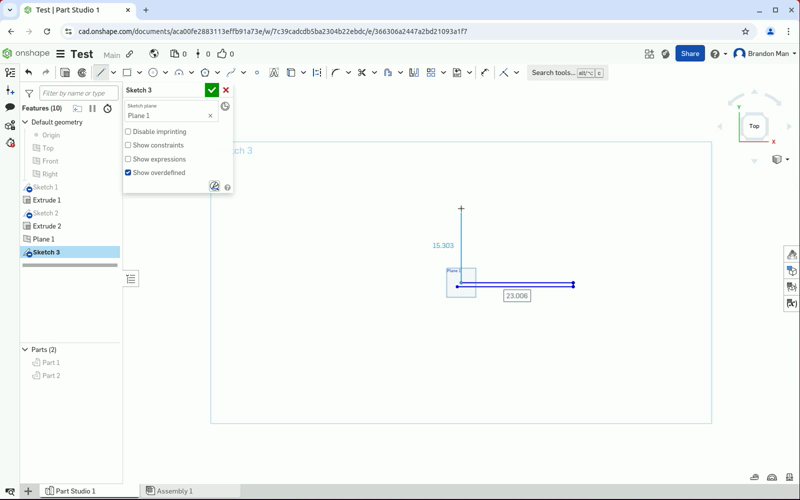
key_down(shift)
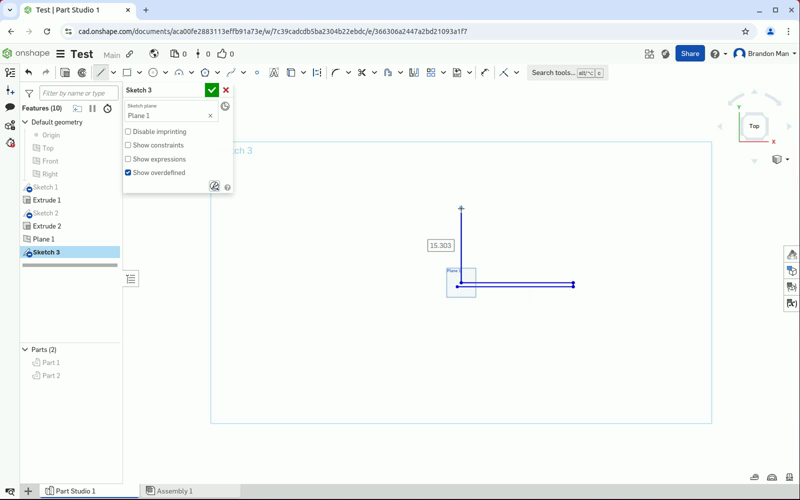
mouse_move(573, 208)
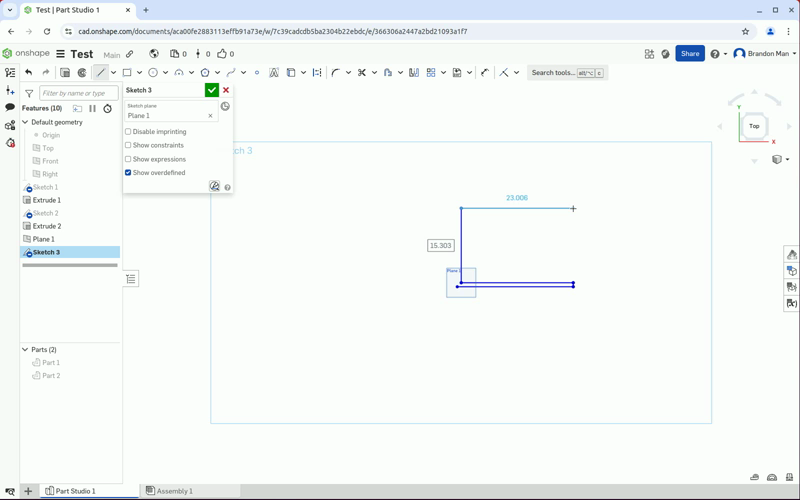
click(573, 208)
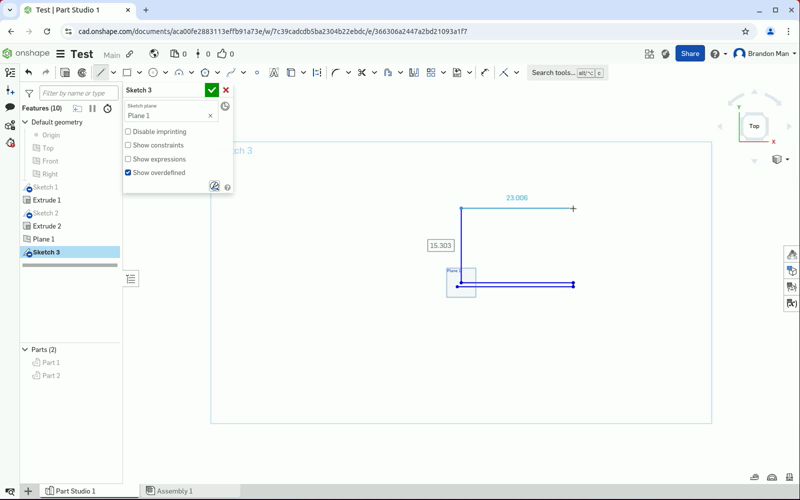
key_up(shift)
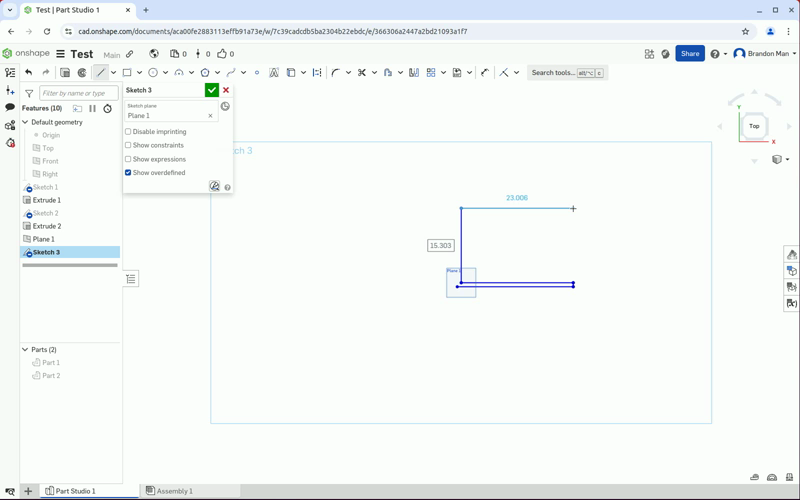
key_down(shift)
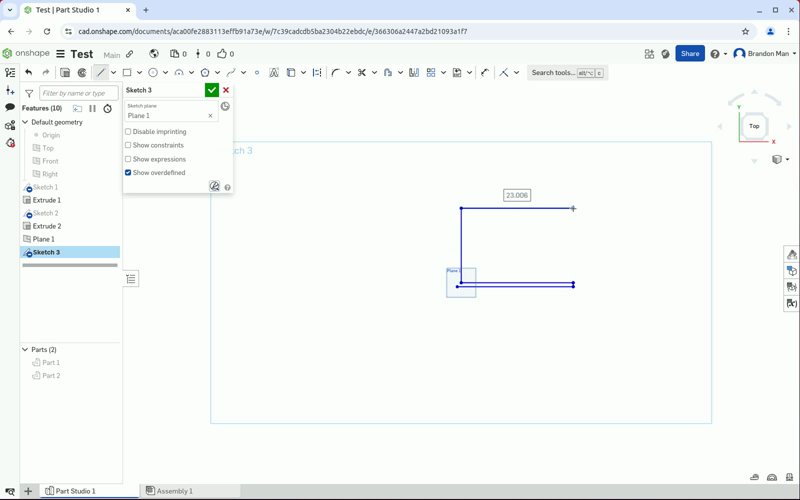
mouse_move(589, 208)
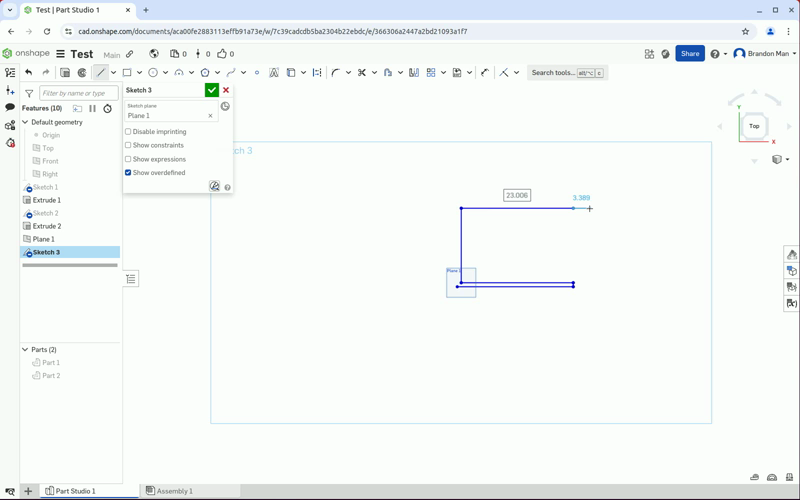
mouse_move(573, 205)
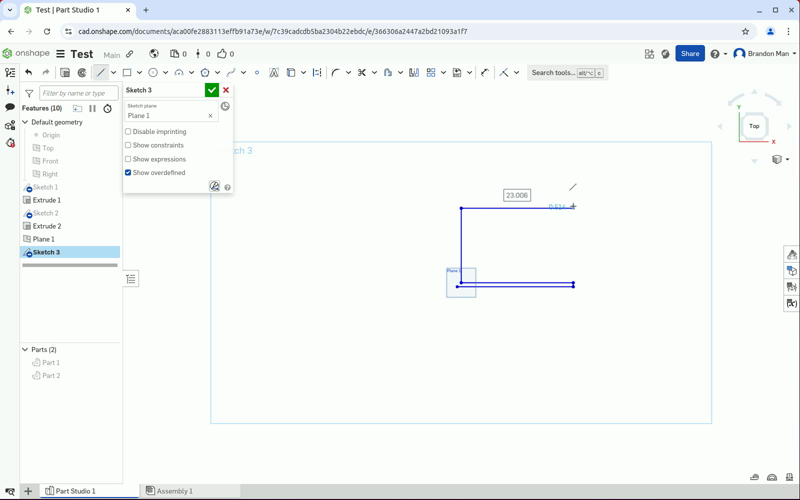
scroll(6)
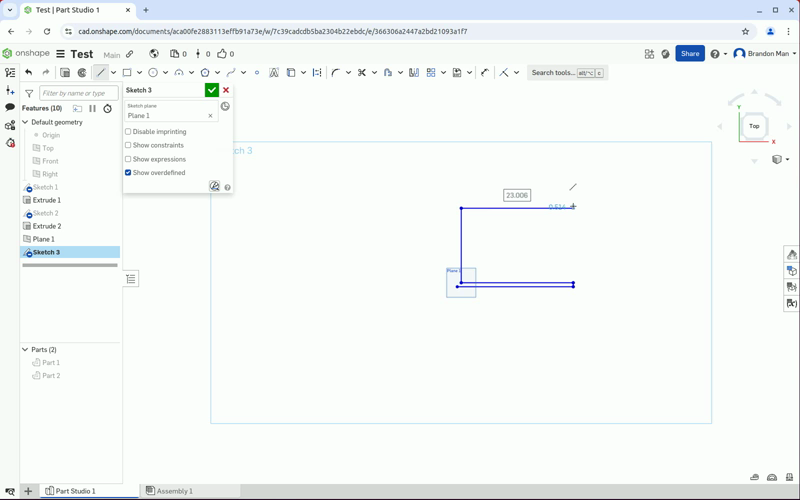
scroll(6)
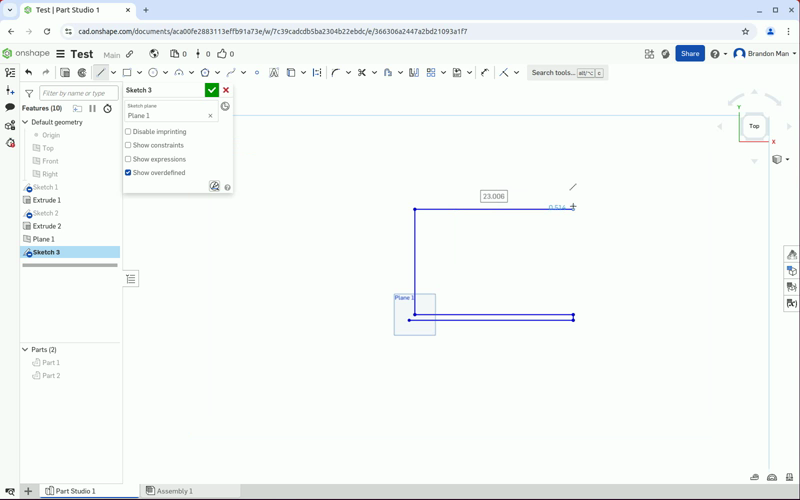
scroll(6)
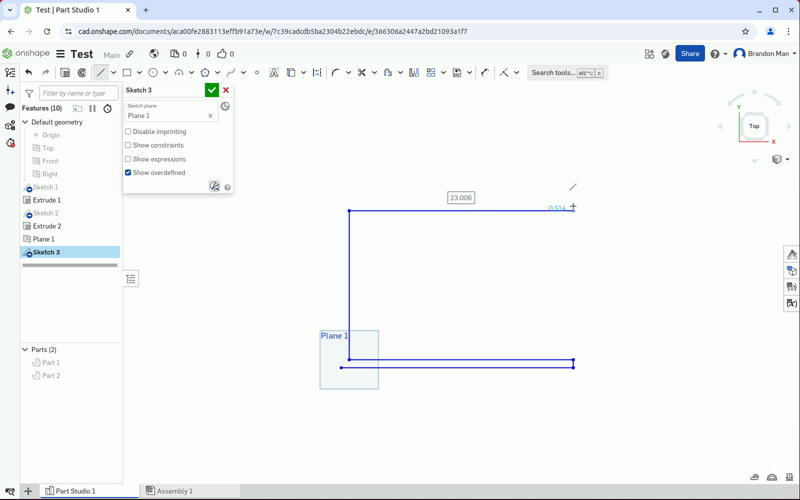
scroll(6)
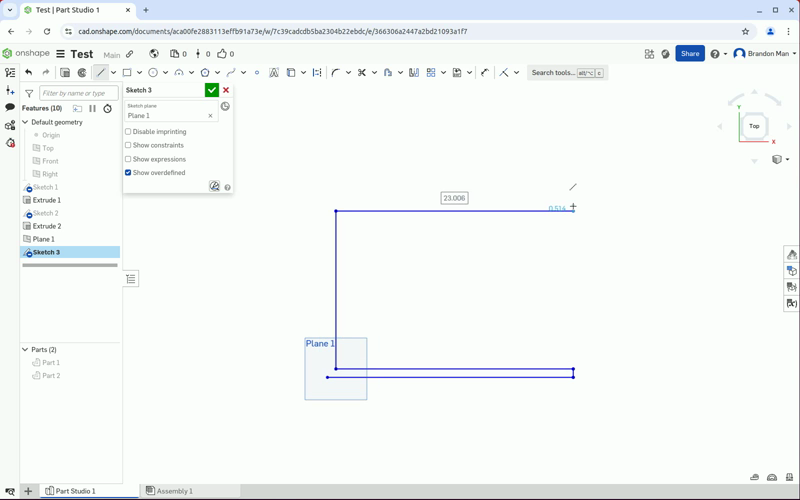
scroll(6)
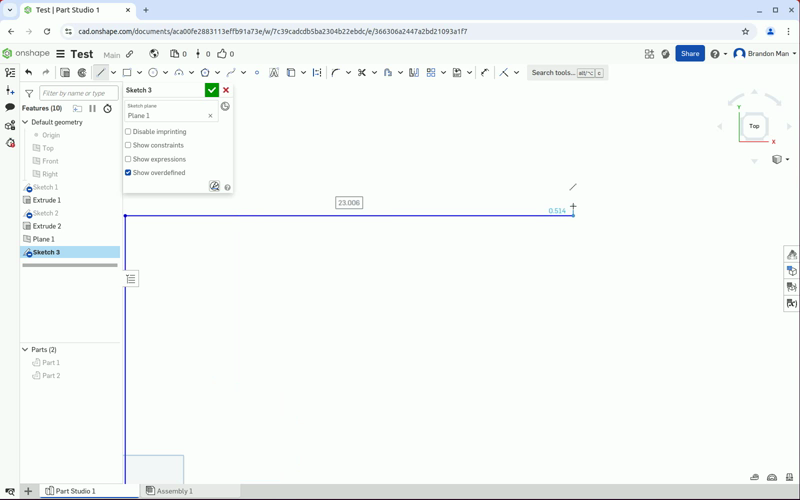
scroll(6)
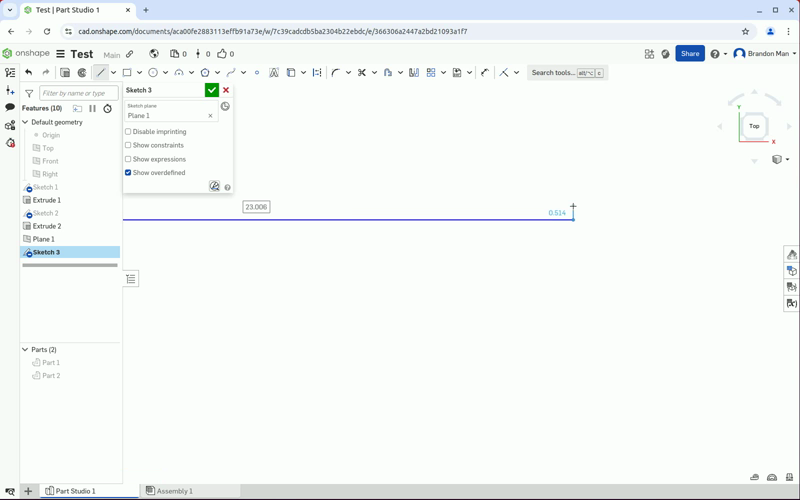
scroll(6)
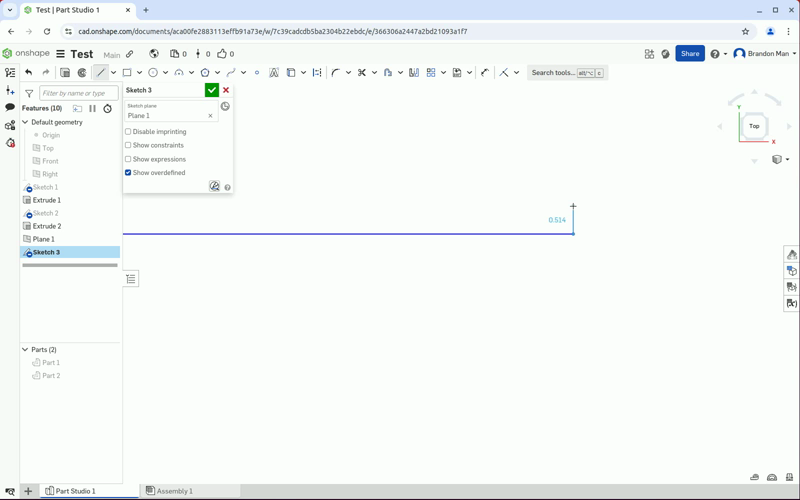
click(573, 205)
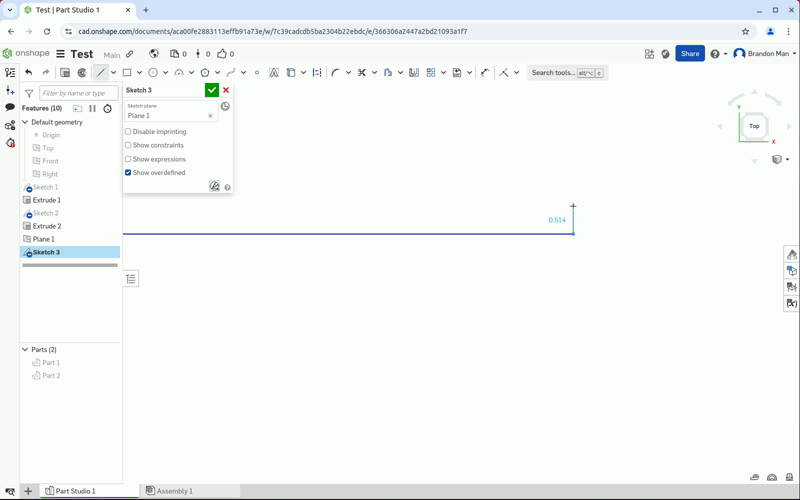
scroll(-6)
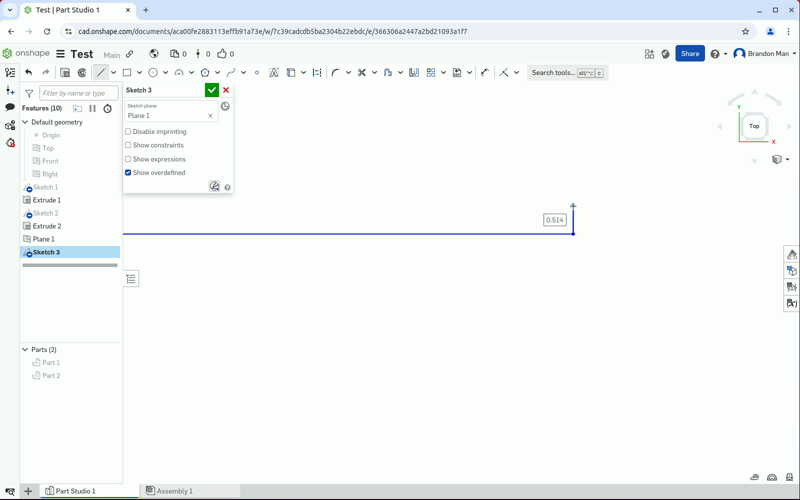
scroll(-6)
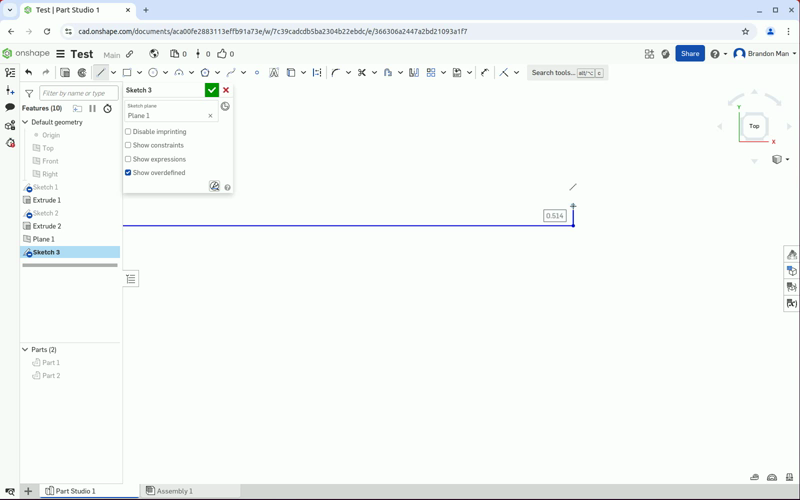
scroll(-6)
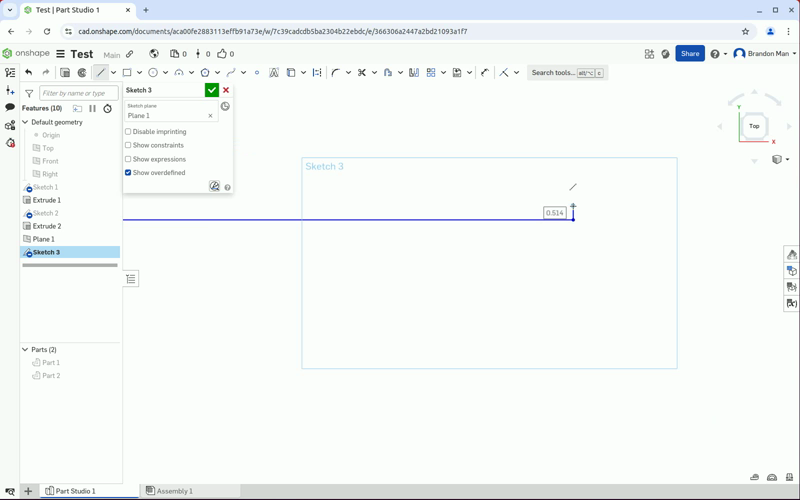
scroll(-6)
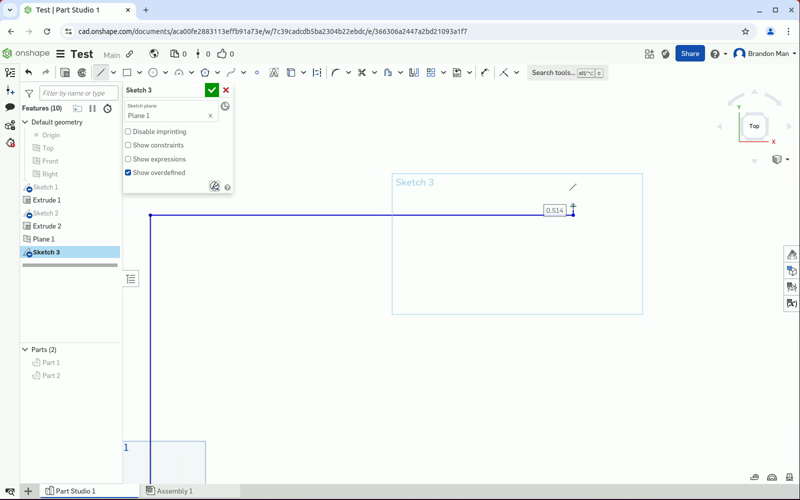
scroll(-6)
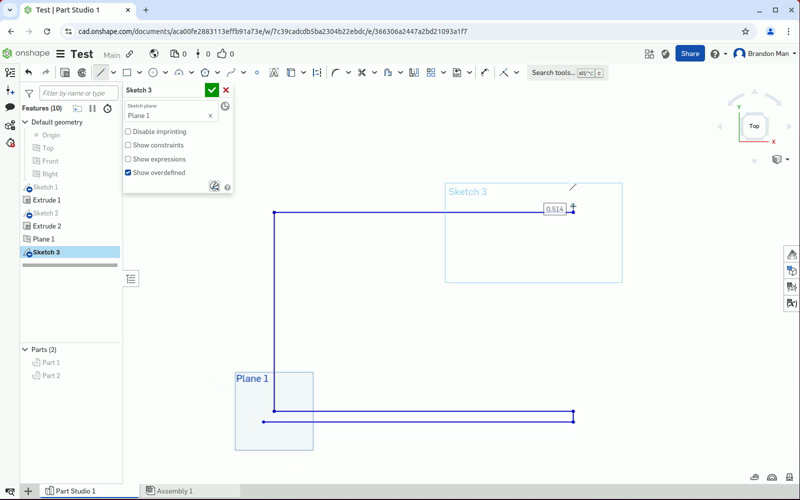
scroll(-6)
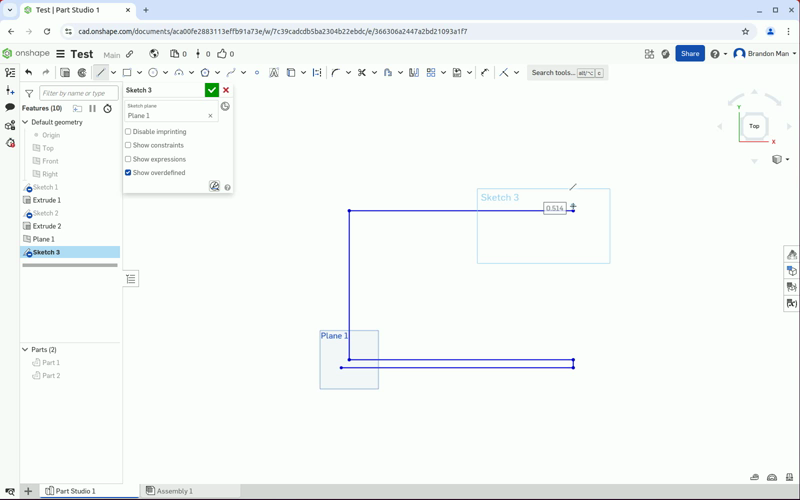
scroll(-6)
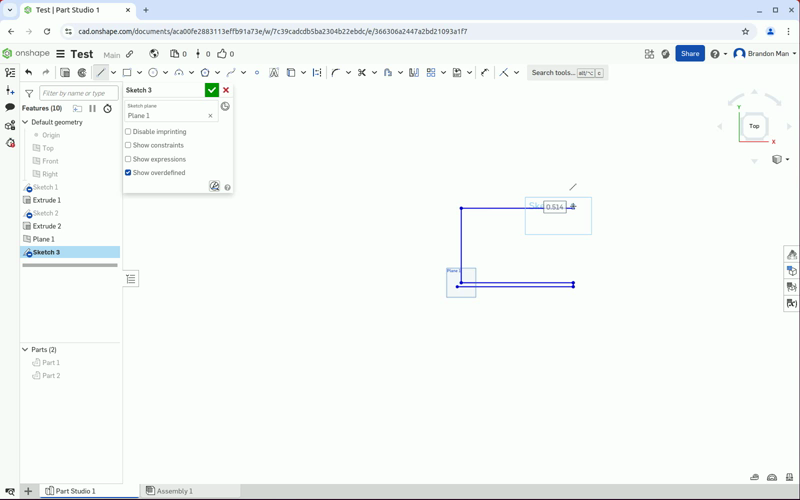
key_up(shift)
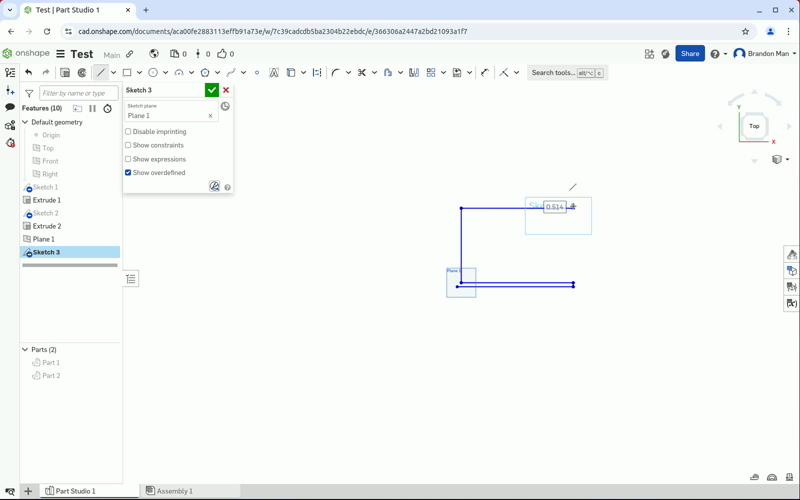
key_down(shift)
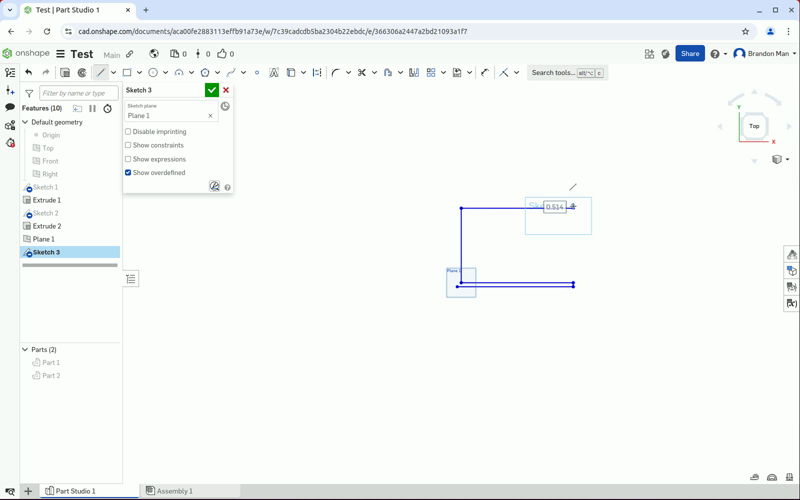
mouse_move(457, 205)
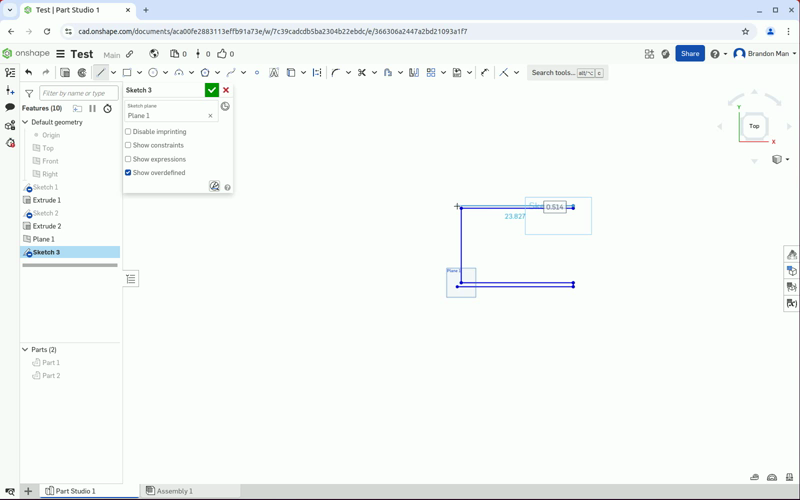
click(457, 205)
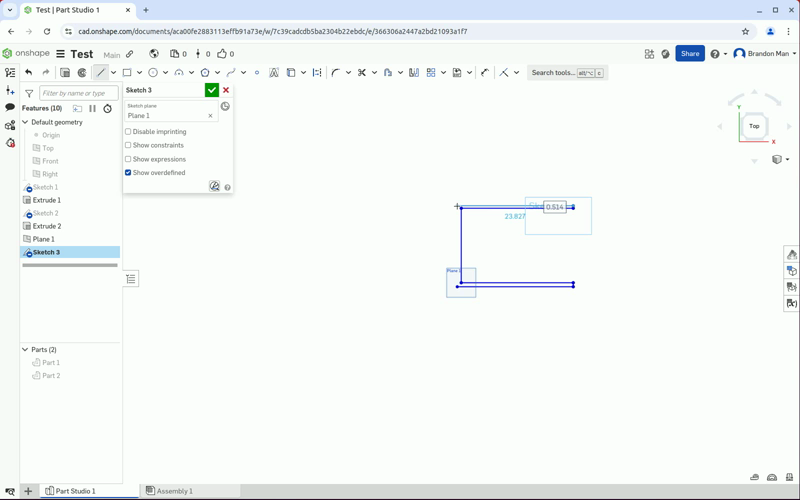
key_up(shift)
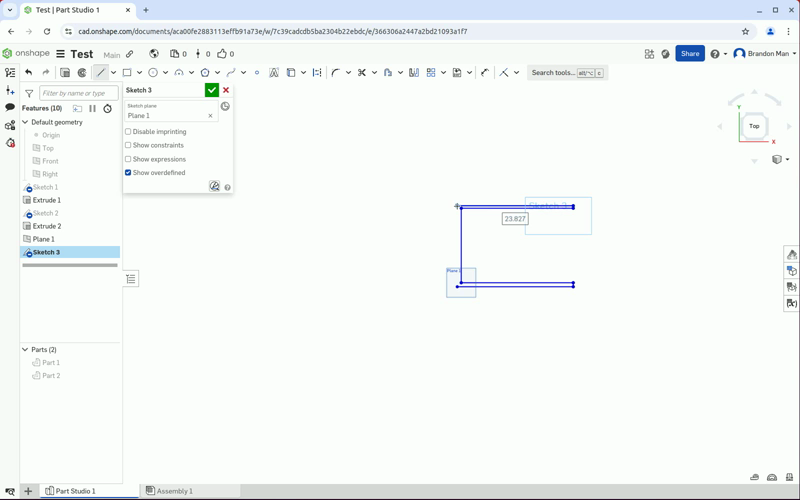
key_down(shift)
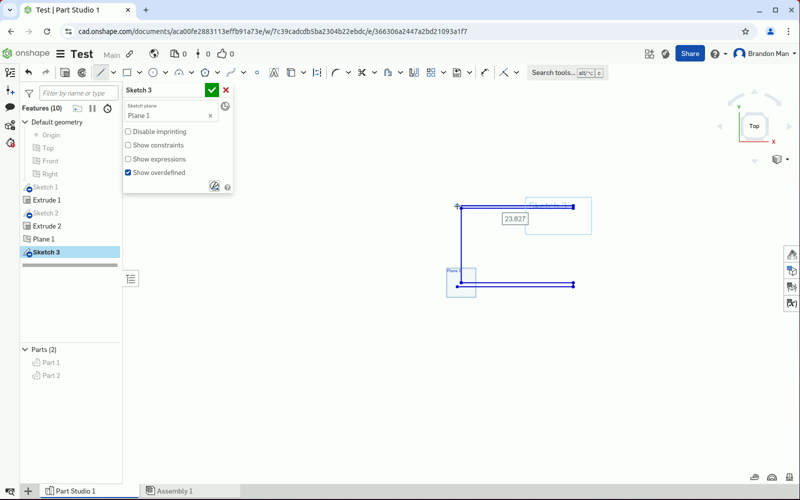
mouse_move(457, 286)
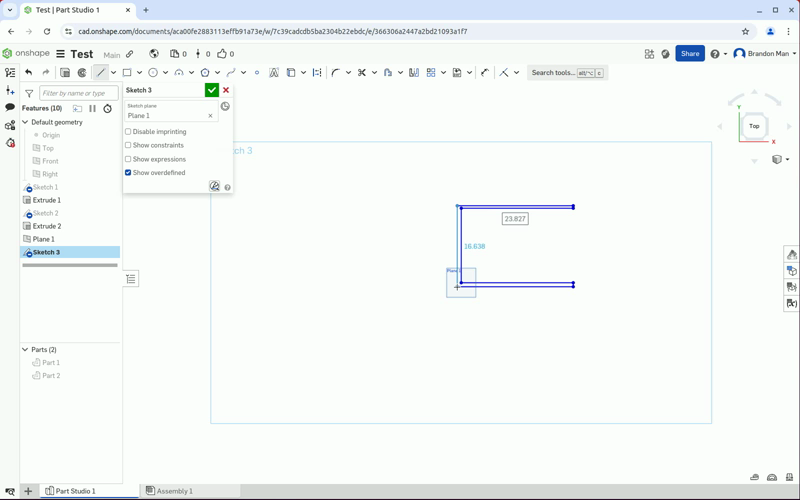
key_up(shift)
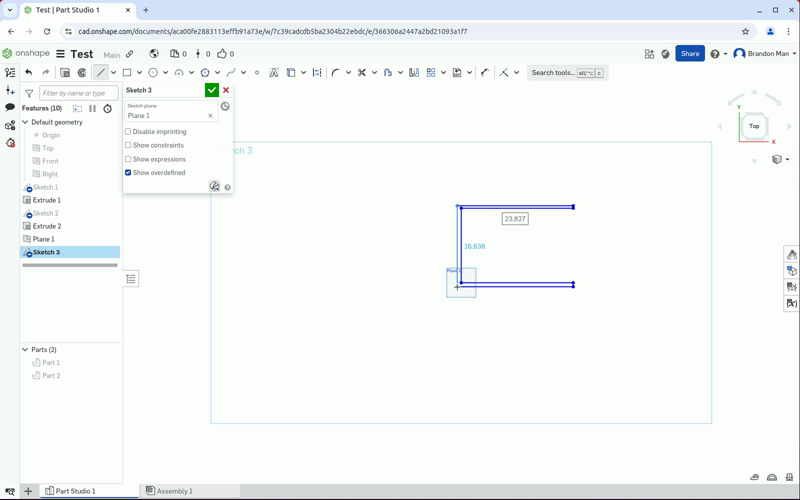
click(457, 286)
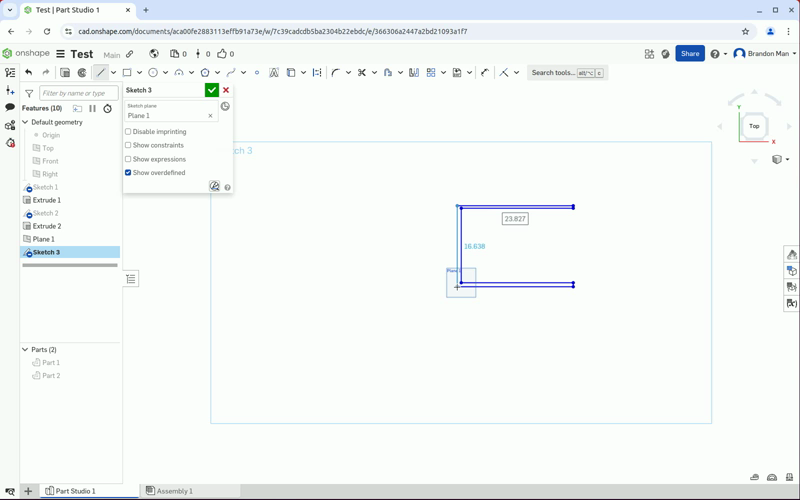
key(esc)
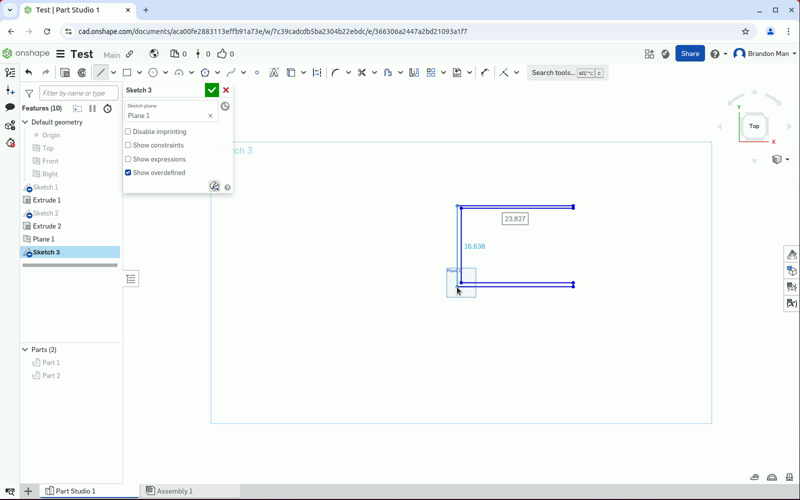
mouse_move(460, 231)
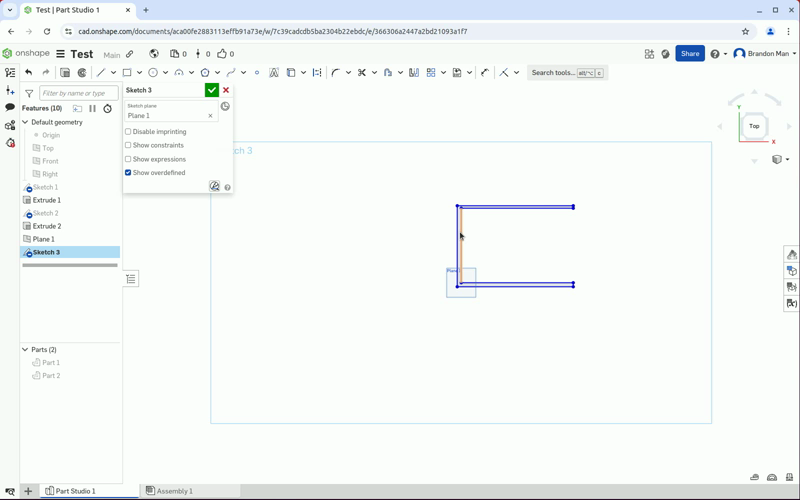
scroll(6)
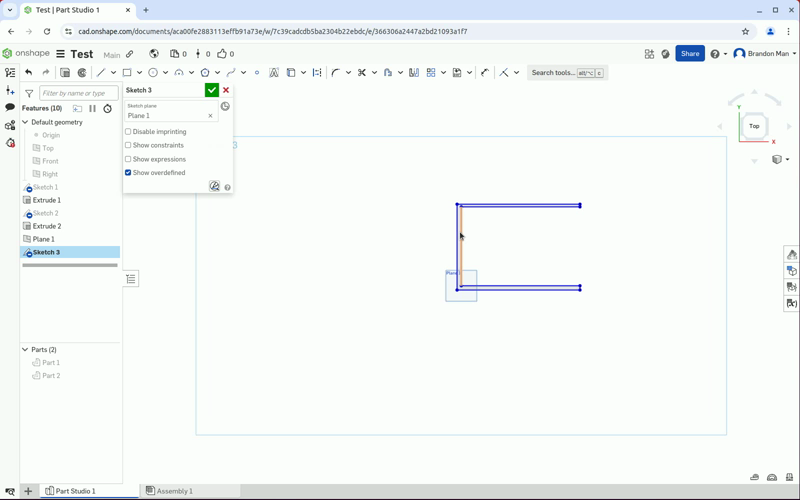
scroll(6)
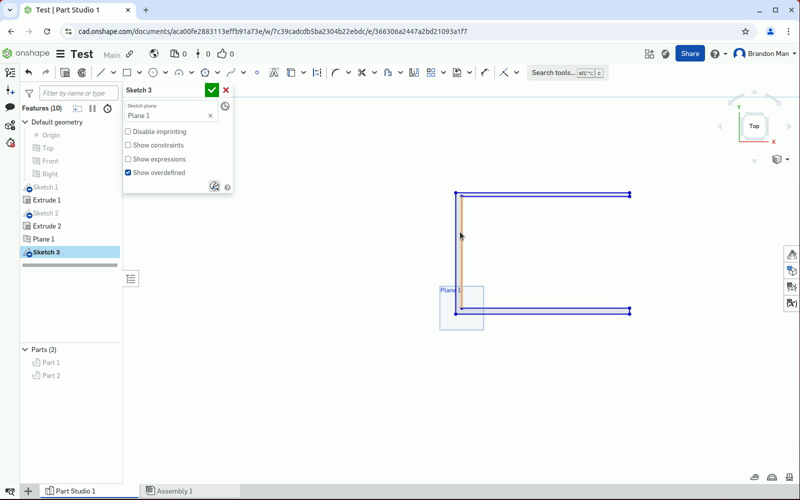
scroll(6)
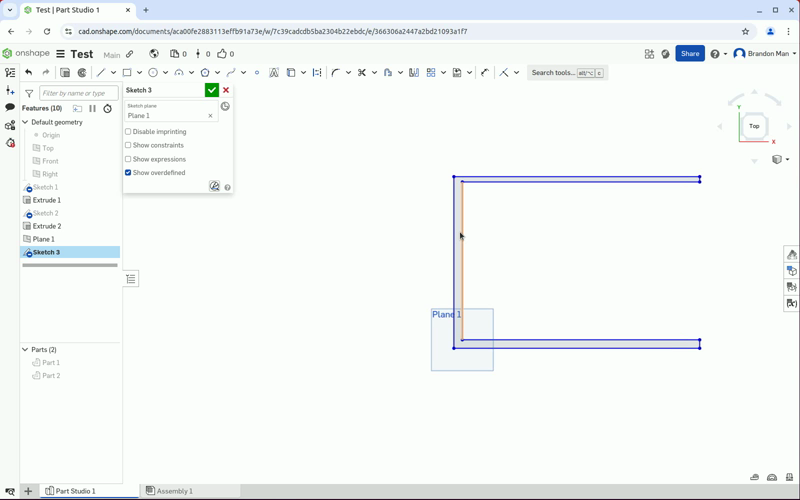
scroll(6)
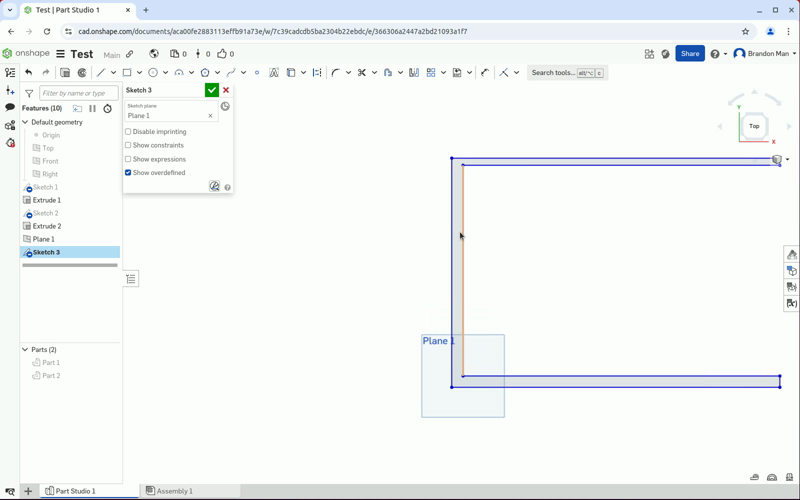
scroll(6)
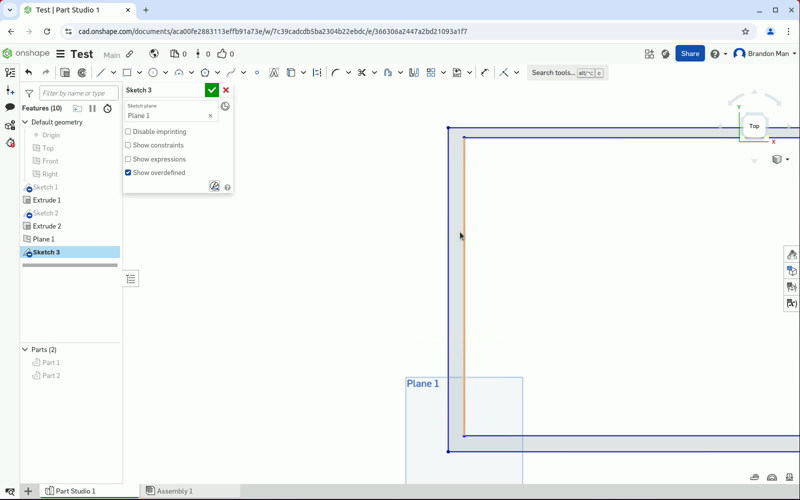
scroll(6)
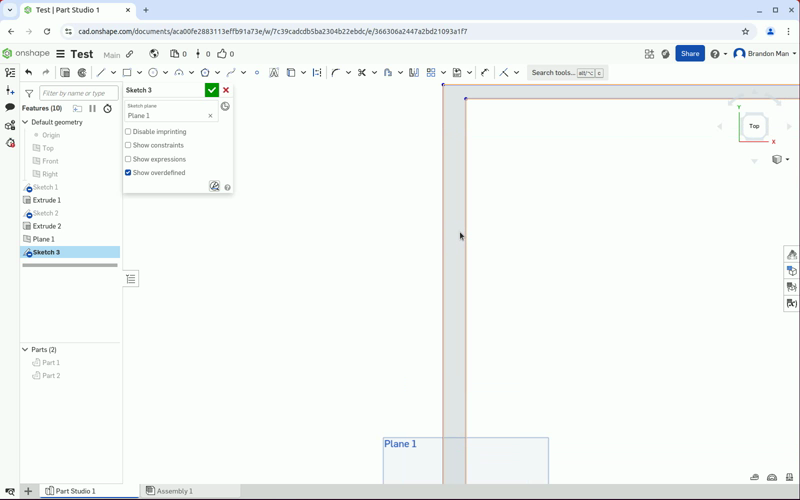
scroll(6)
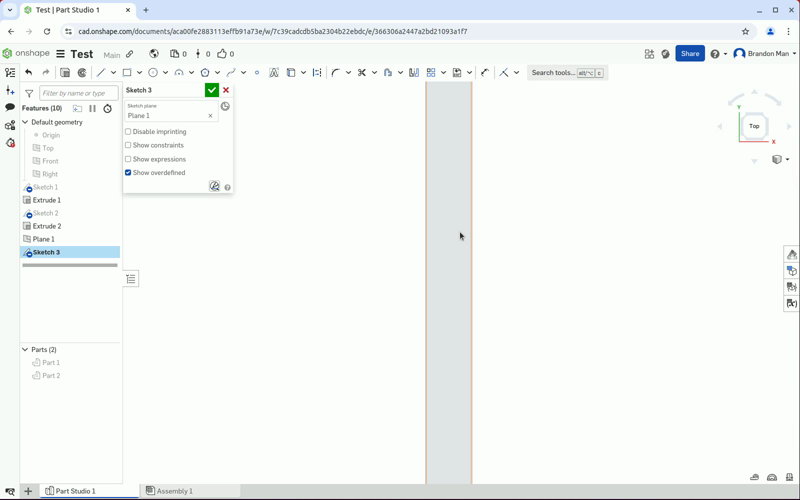
click(460, 231)
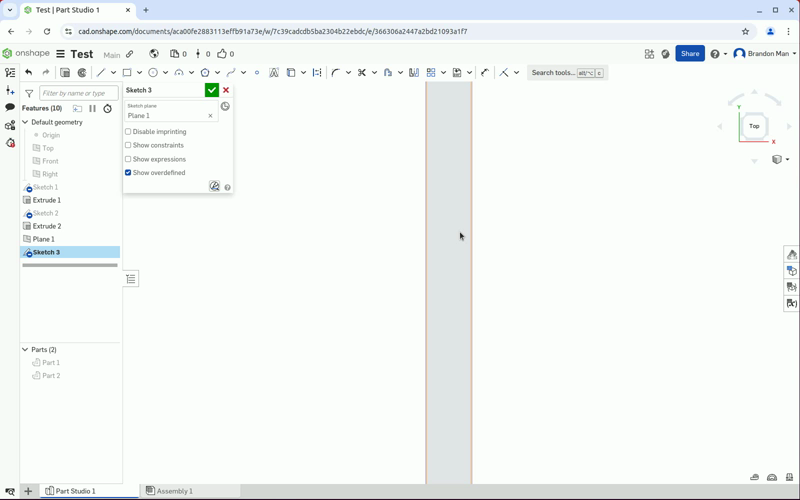
scroll(-6)
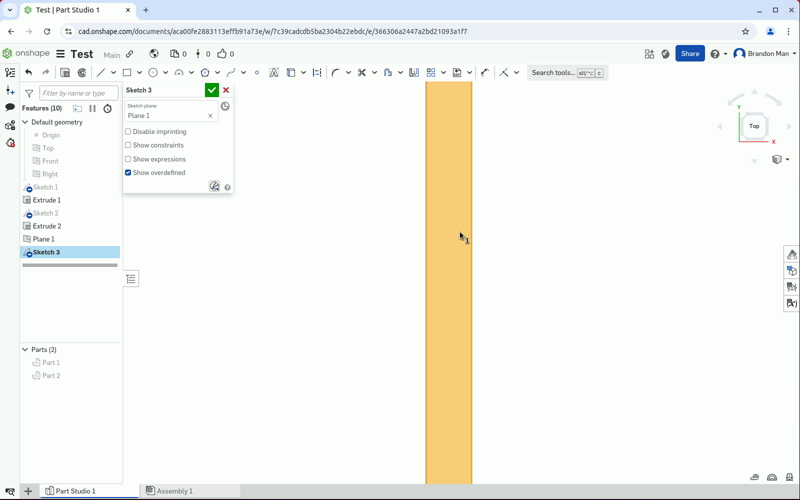
scroll(-6)
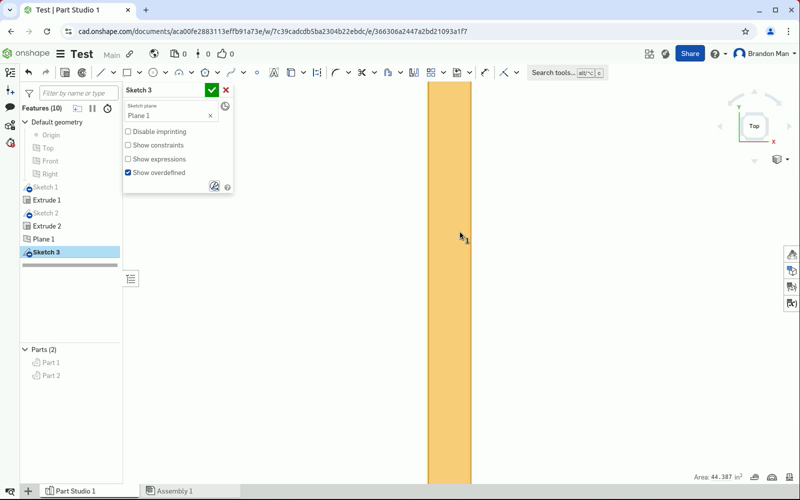
scroll(-6)
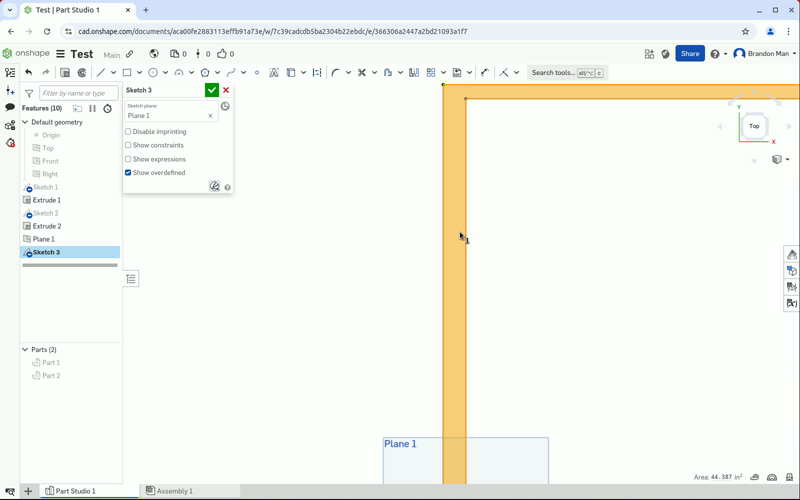
scroll(-6)
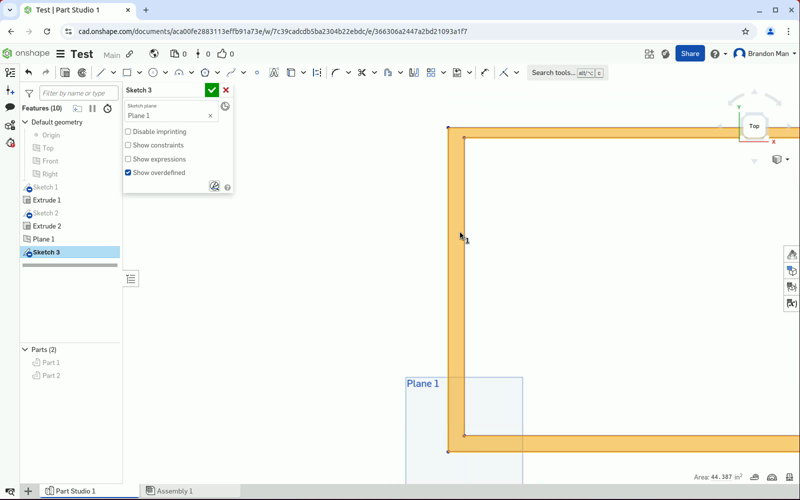
scroll(-6)
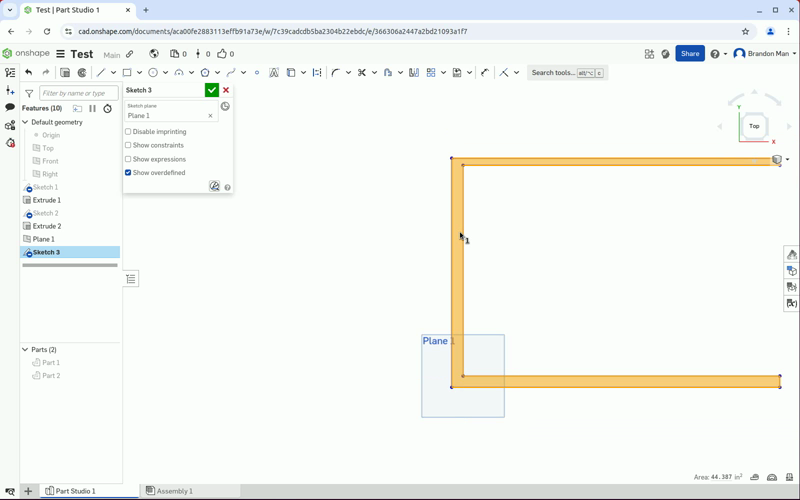
scroll(-6)
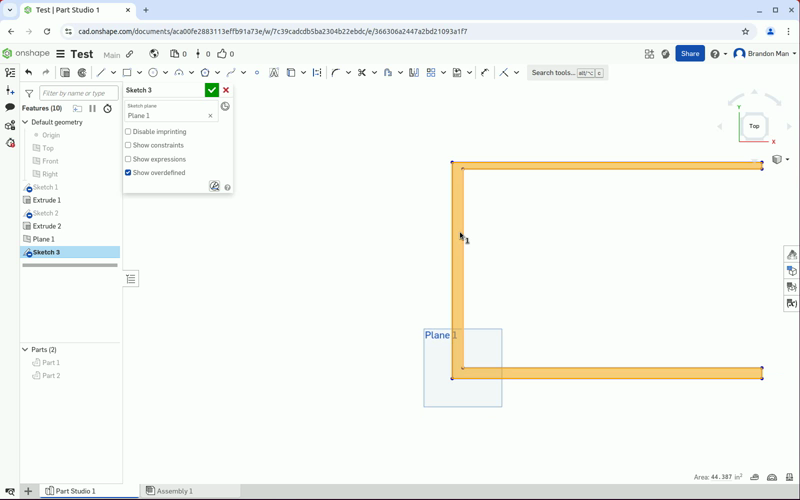
scroll(-6)
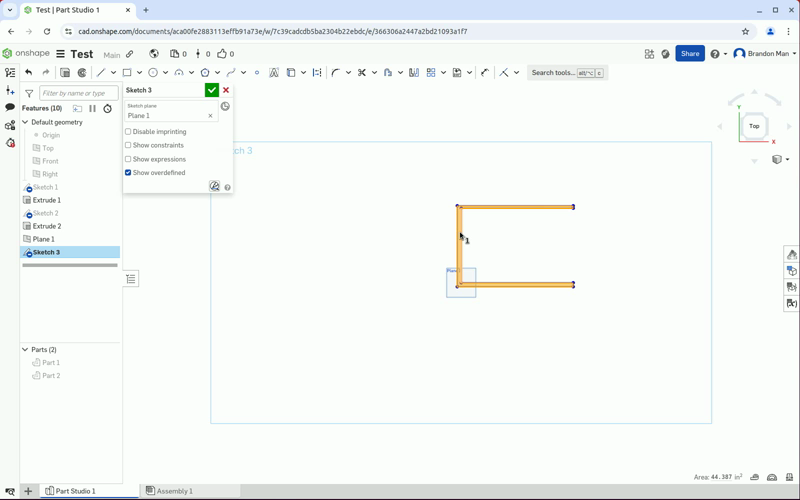
mouse_move(73, 352)
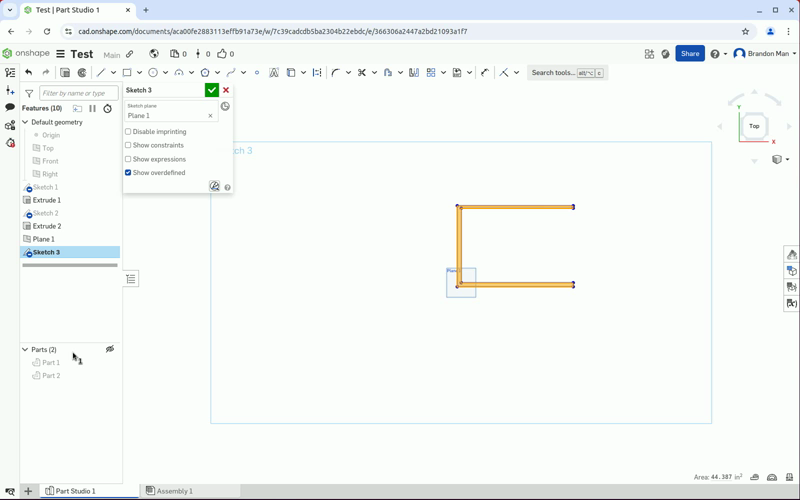
key(shift+y)
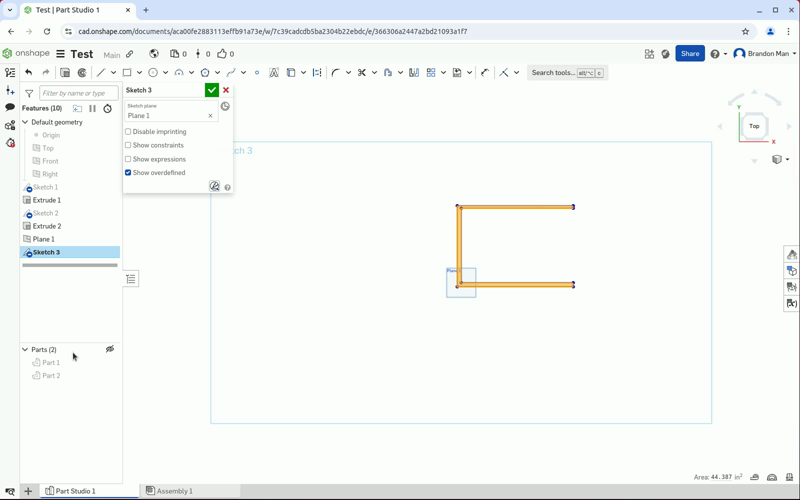
key(shift+e)
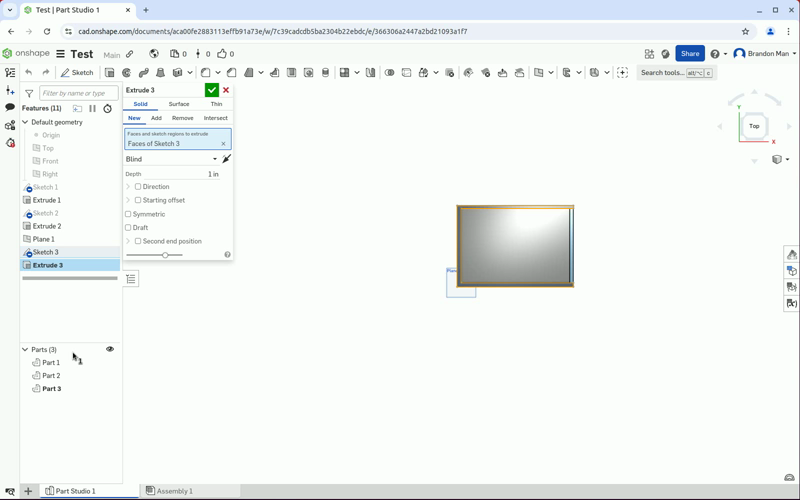
mouse_move(143, 106)
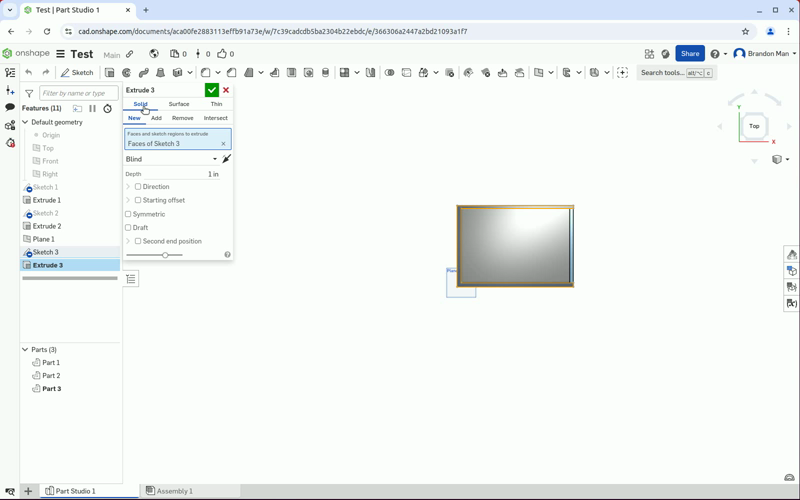
click(143, 106)
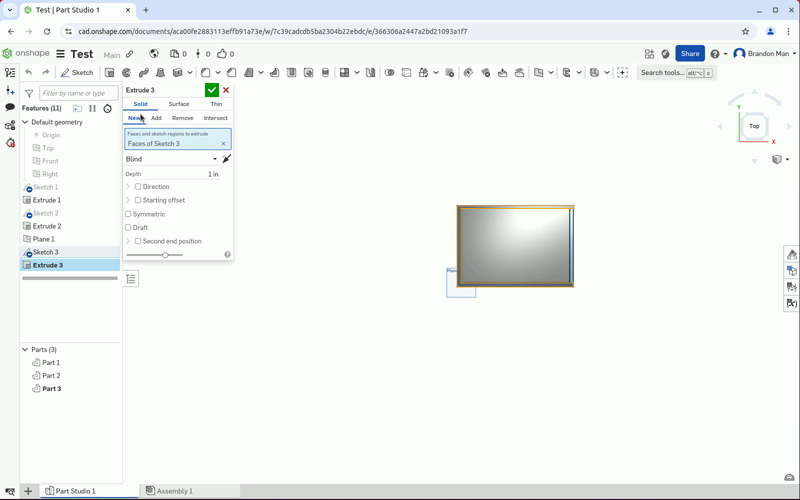
mouse_move(137, 120)
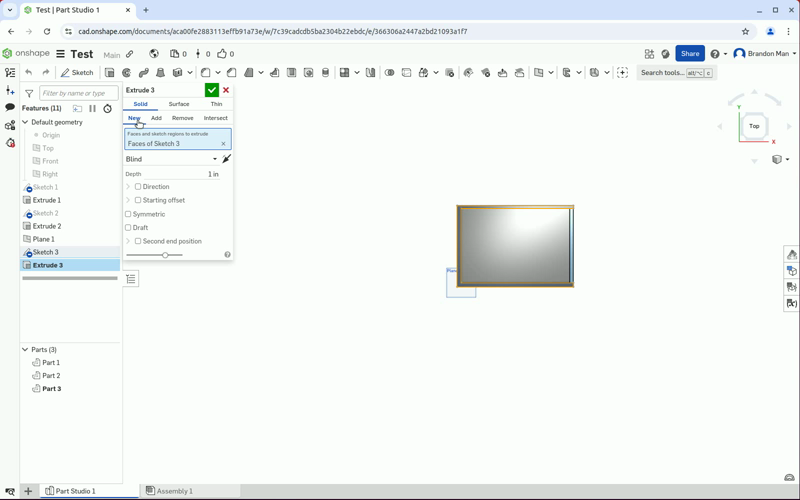
click(137, 120)
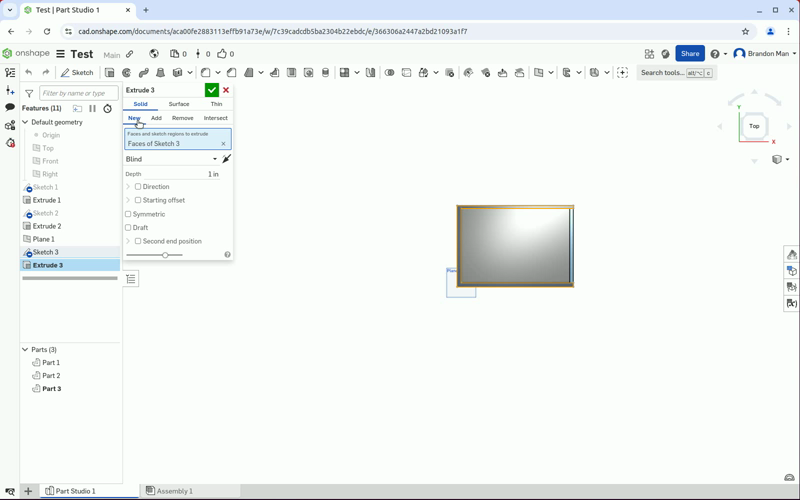
key(tab, 4)
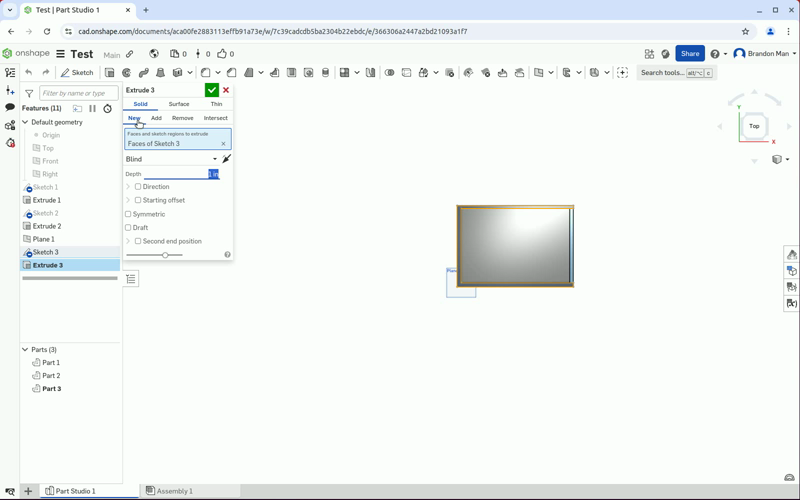
text(9.147)
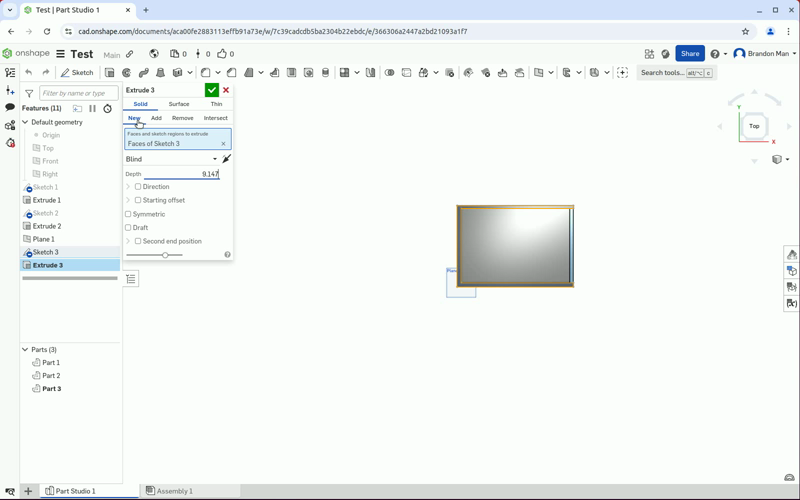
key(enter)
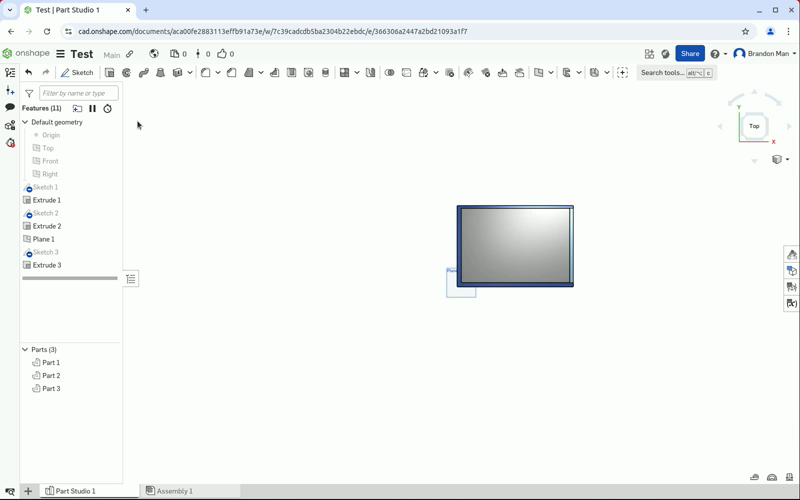
key(shift+h)
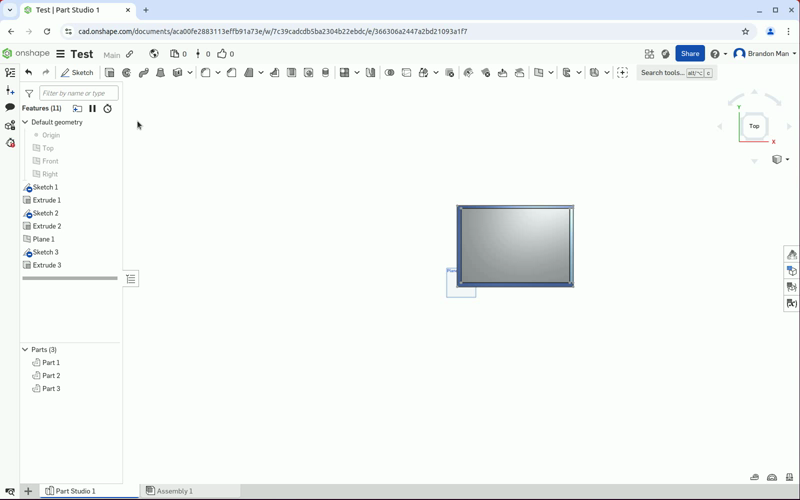
key(shift+h)
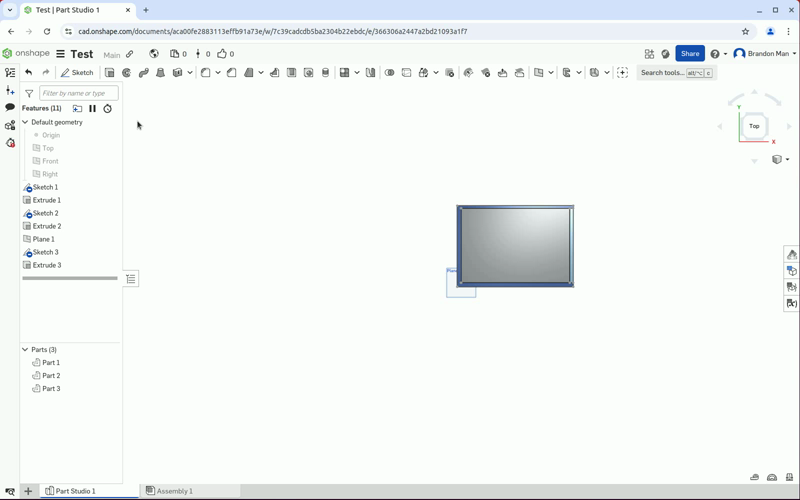
key(shift+7)
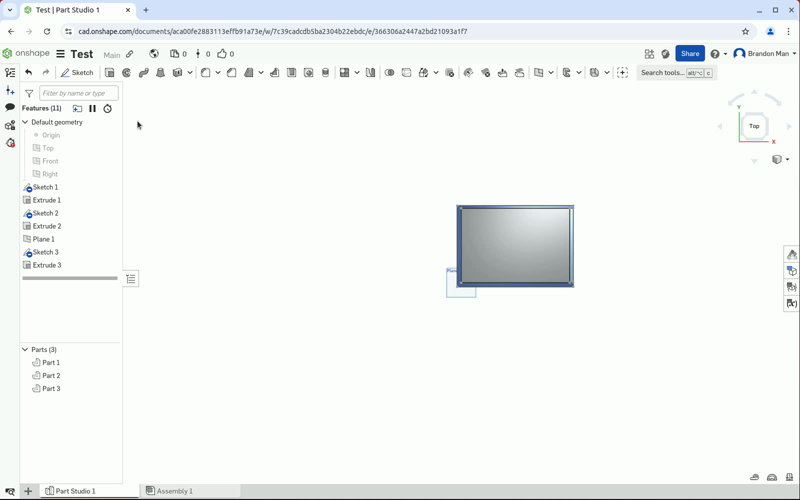
key(up, 3)
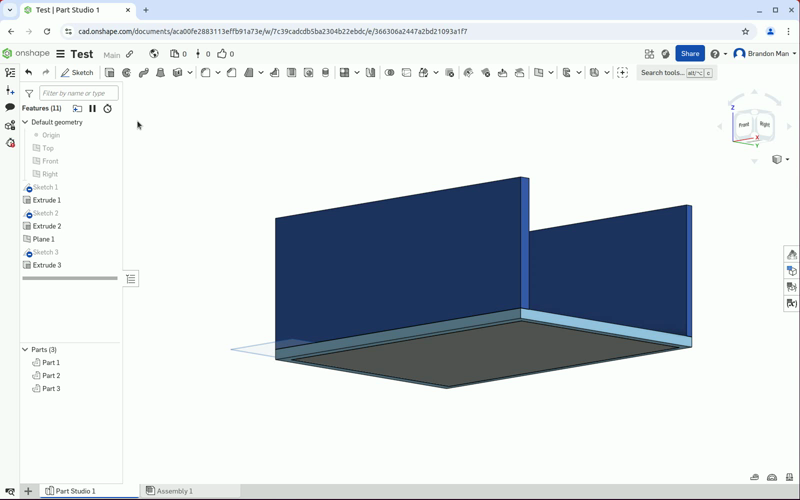
key(left, 3)
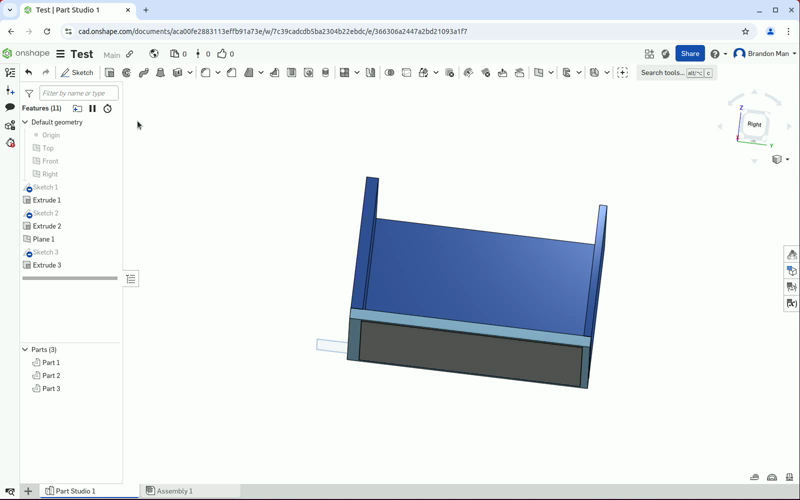
key(right, 3)
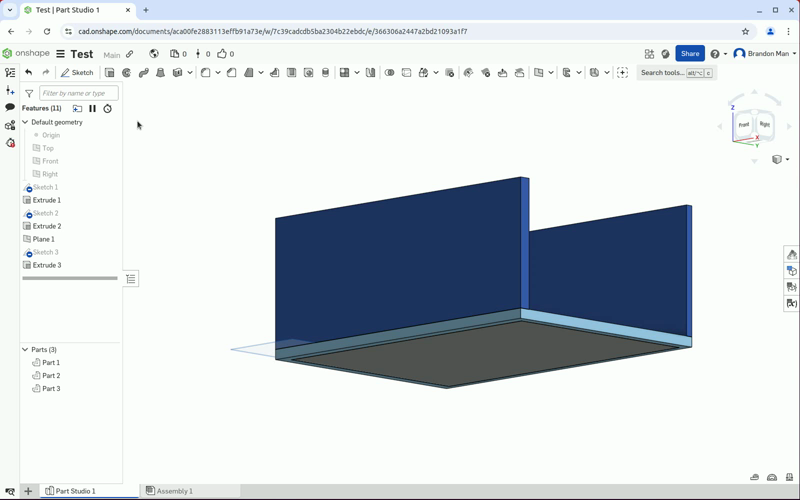
key(down, 3)
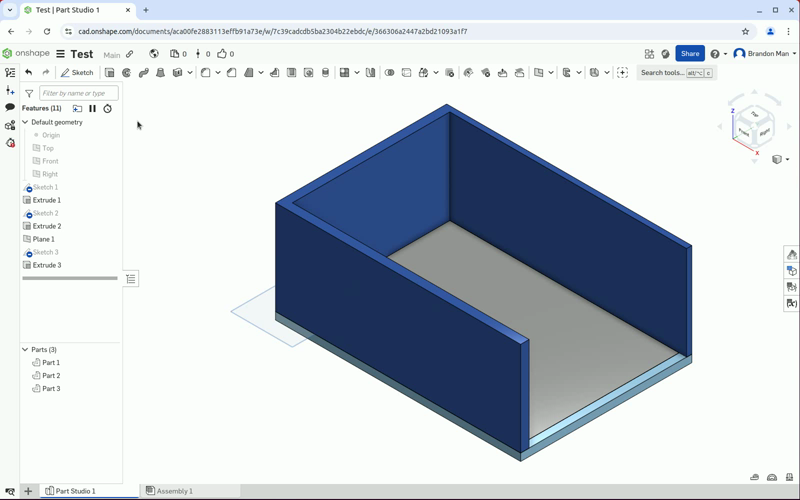
mouse_move(73, 189)
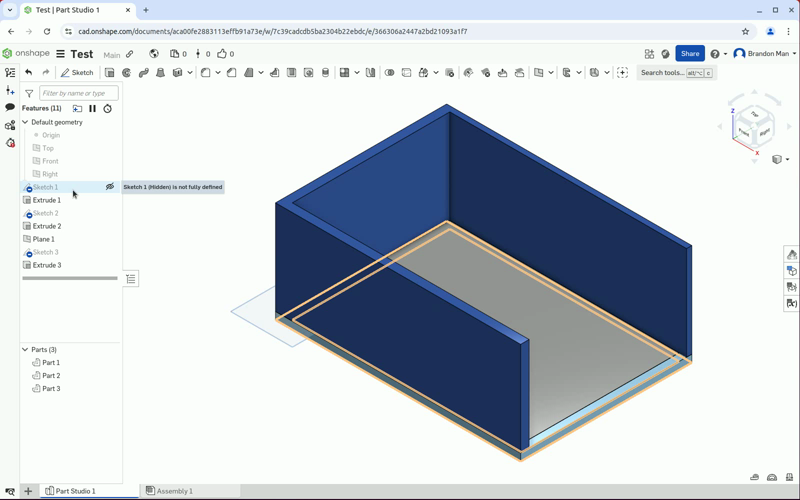
click(73, 189)